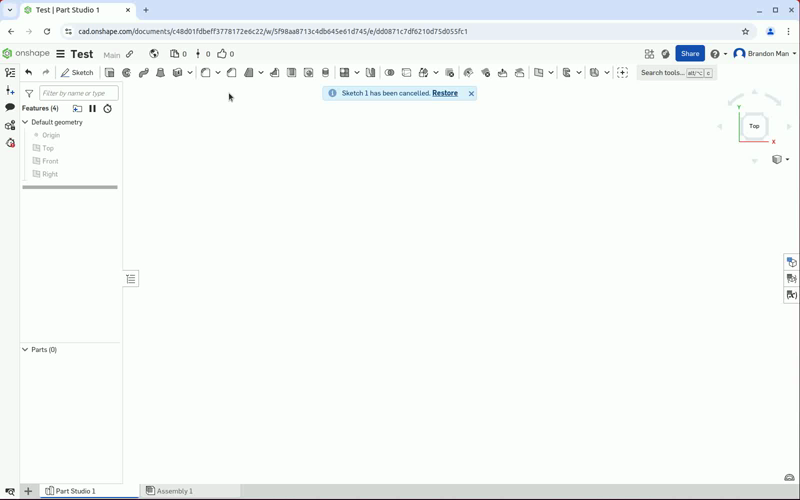
key(shift+h)
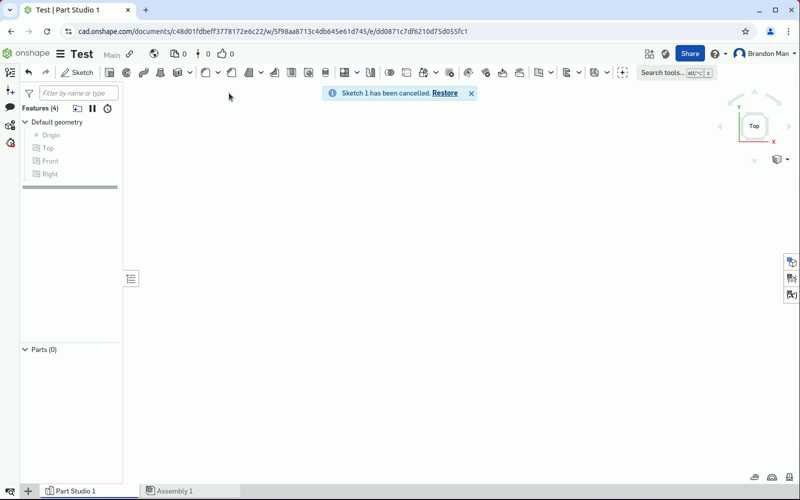
mouse_move(73, 352)
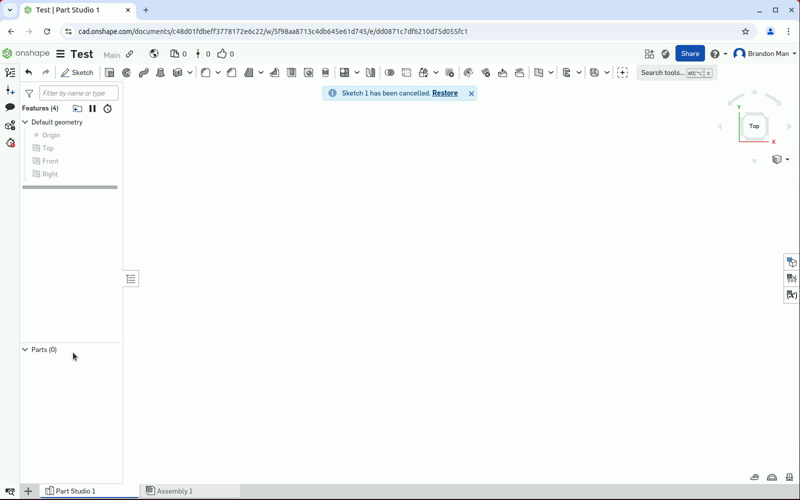
key(y)
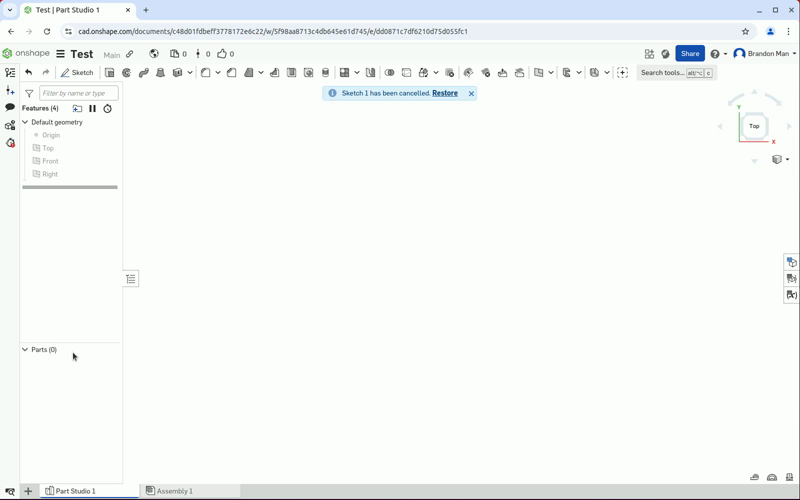
key(shift+p)
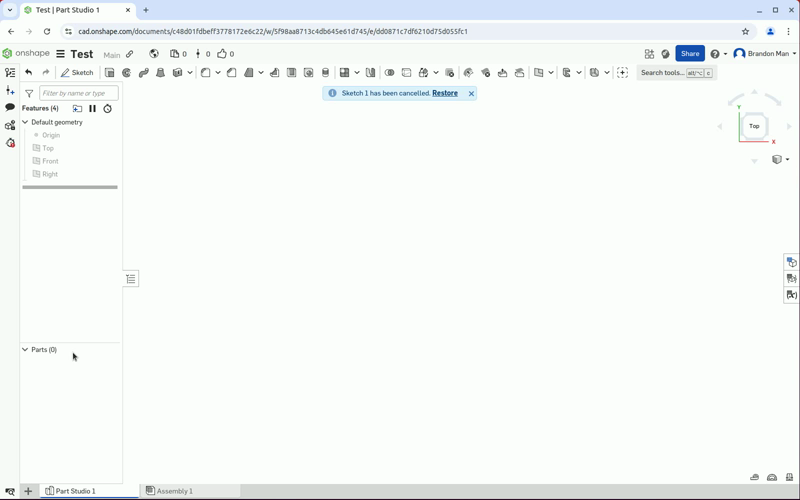
key(space)
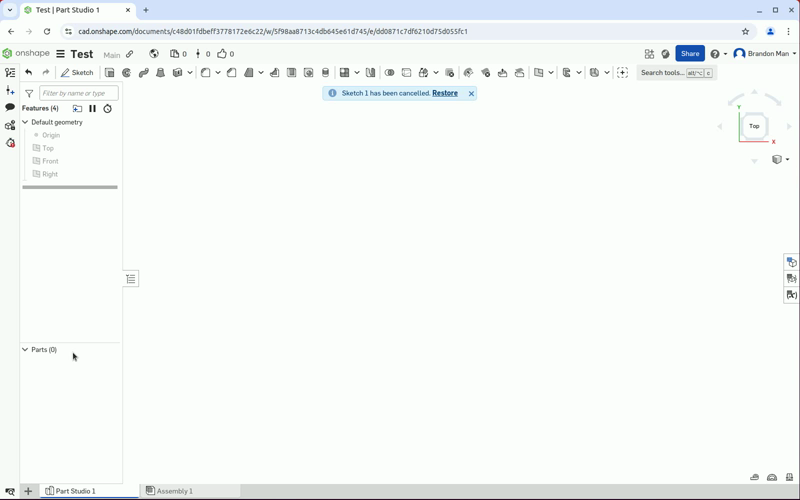
key_down(shift)
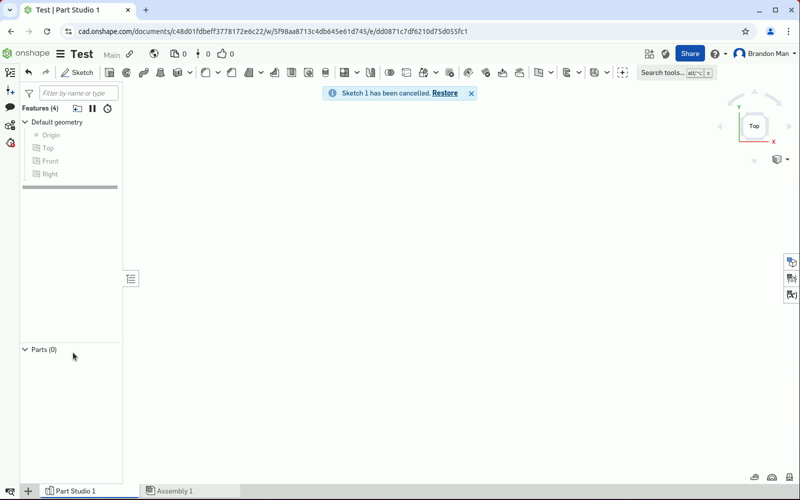
key(up)
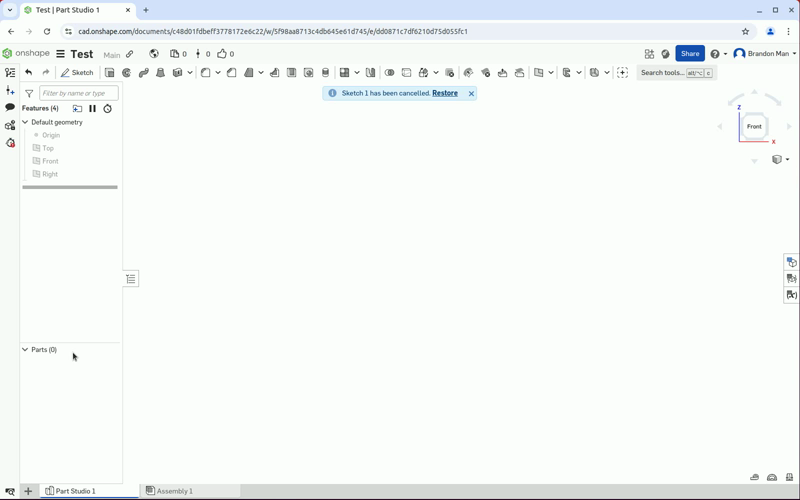
key_up(shift)
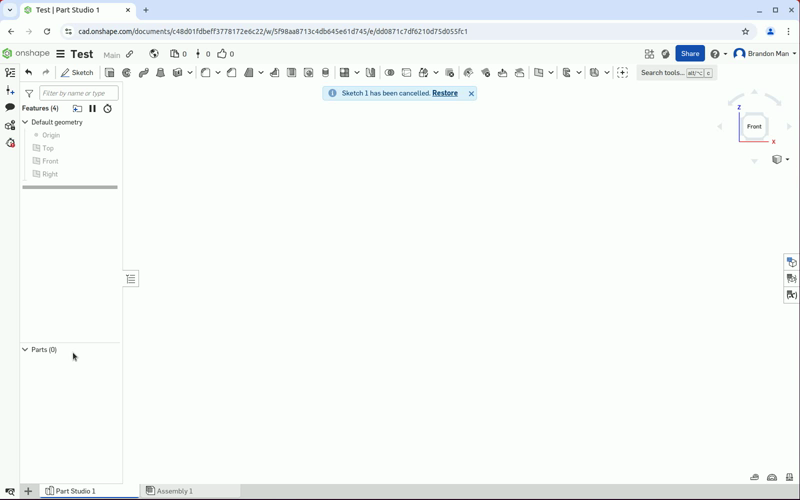
mouse_move(73, 352)
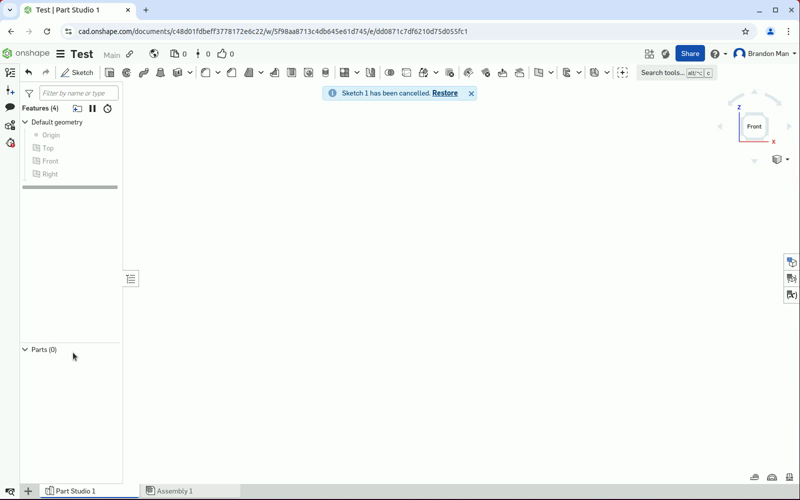
key(shift+y)
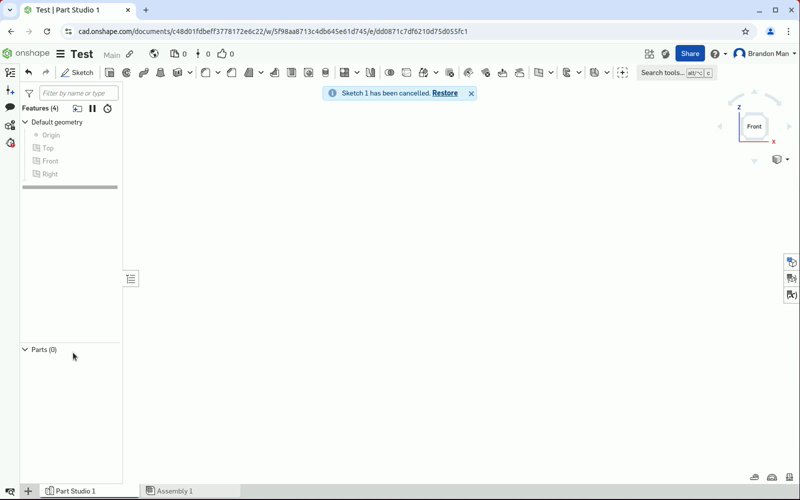
key(shift+s)
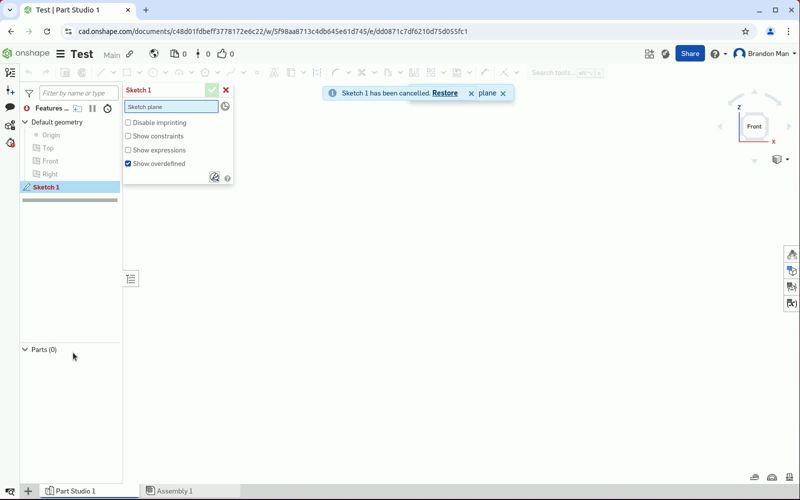
mouse_move(73, 163)
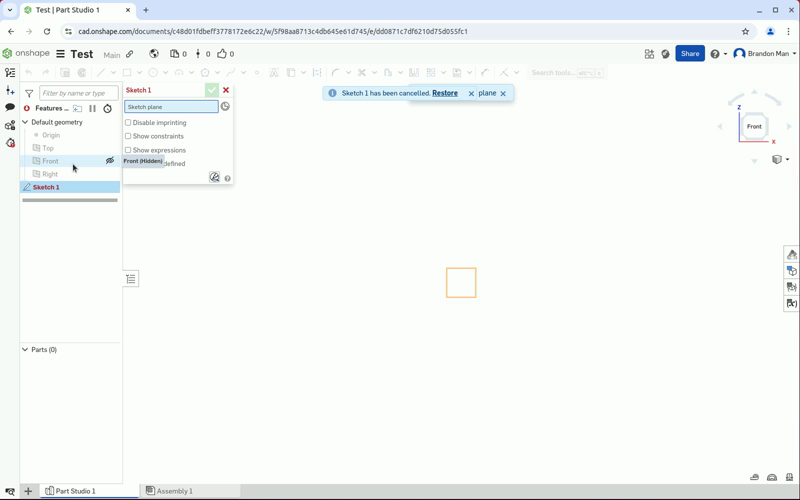
click(73, 163)
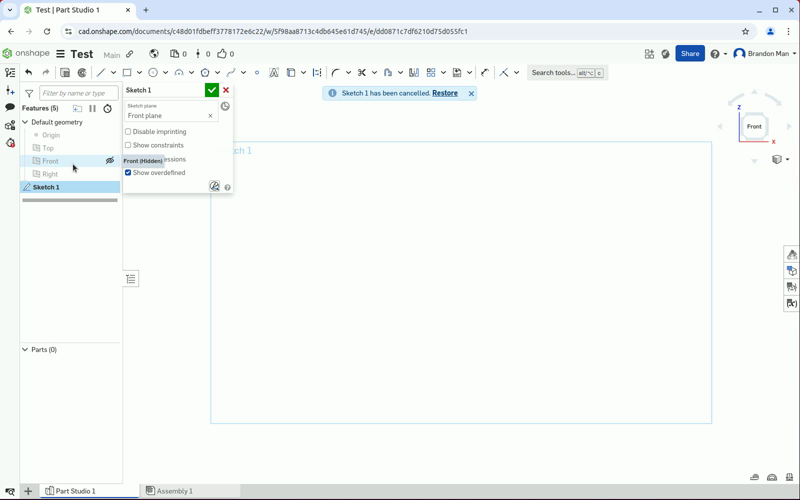
mouse_move(73, 352)
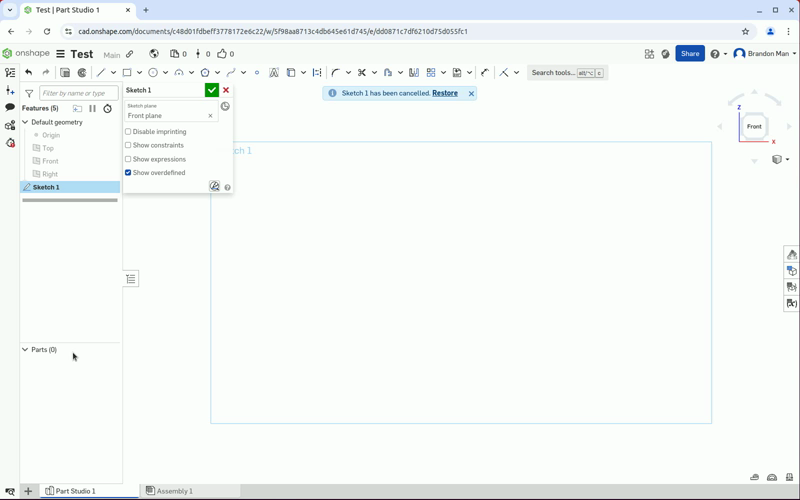
key(y)
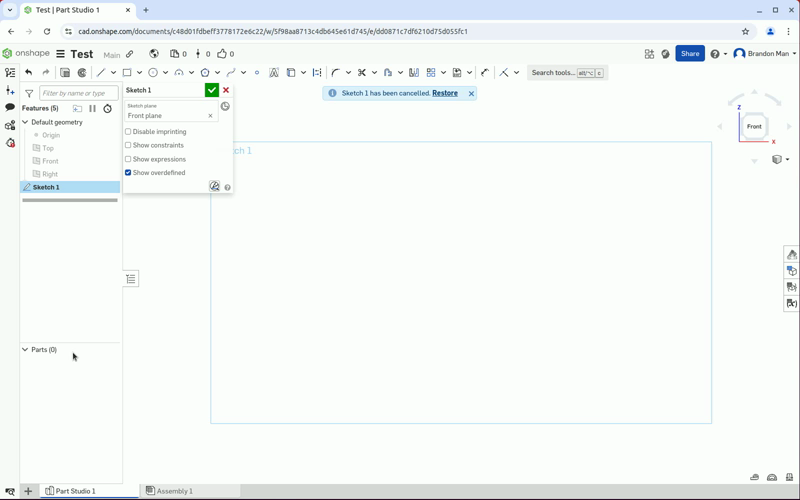
key(l)
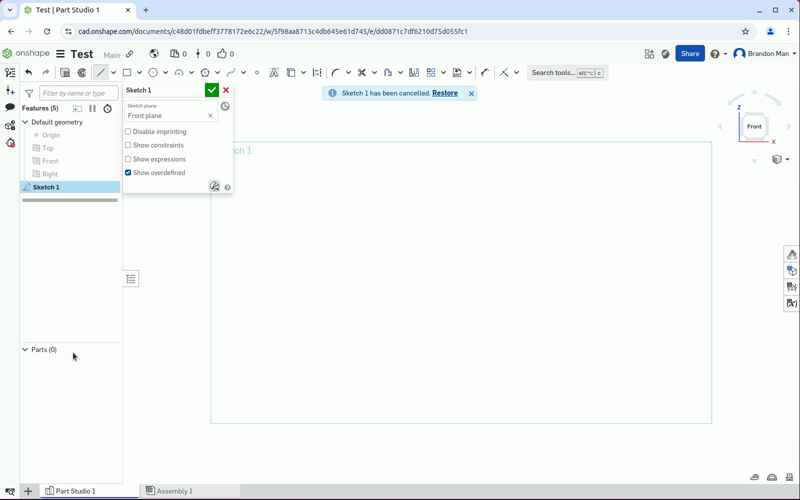
key_down(shift)
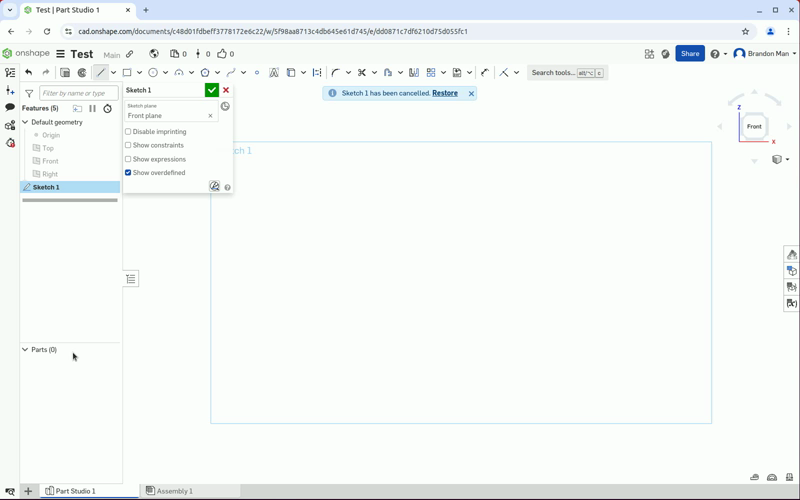
mouse_move(385, 329)
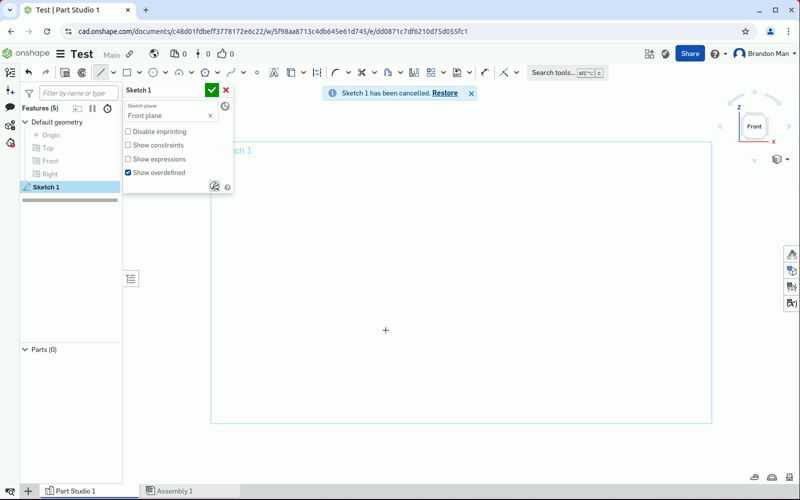
click(385, 329)
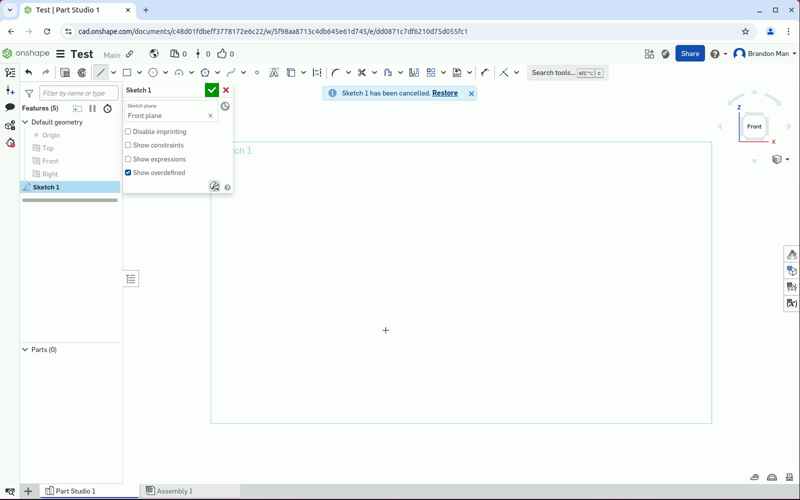
key_up(shift)
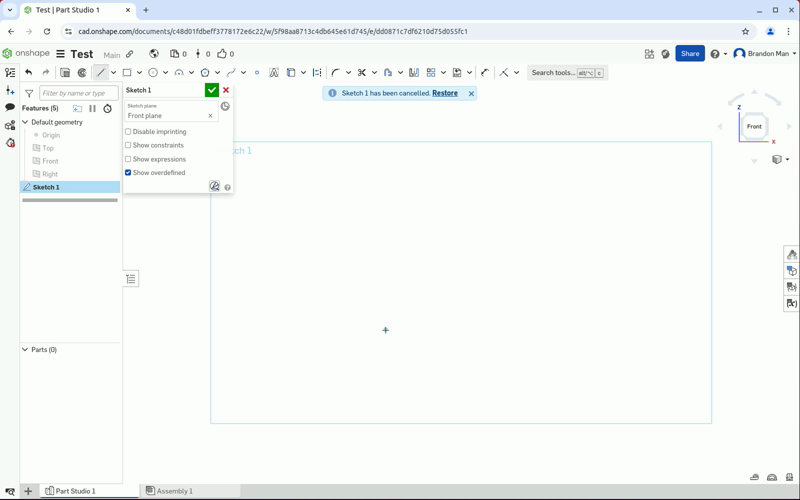
key_down(shift)
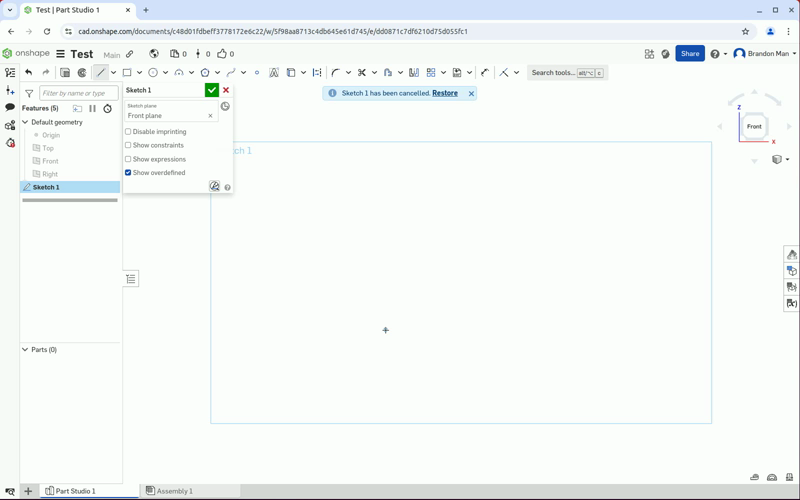
mouse_move(415, 329)
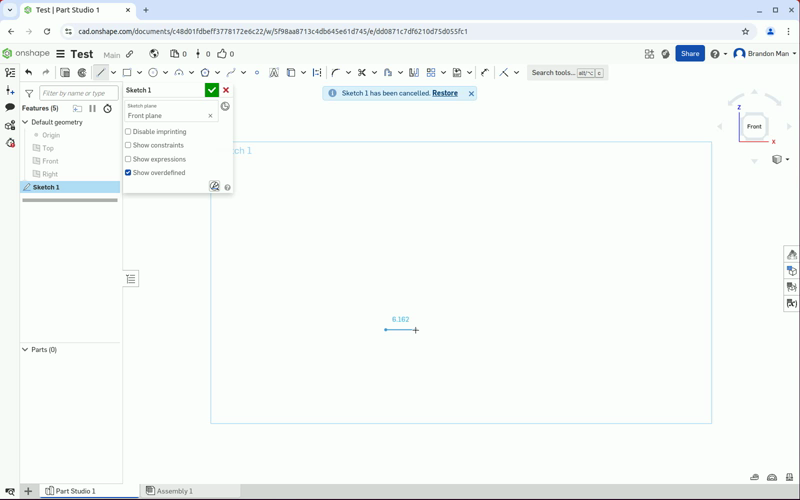
mouse_move(404, 329)
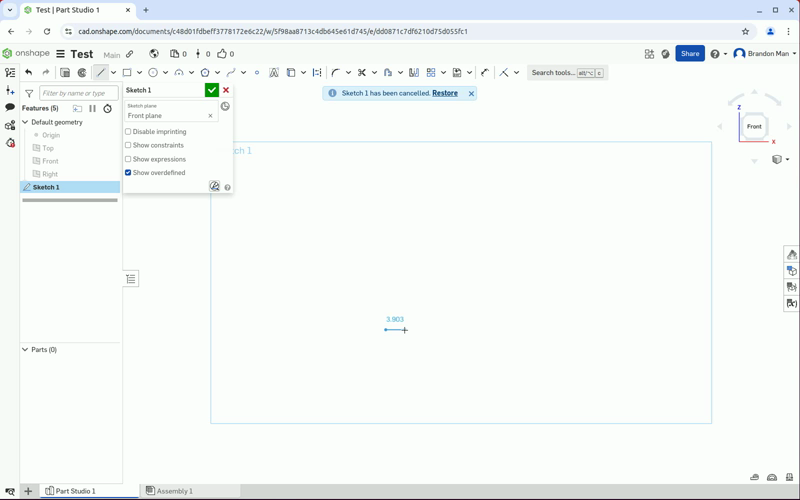
click(404, 329)
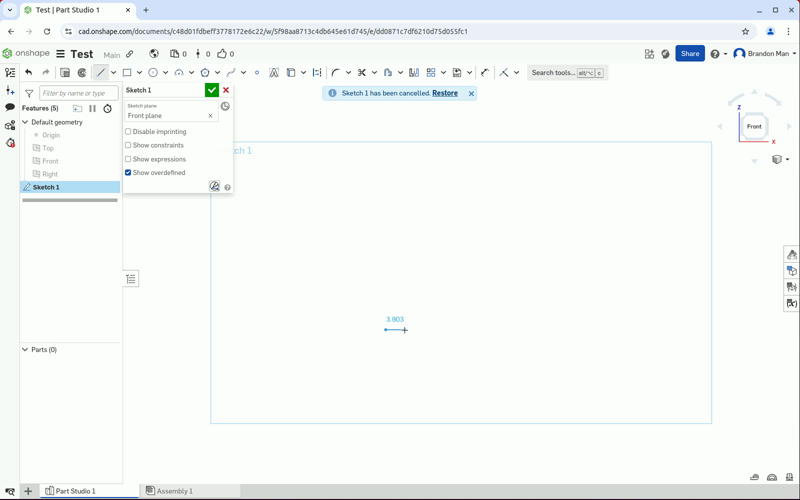
key_up(shift)
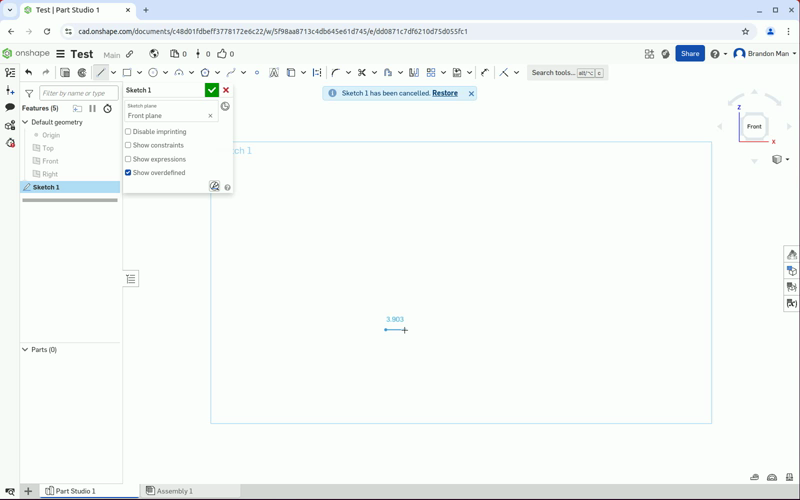
key_down(shift)
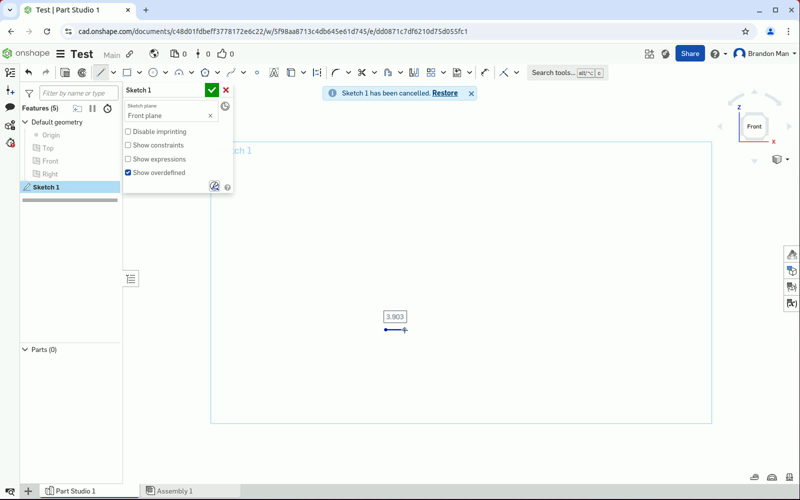
mouse_move(434, 329)
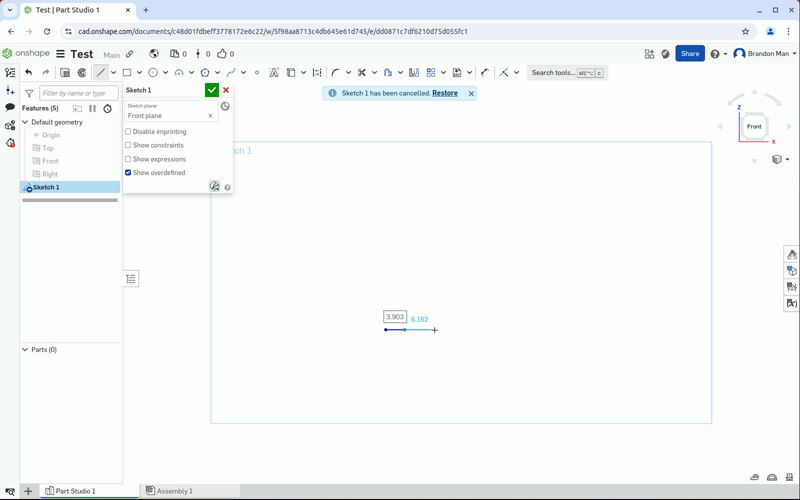
mouse_move(404, 310)
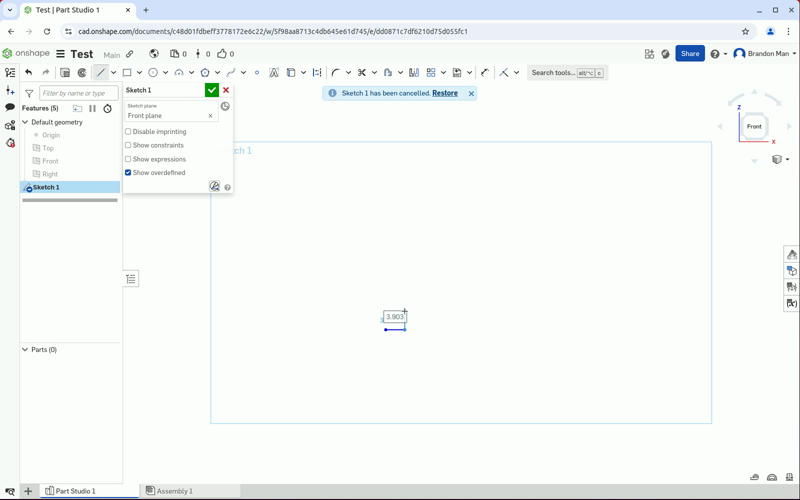
click(404, 310)
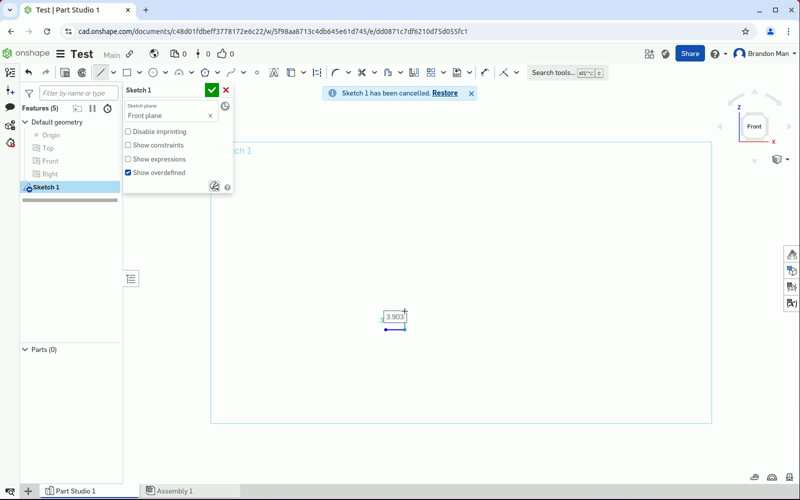
key_up(shift)
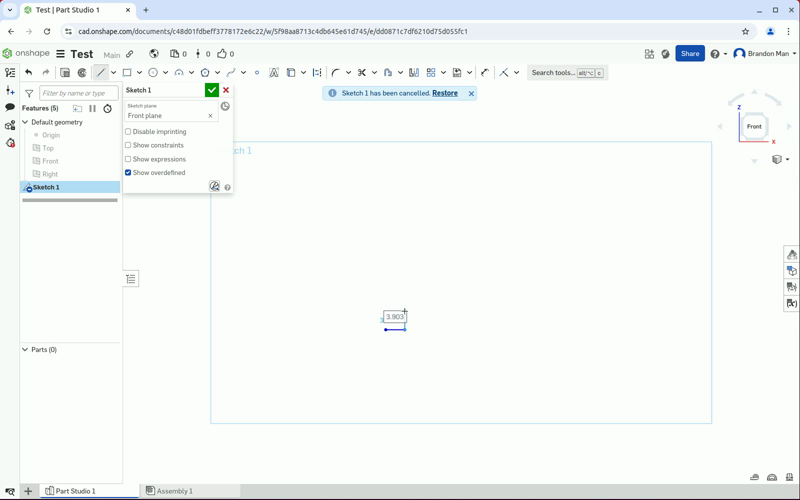
key_down(shift)
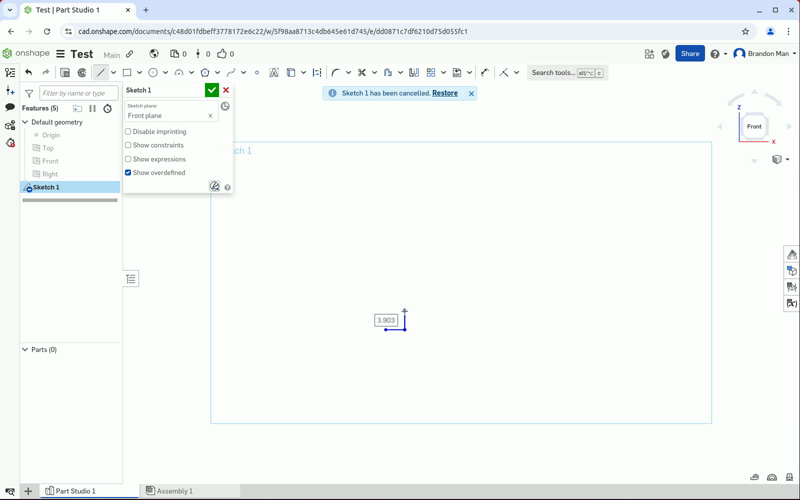
mouse_move(434, 310)
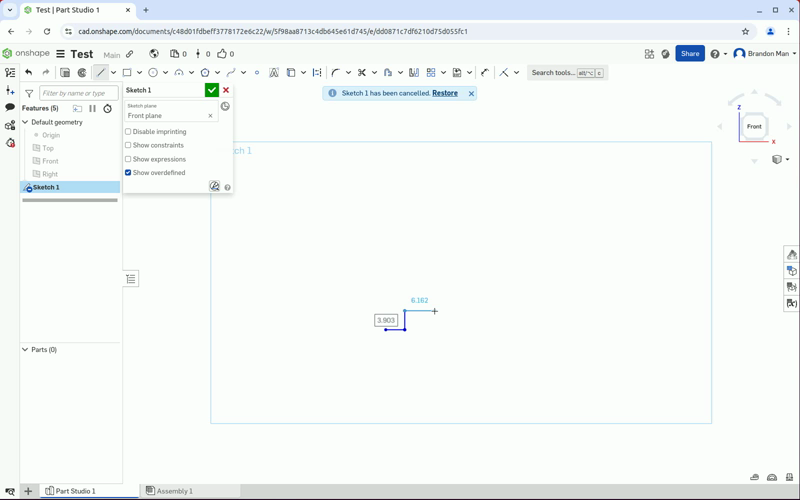
mouse_move(442, 310)
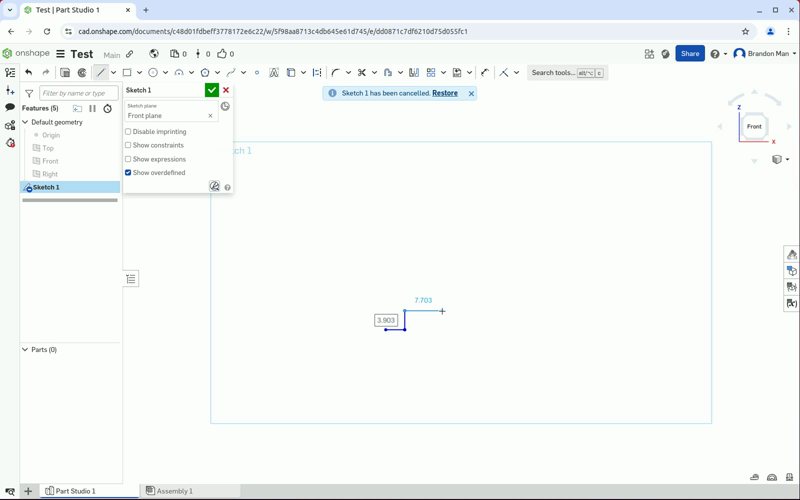
click(442, 310)
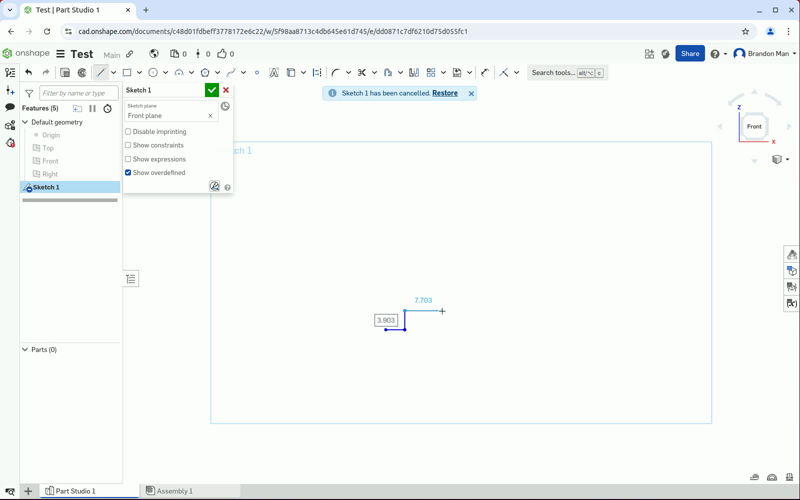
key_up(shift)
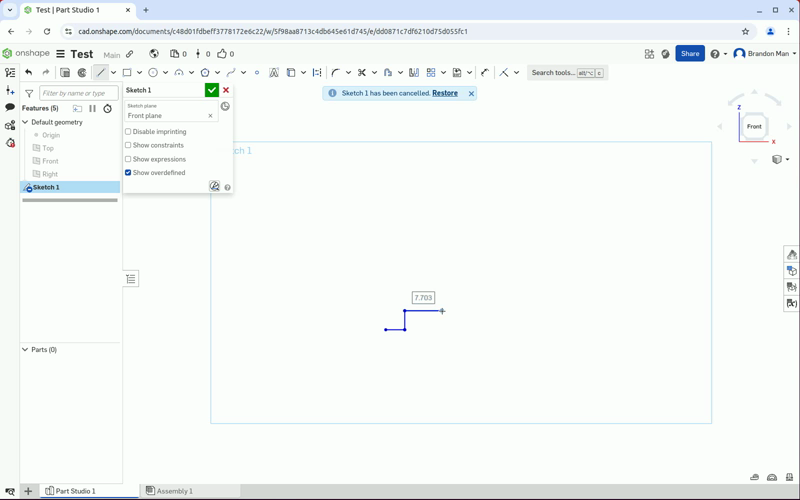
key_down(shift)
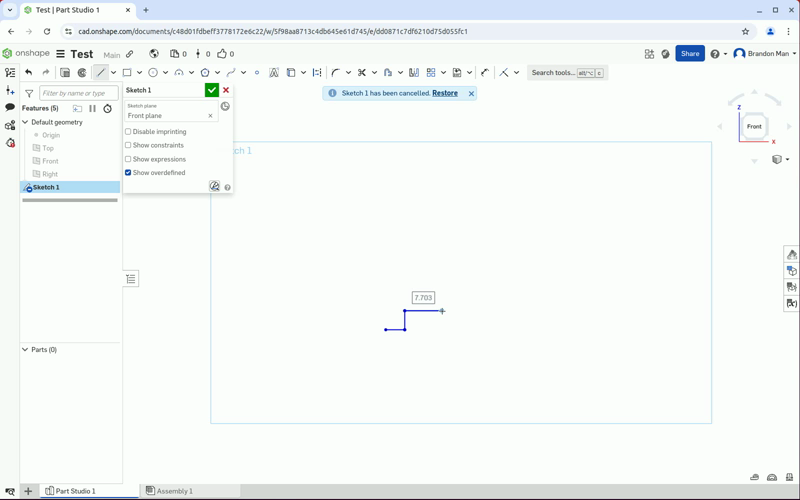
mouse_move(472, 310)
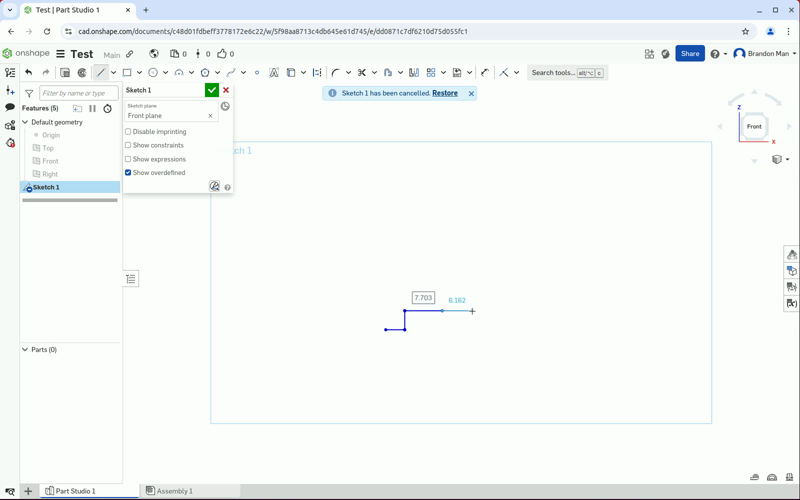
mouse_move(442, 329)
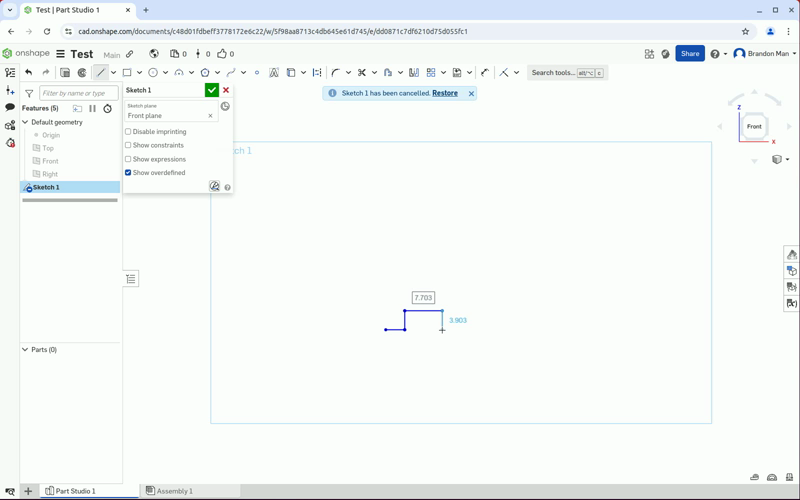
click(442, 329)
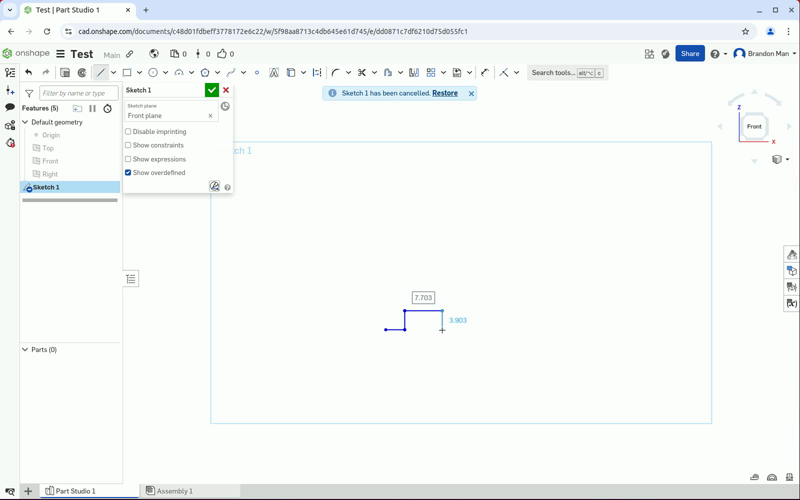
key_up(shift)
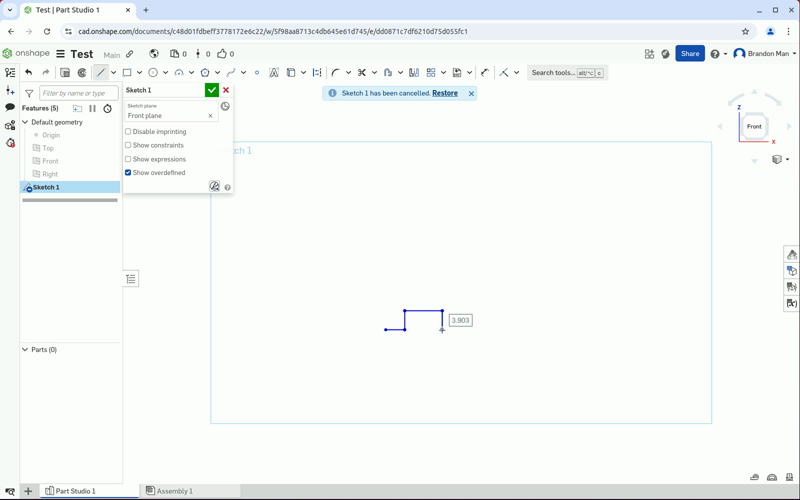
key_down(shift)
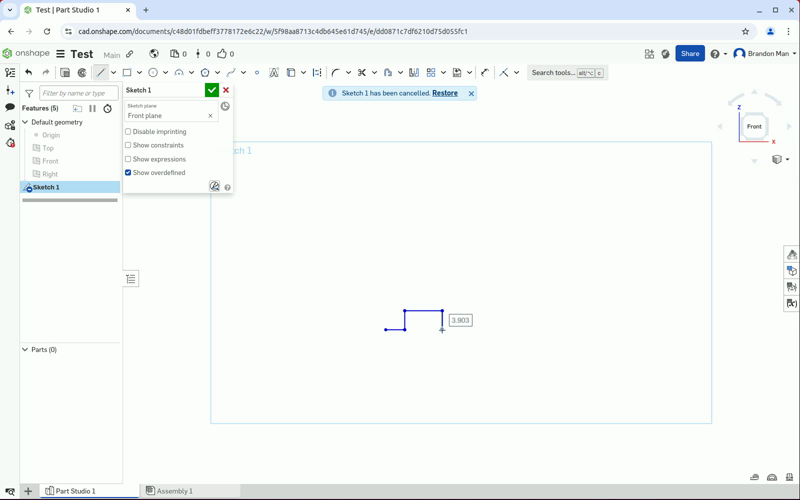
mouse_move(472, 329)
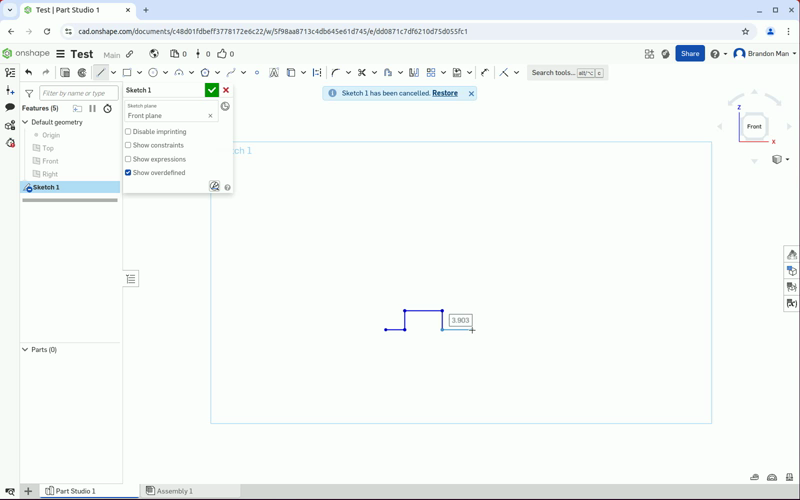
mouse_move(461, 329)
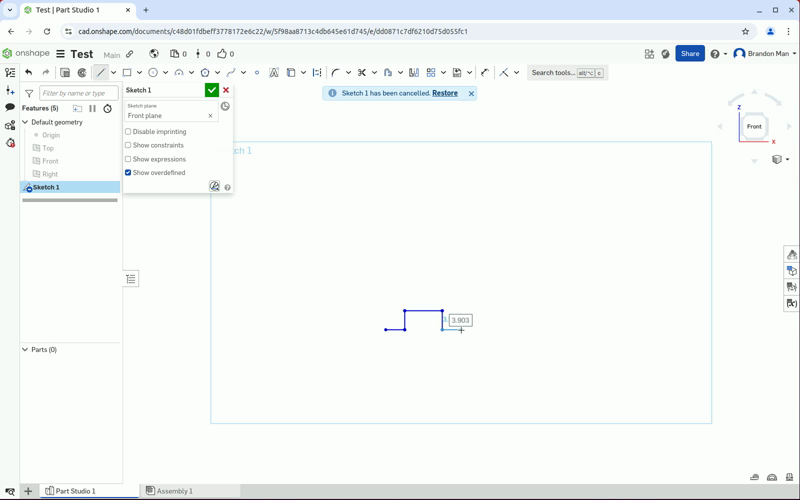
click(461, 329)
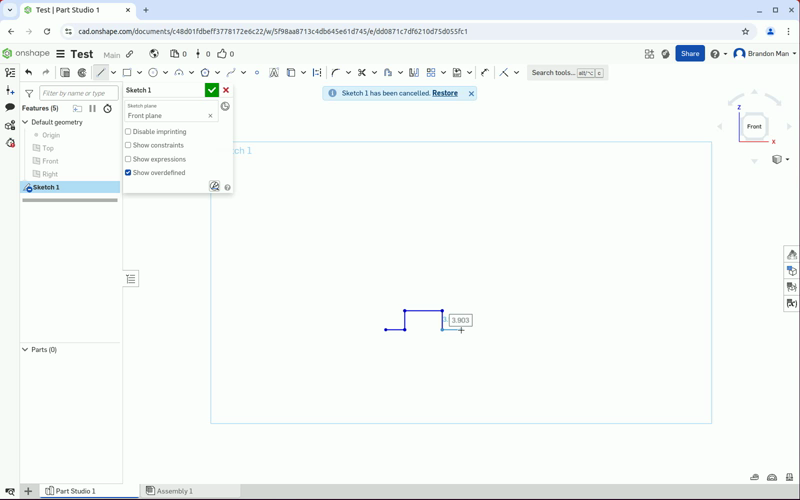
key_up(shift)
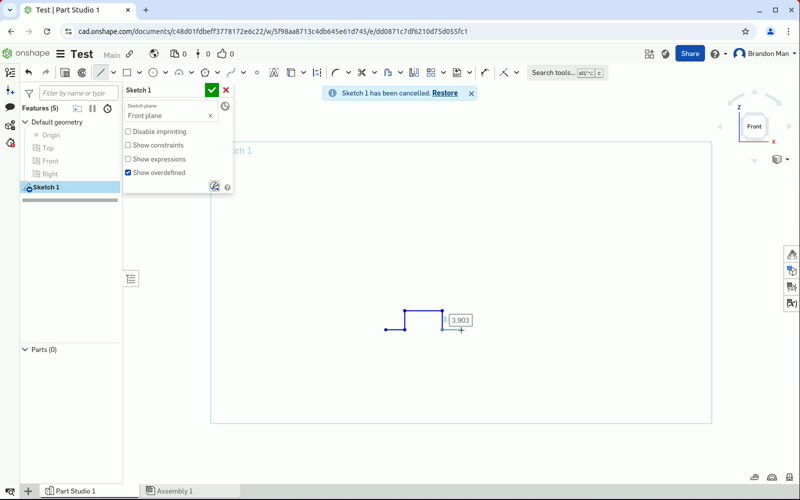
key_down(shift)
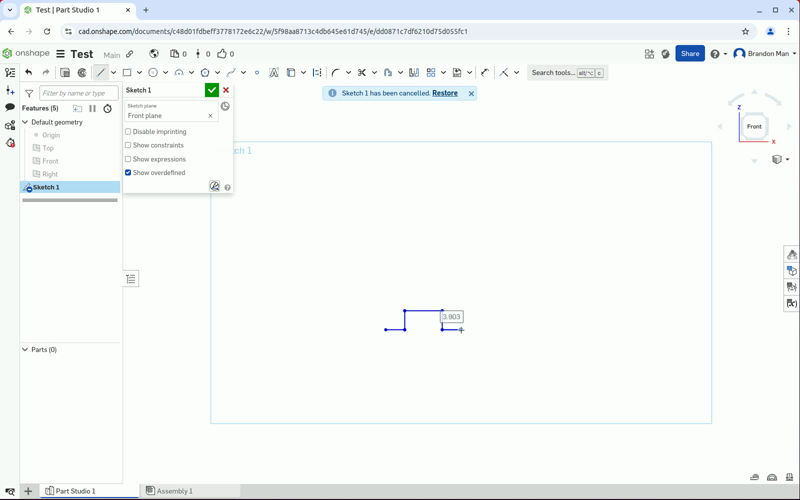
mouse_move(491, 329)
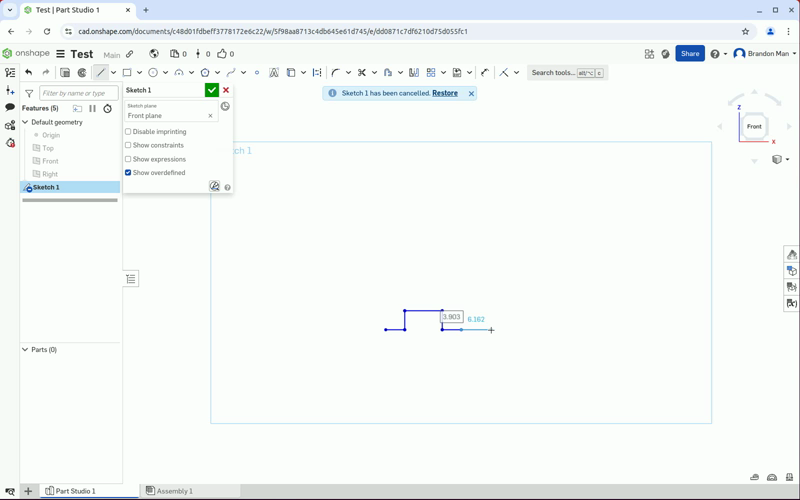
mouse_move(461, 291)
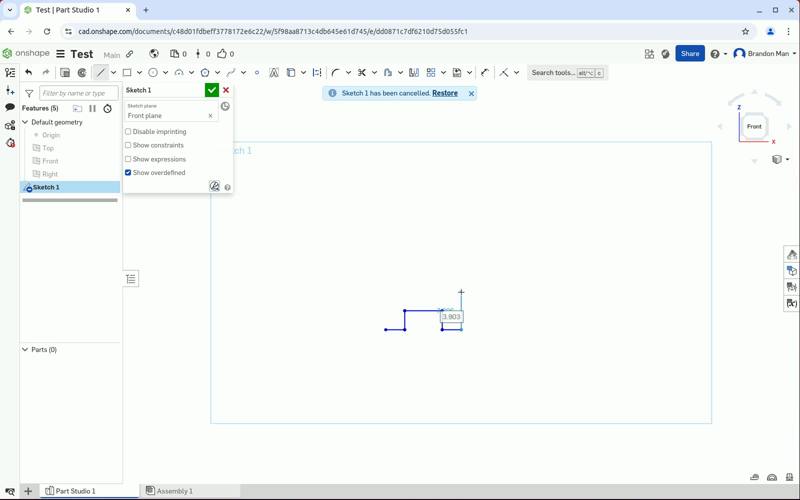
click(461, 291)
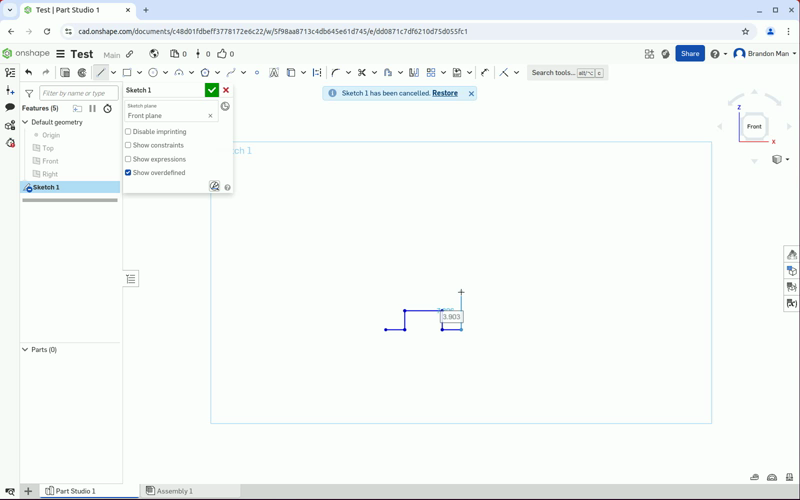
key_up(shift)
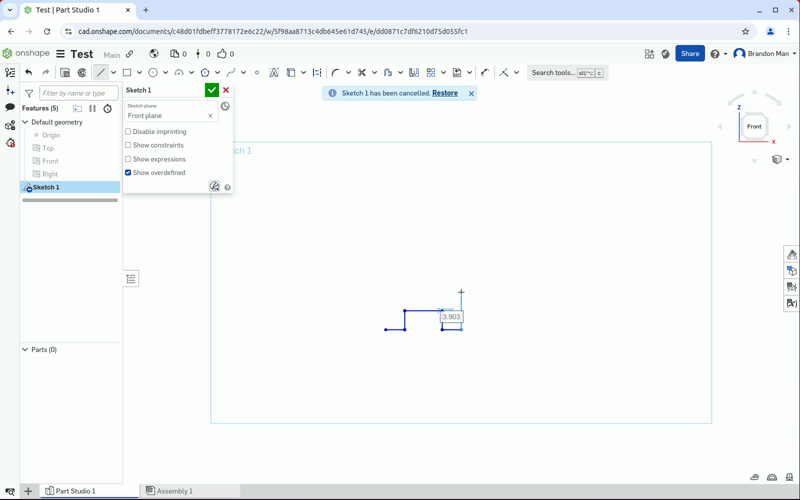
key_down(shift)
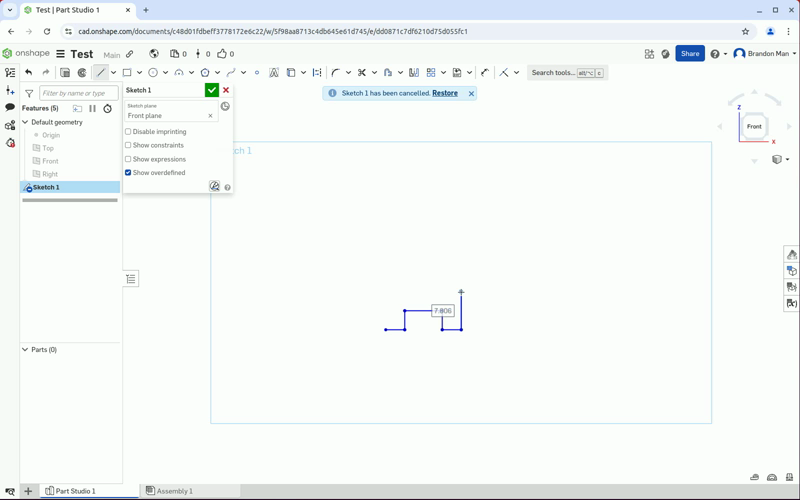
mouse_move(385, 291)
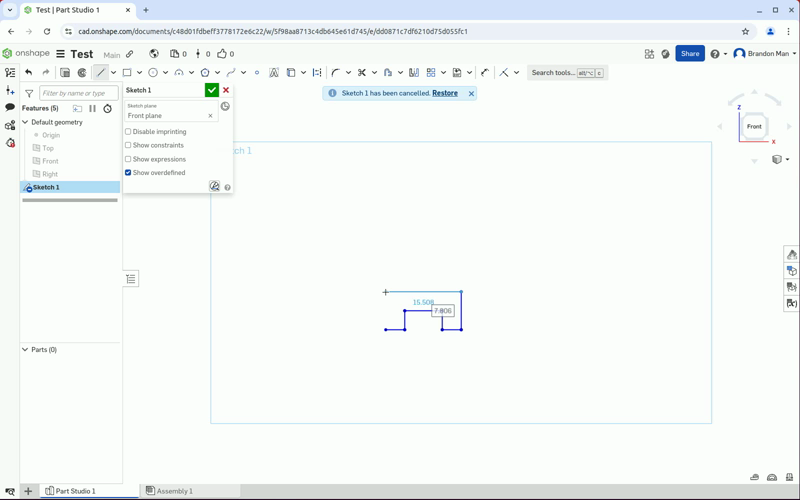
click(385, 291)
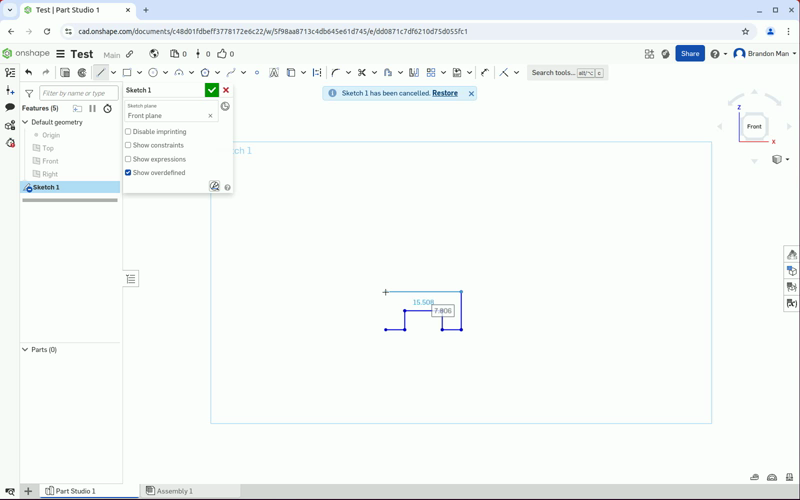
key_up(shift)
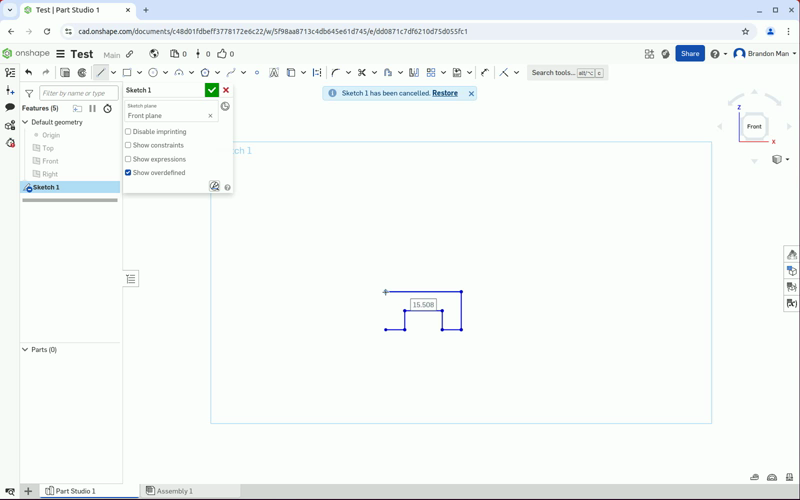
mouse_move(415, 291)
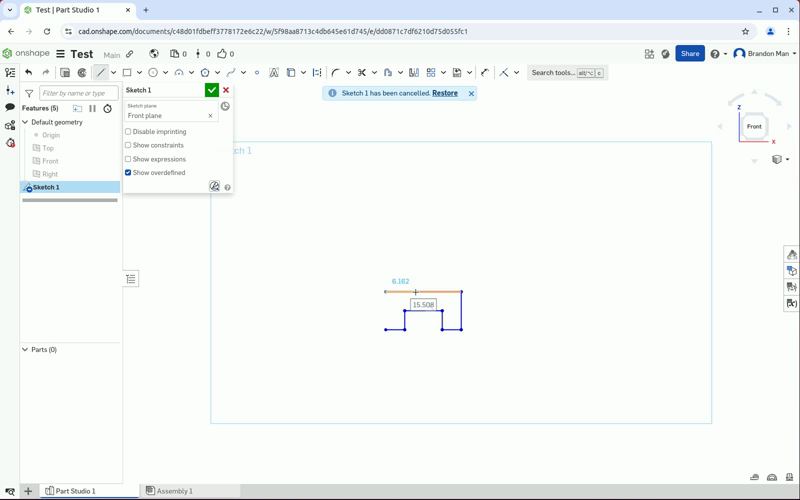
key_down(shift)
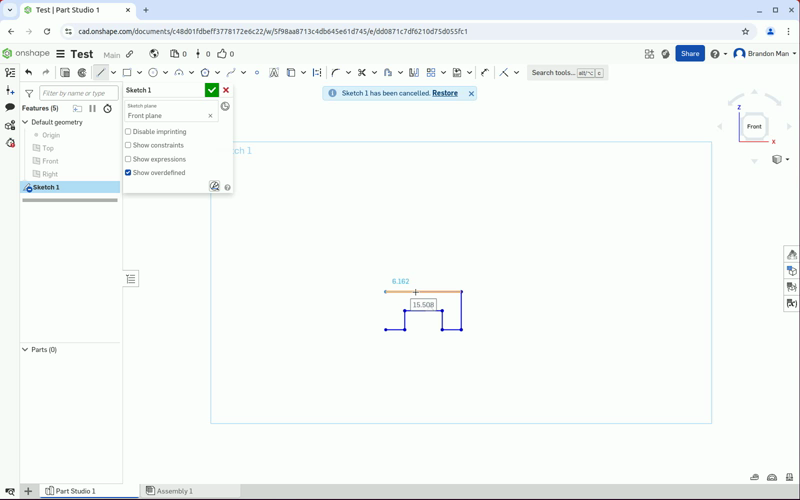
mouse_move(385, 329)
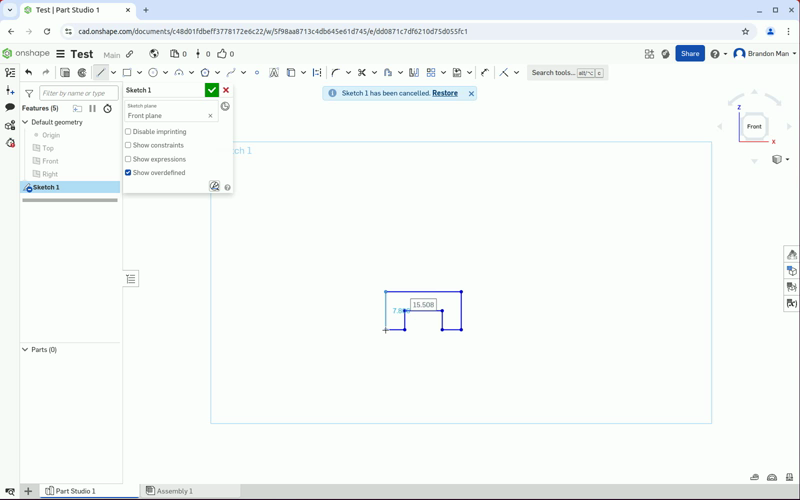
key_up(shift)
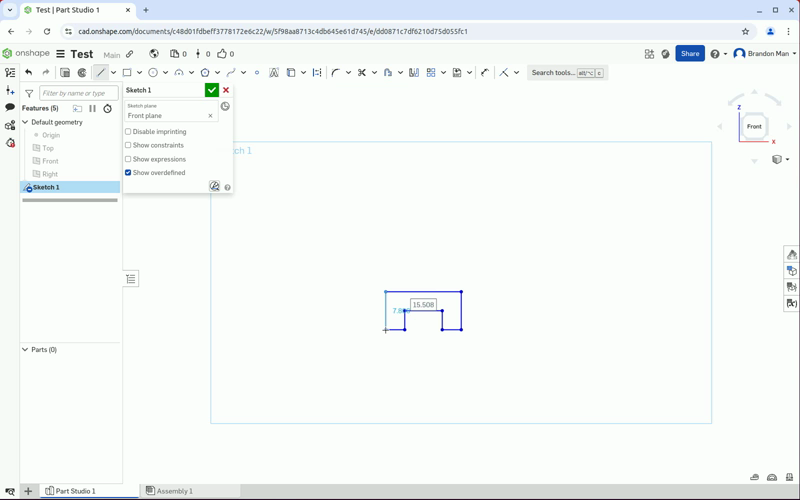
click(385, 329)
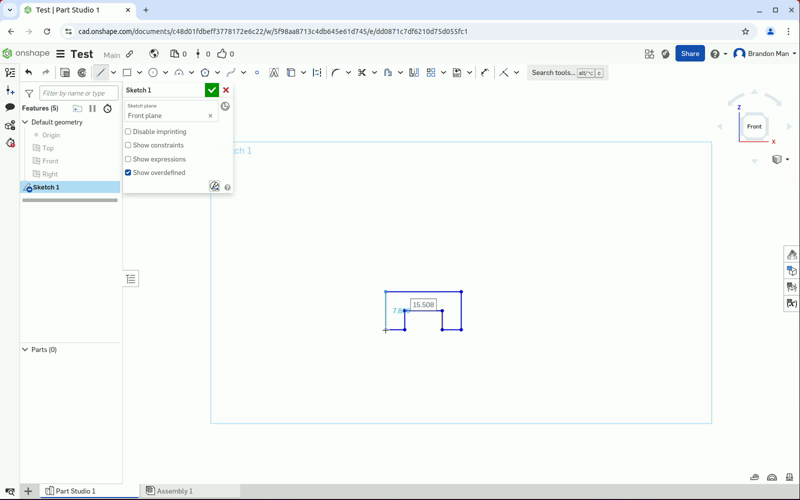
key(esc)
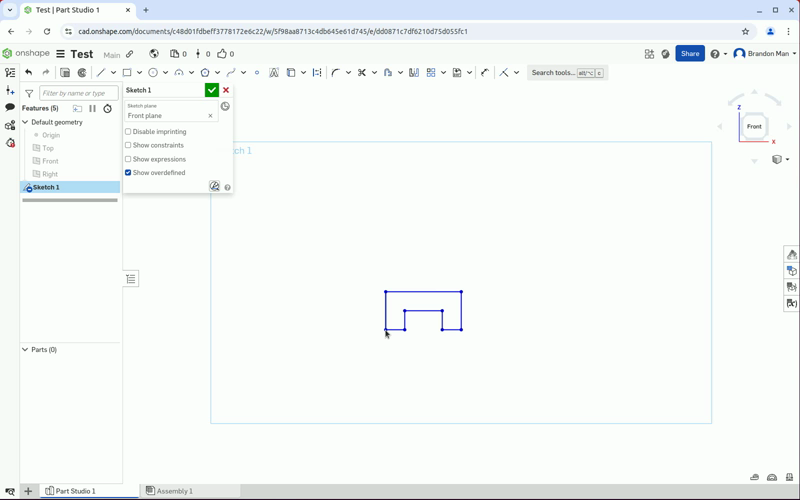
mouse_move(407, 301)
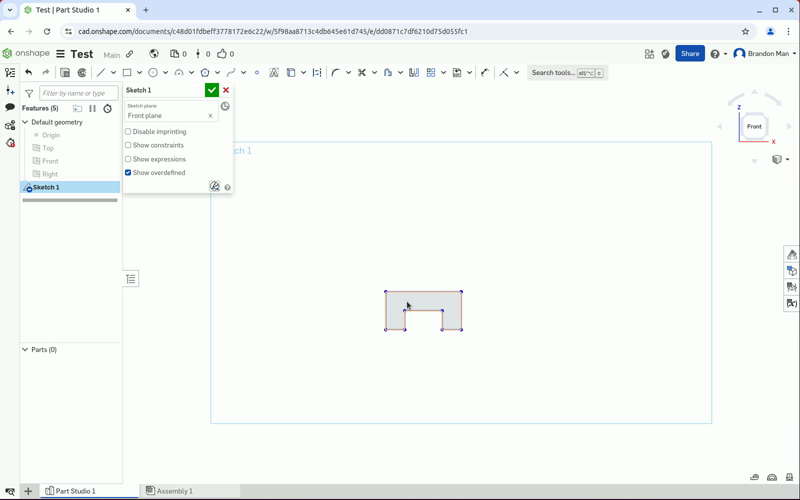
click(407, 301)
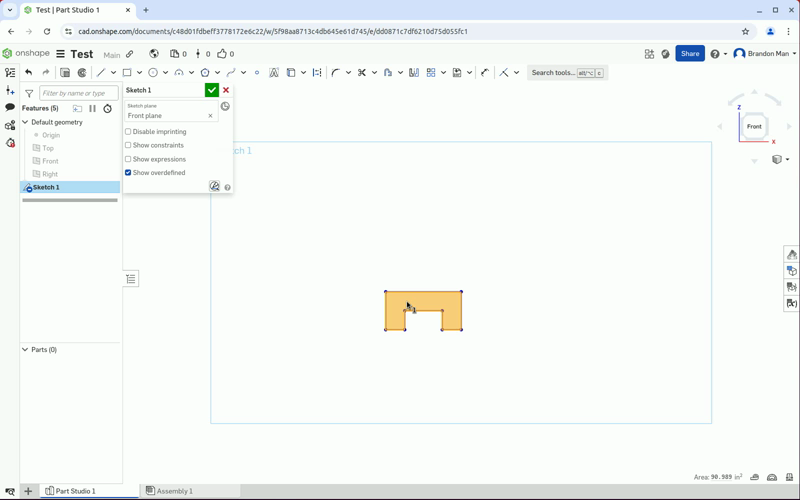
mouse_move(73, 352)
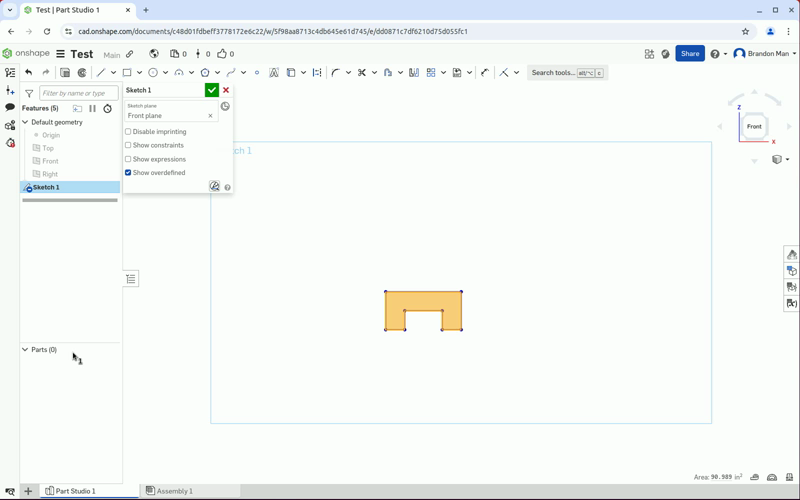
key(shift+y)
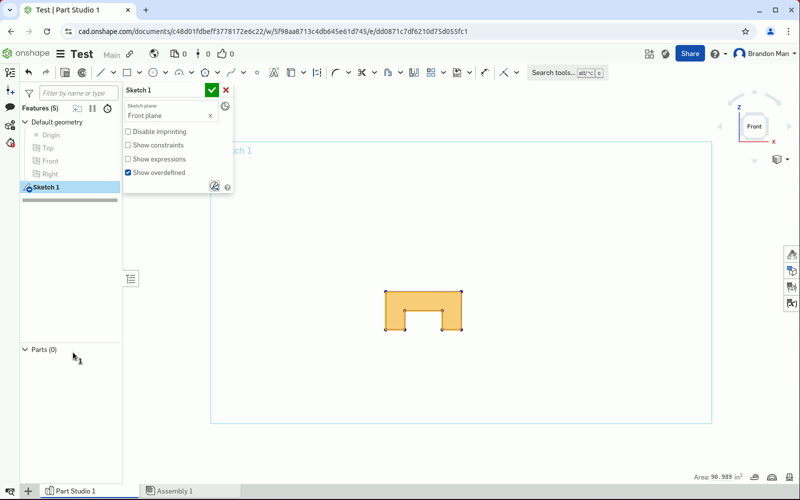
key(shift+e)
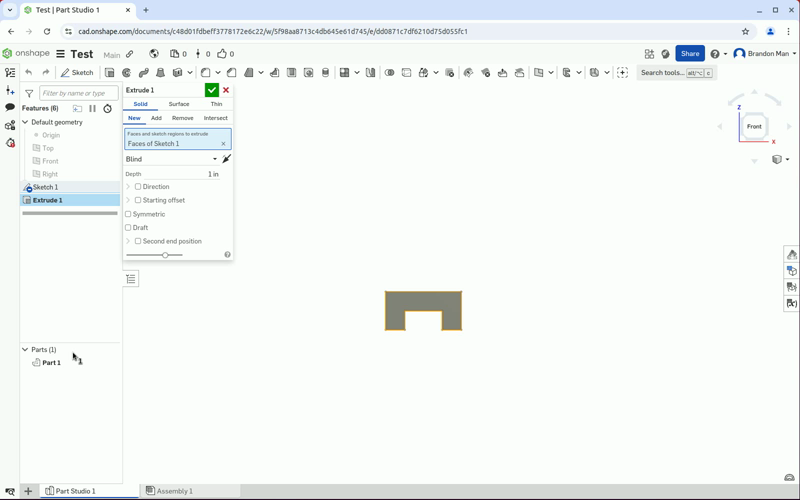
mouse_move(143, 106)
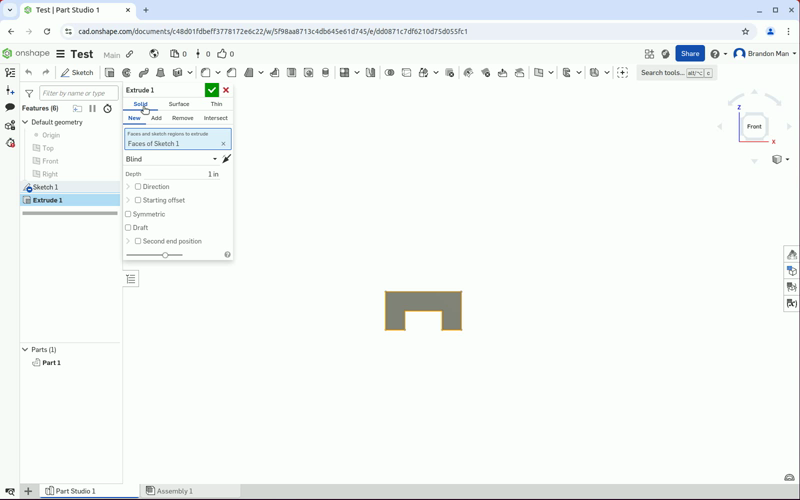
click(143, 106)
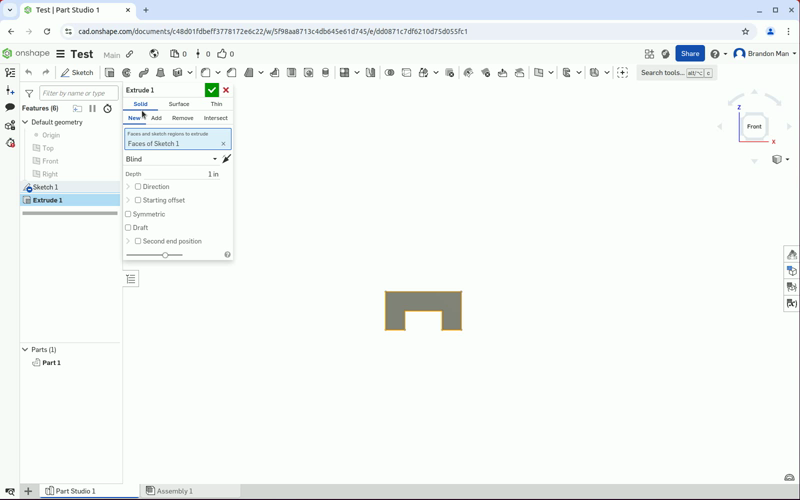
mouse_move(137, 120)
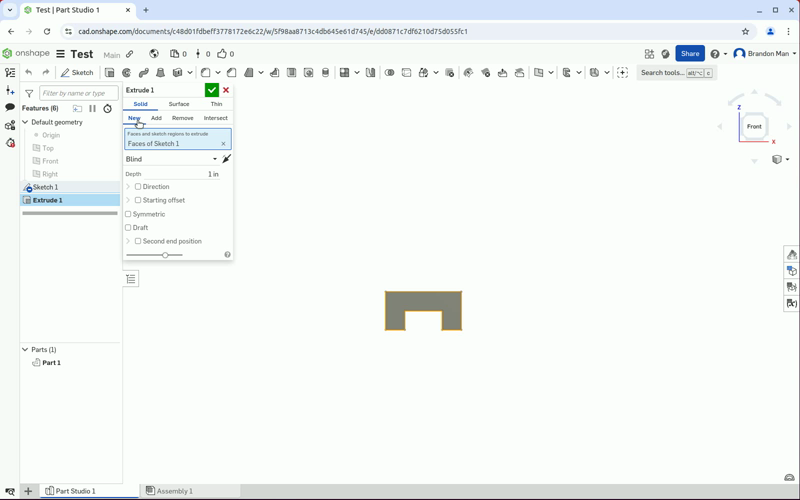
click(137, 120)
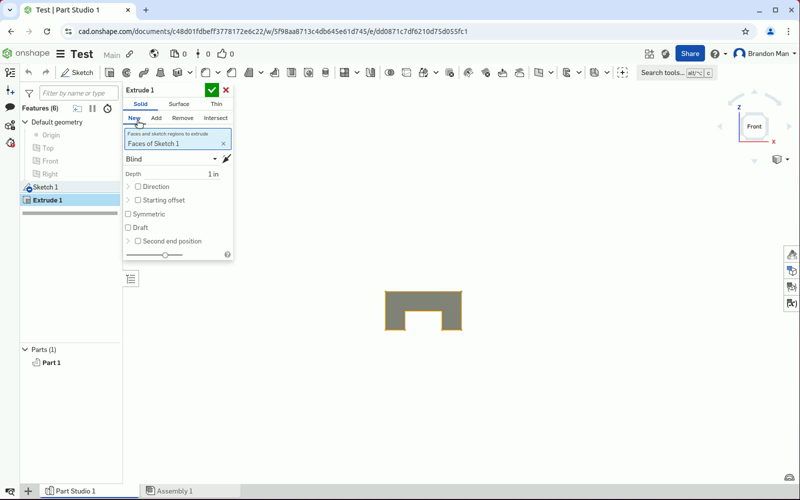
key(tab, 4)
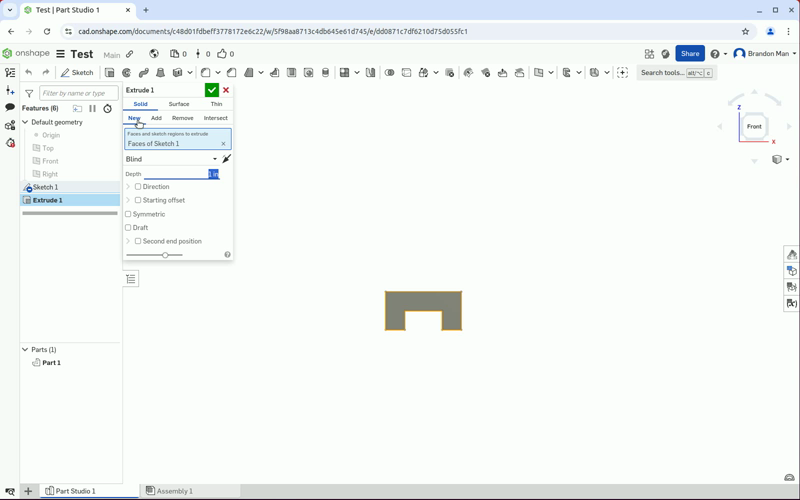
text(23.108)
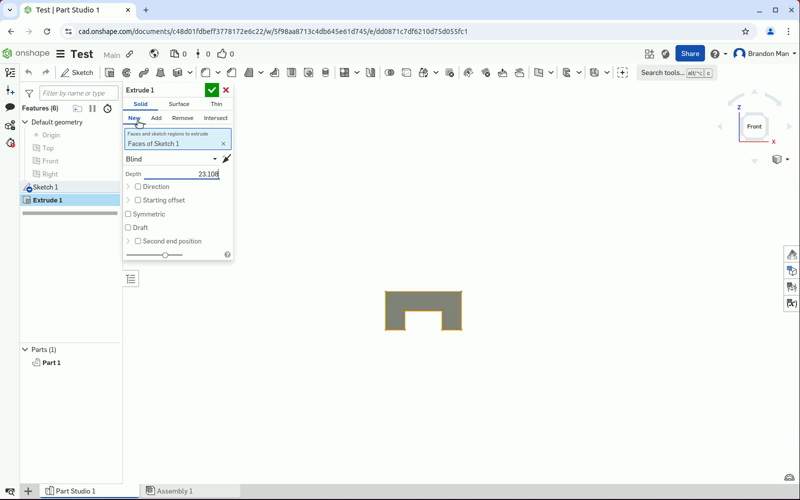
key(enter)
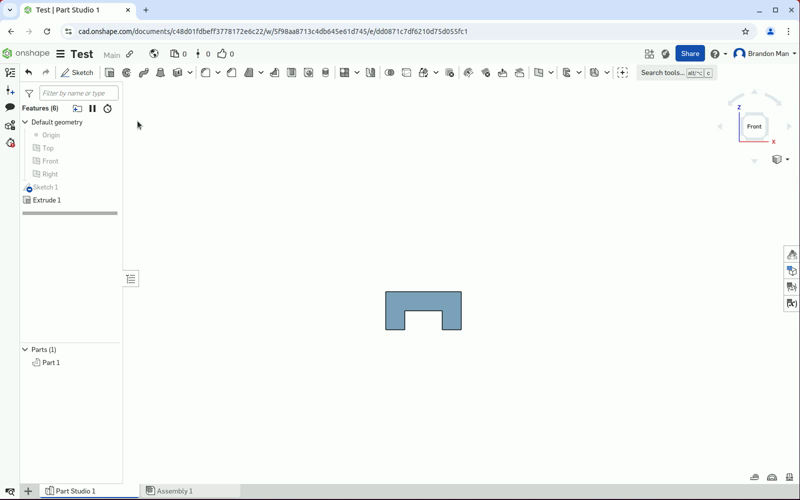
key(shift+h)
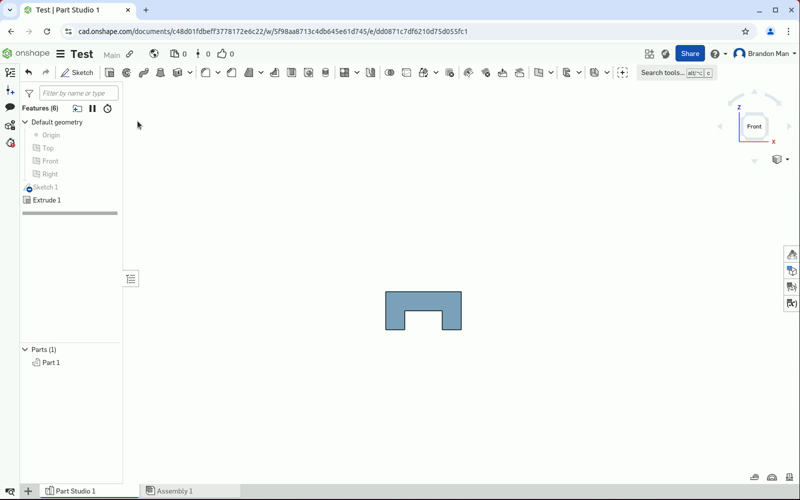
key(shift+h)
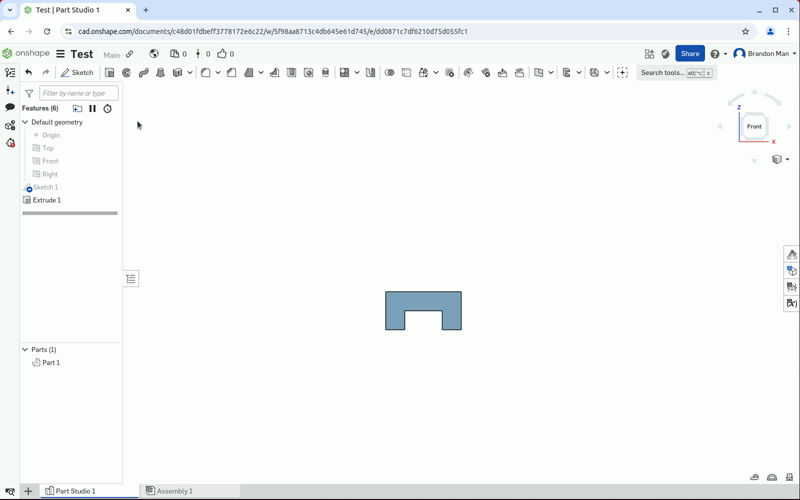
mouse_move(73, 189)
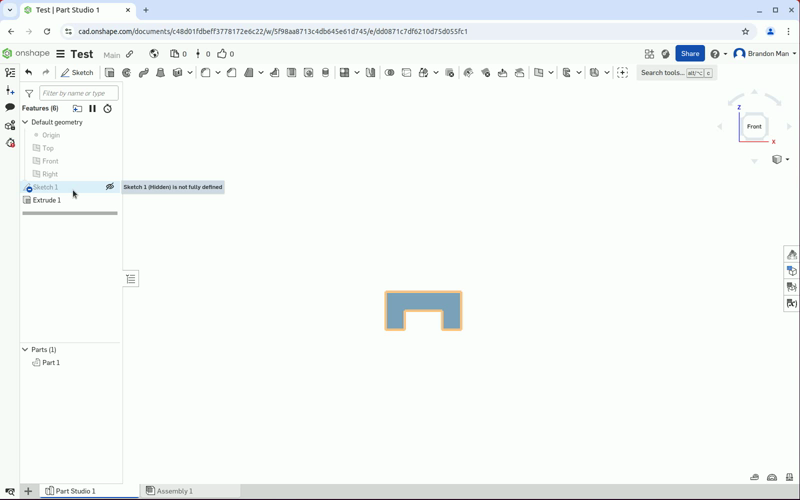
click(73, 189)
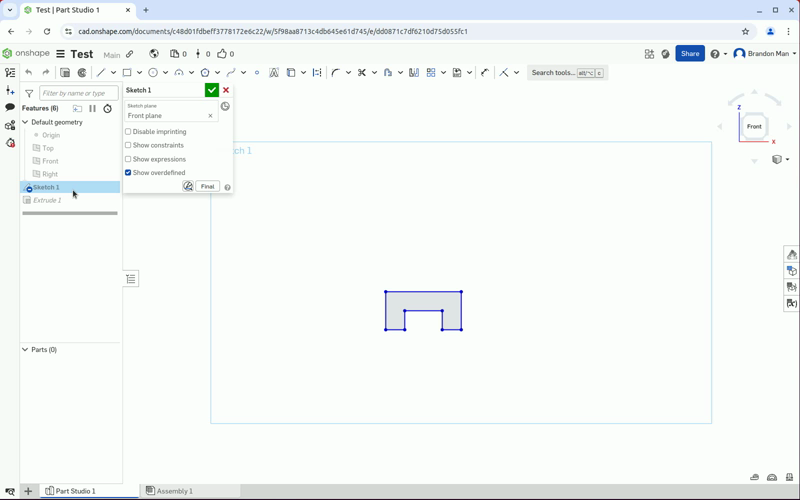
mouse_move(229, 92)
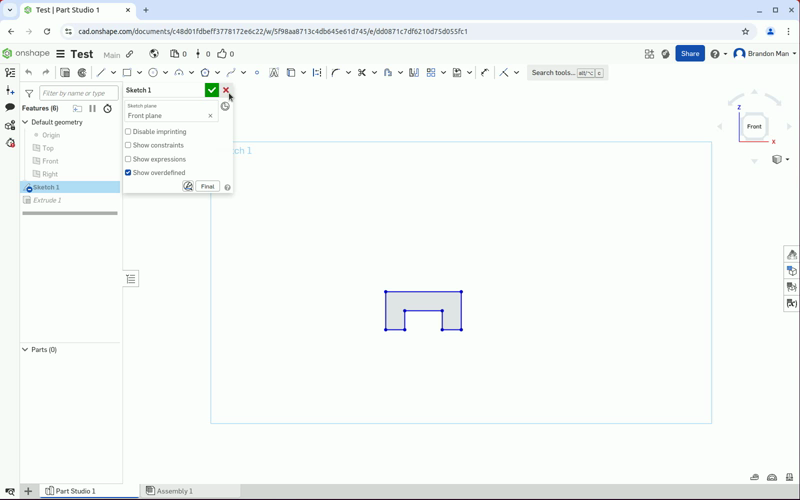
click(229, 92)
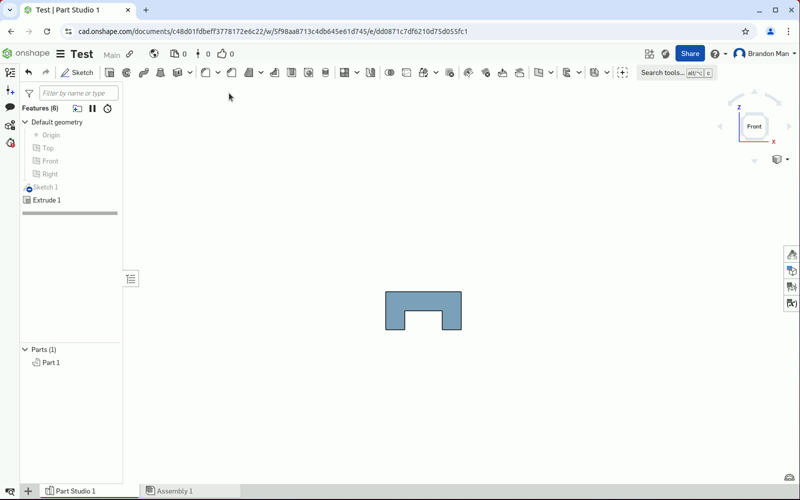
mouse_move(73, 352)
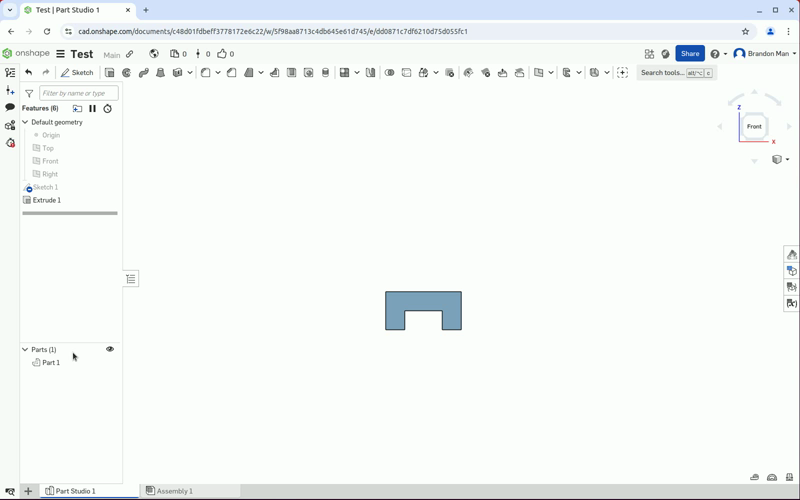
key(y)
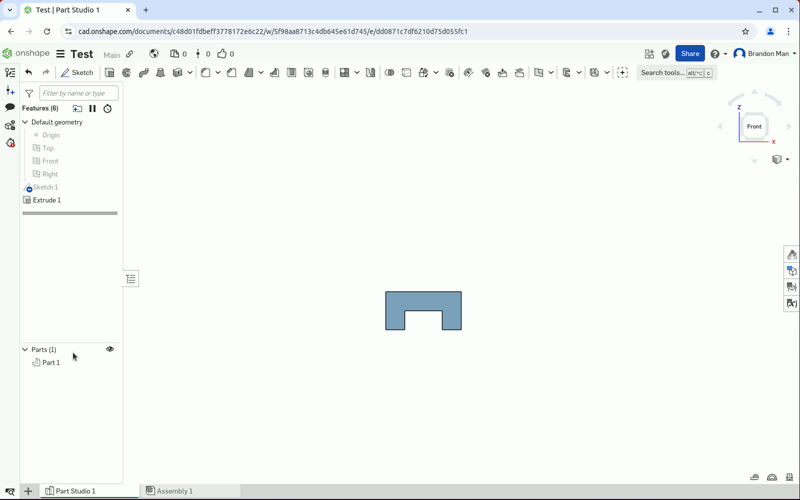
key(shift+p)
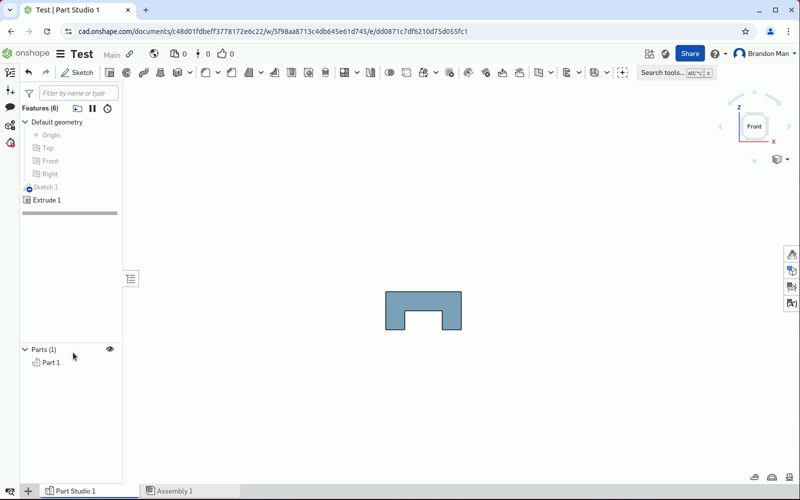
key(space)
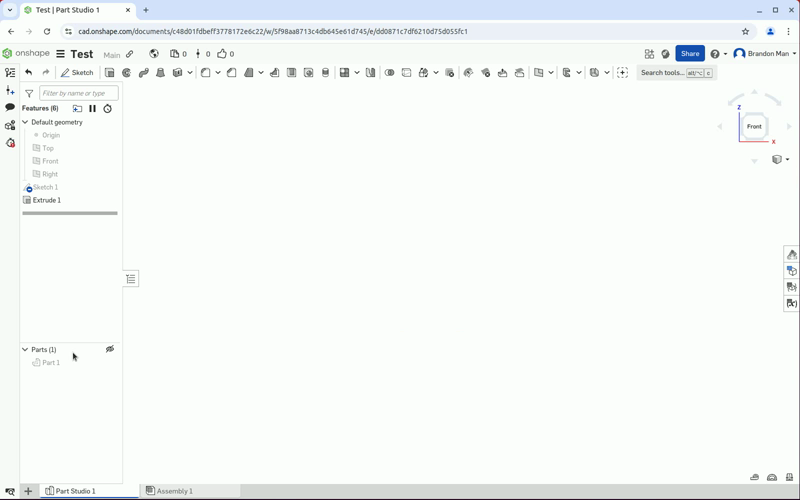
key_down(shift)
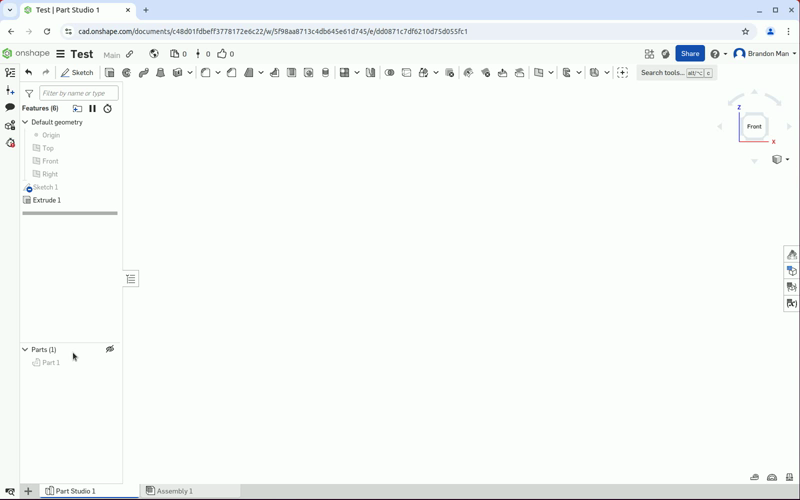
key(down)
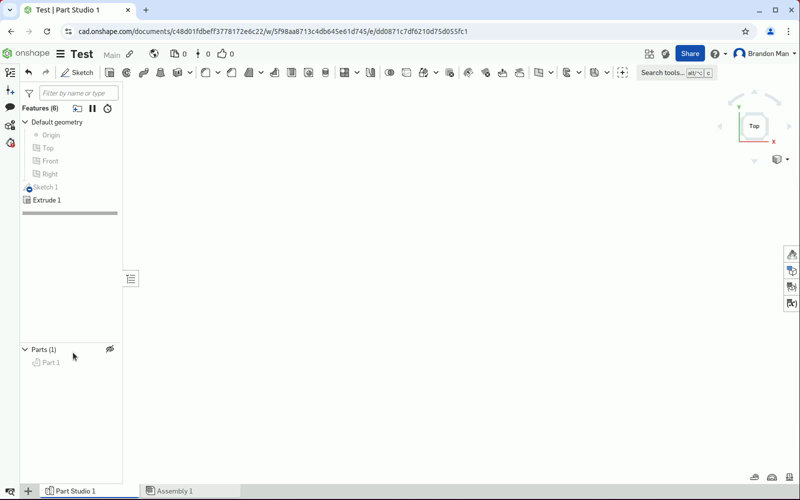
key_up(shift)
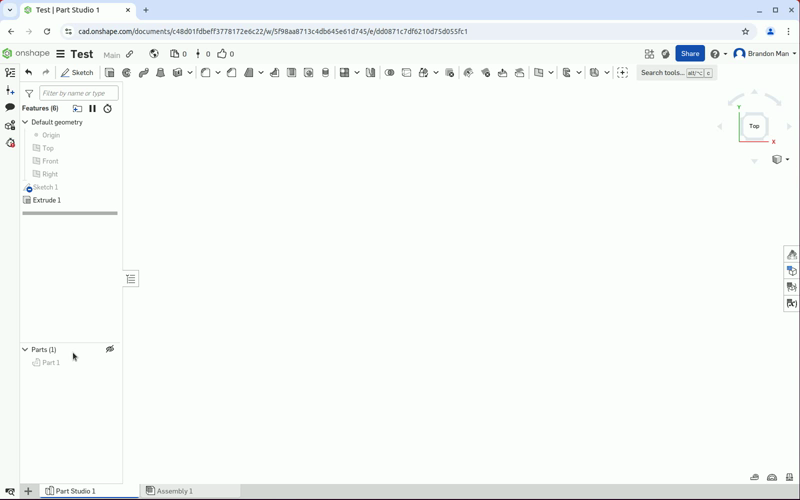
mouse_move(73, 352)
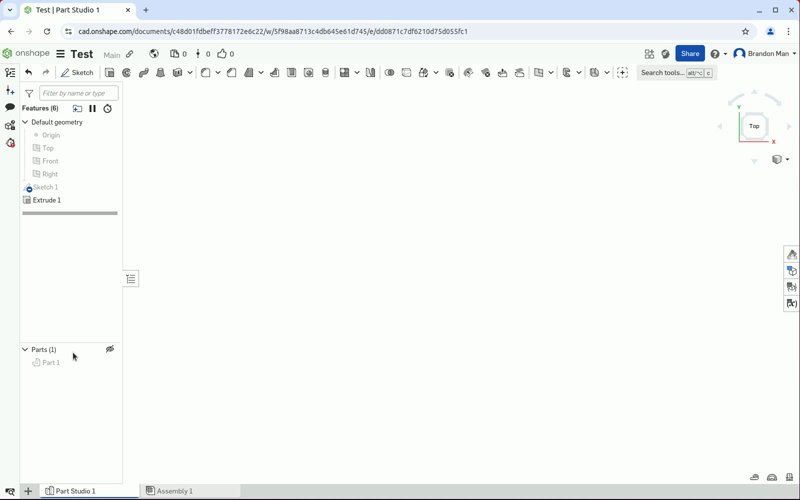
key(shift+y)
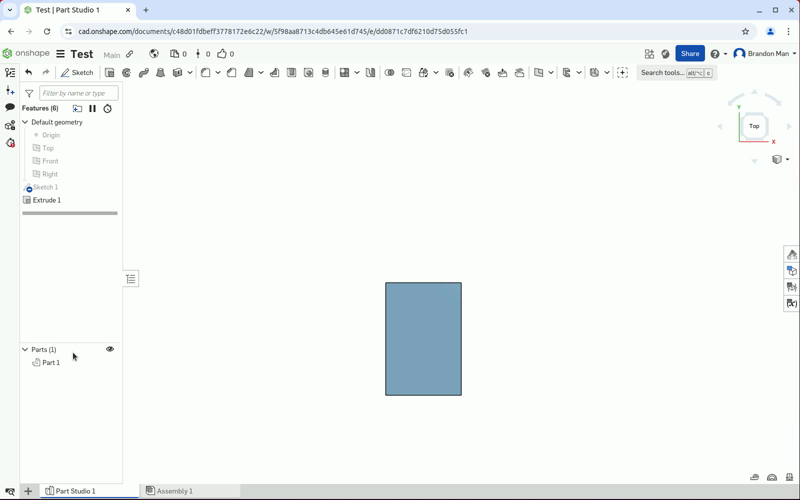
mouse_move(541, 75)
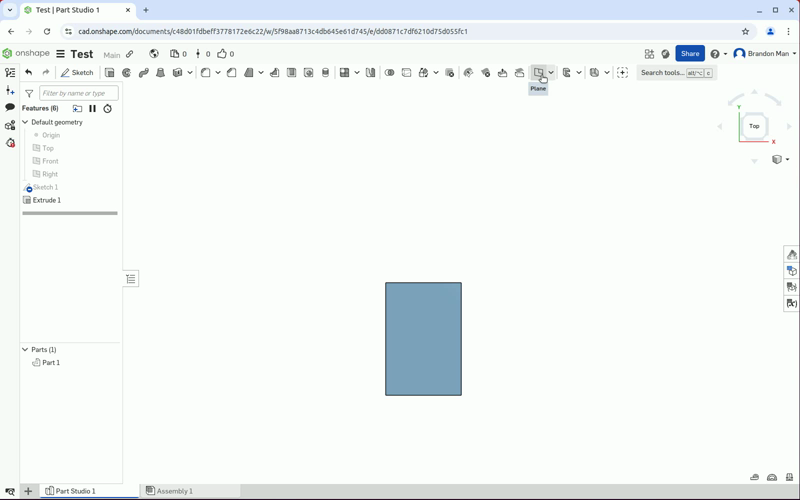
click(541, 75)
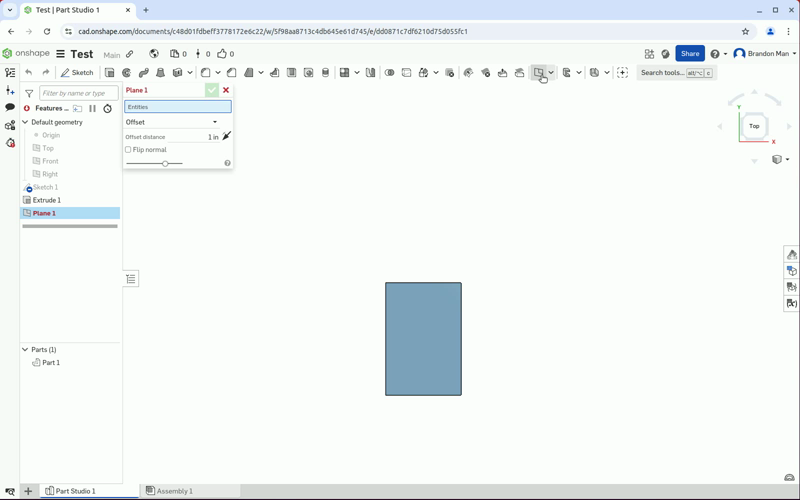
mouse_move(73, 150)
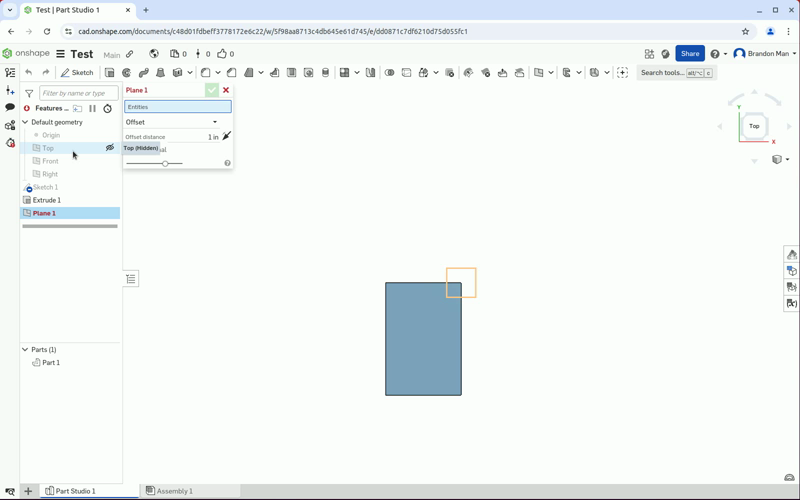
click(73, 150)
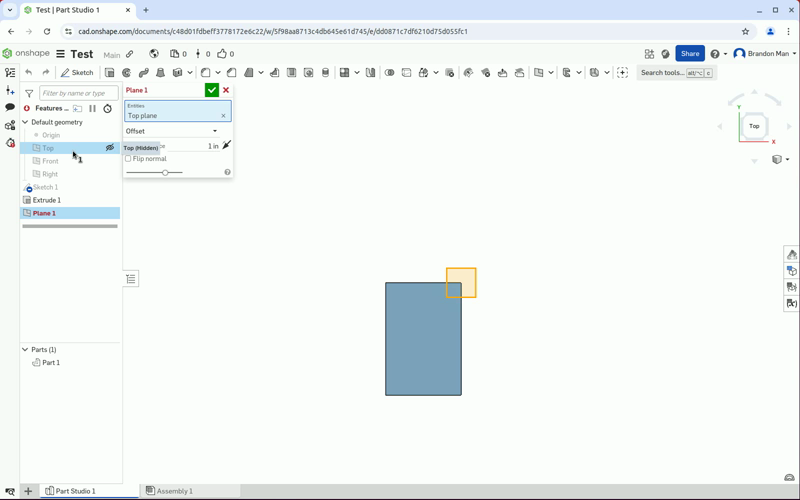
key(tab, 2)
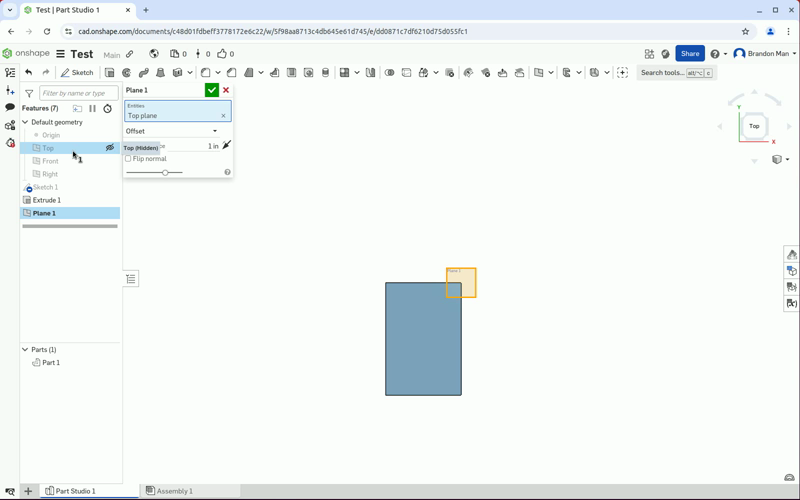
text(1.91)
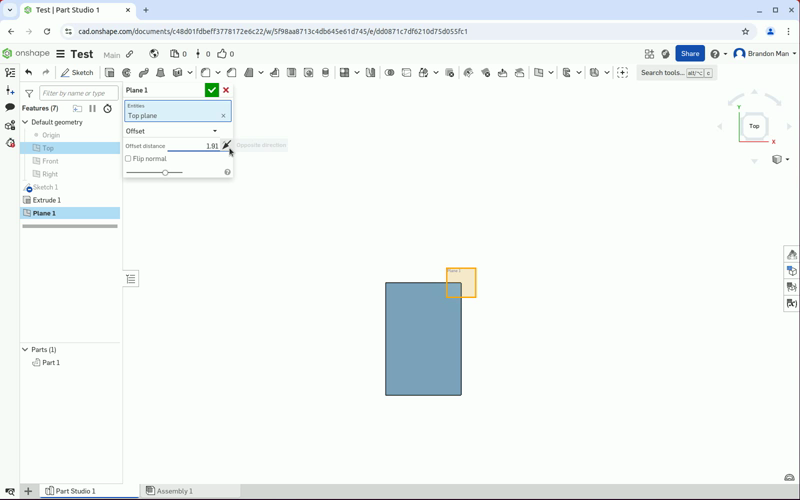
mouse_move(229, 147)
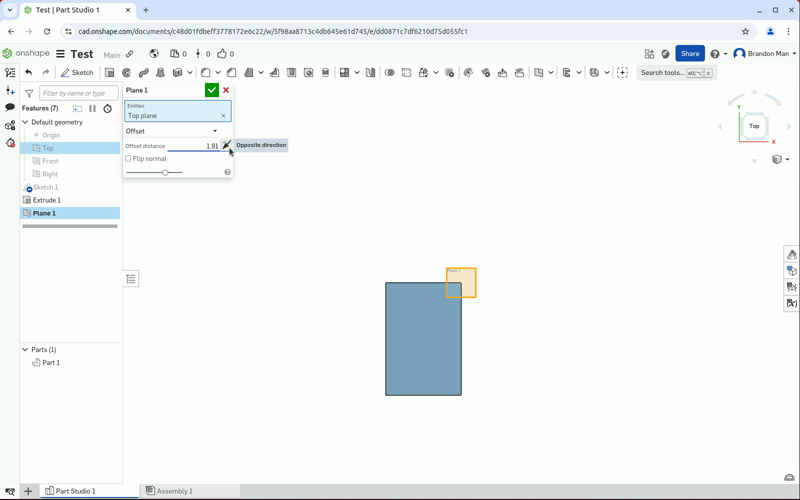
click(229, 147)
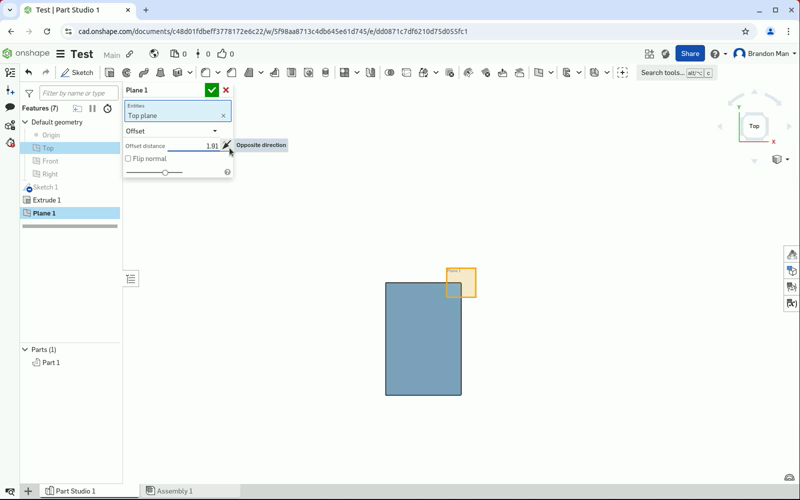
key(enter, 2)
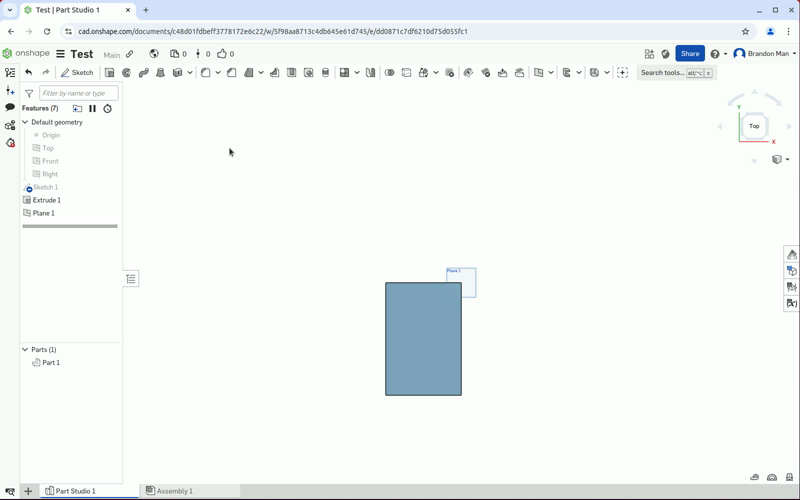
key(shift+s)
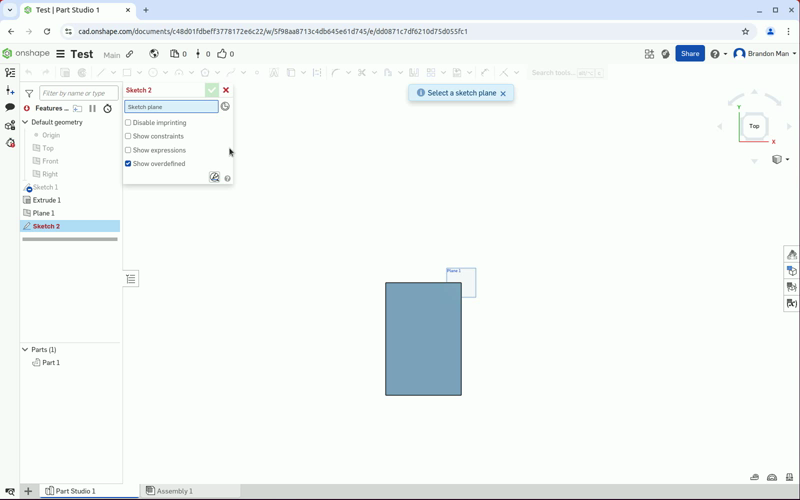
mouse_move(73, 215)
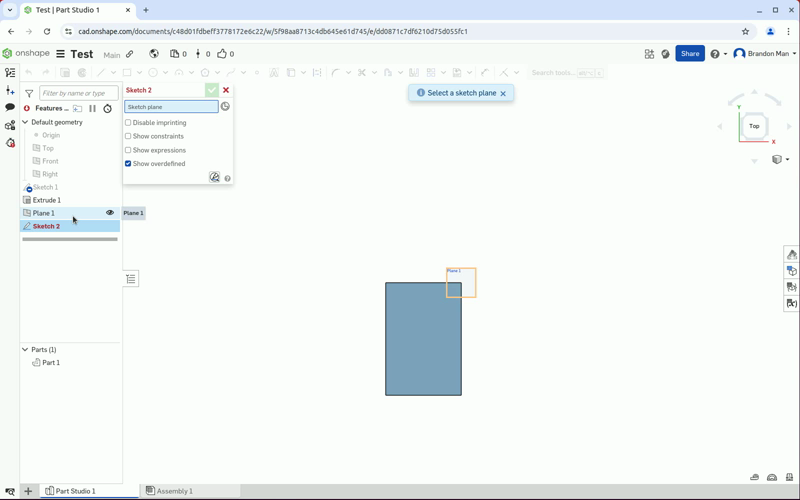
click(73, 215)
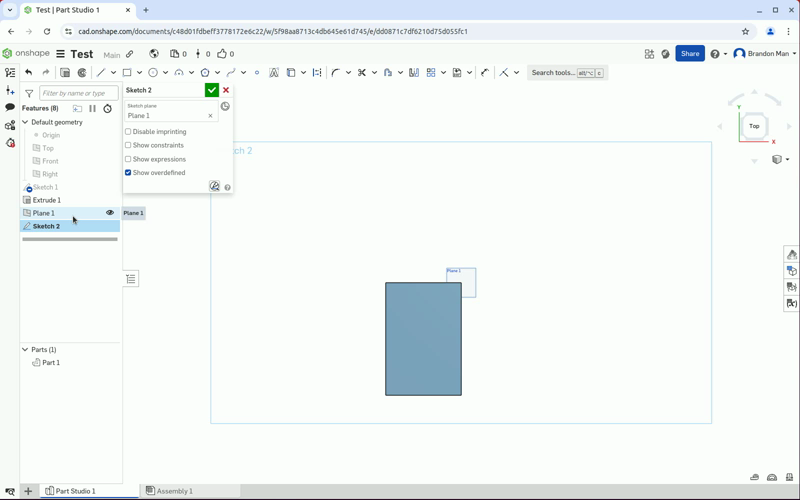
mouse_move(73, 352)
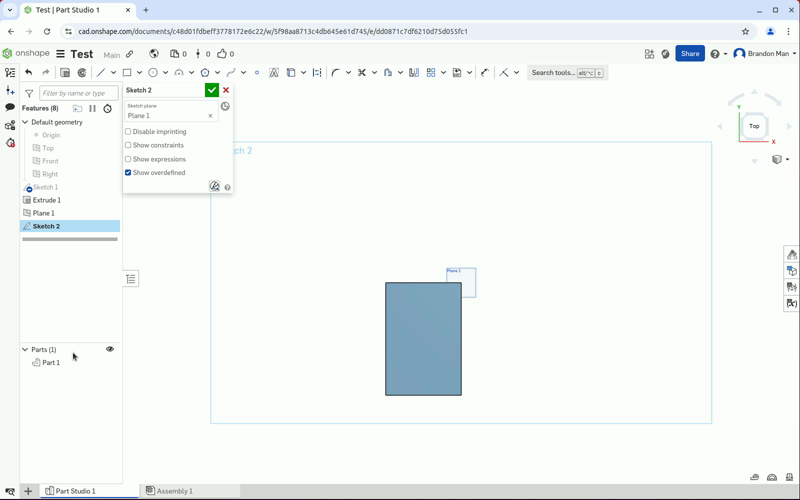
key(y)
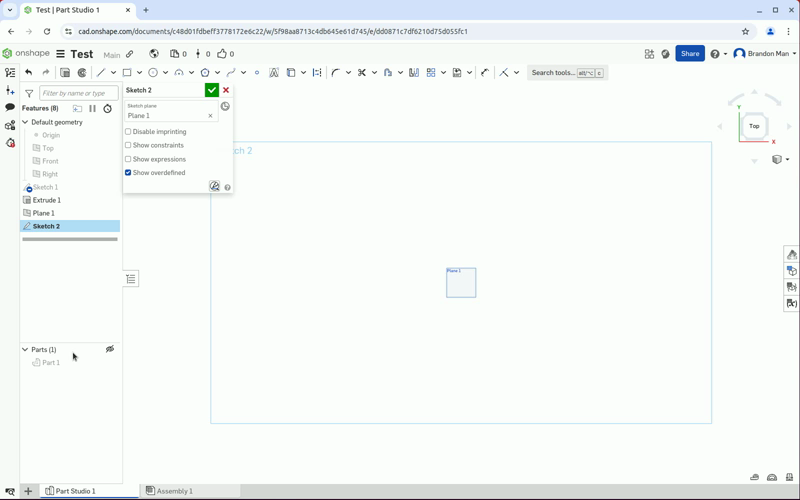
key(l)
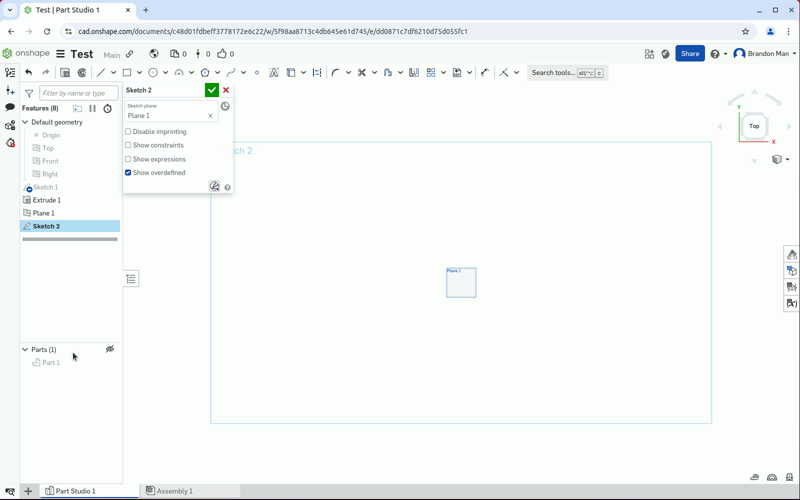
key_down(shift)
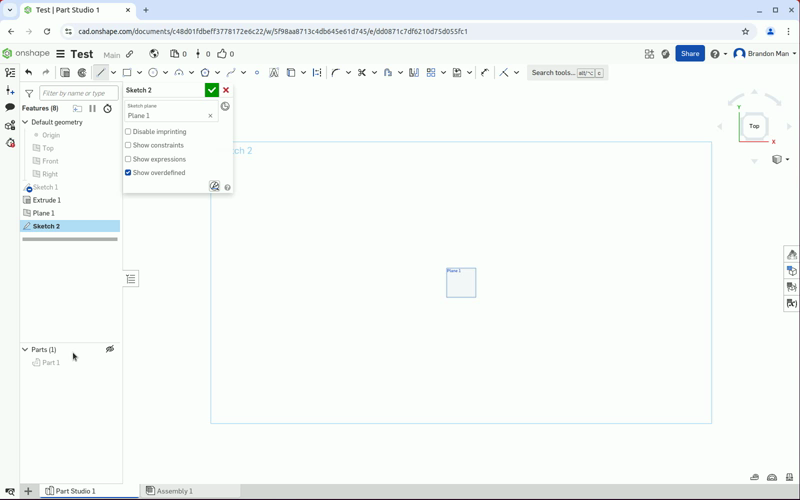
mouse_move(385, 301)
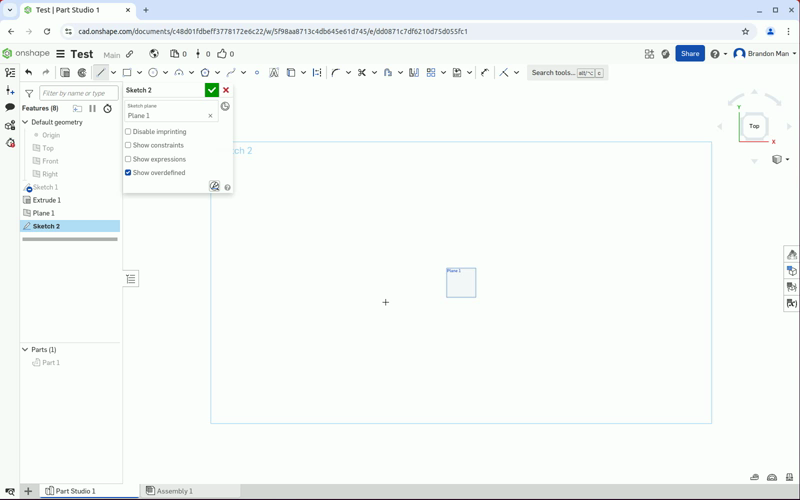
click(385, 301)
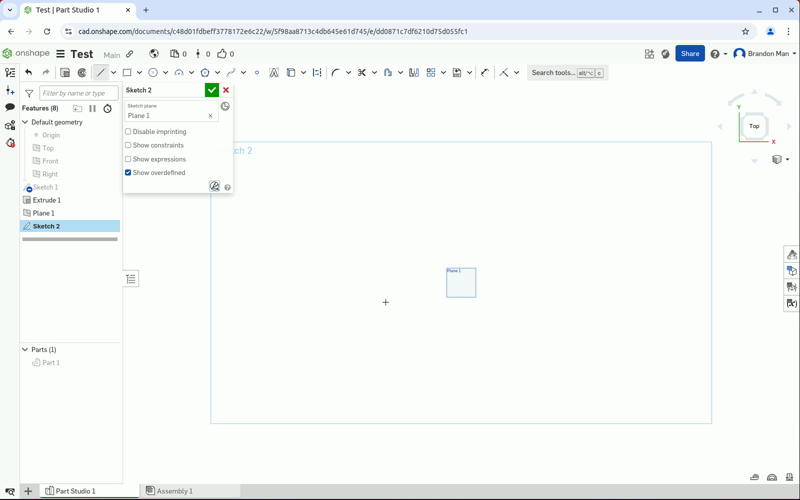
key_up(shift)
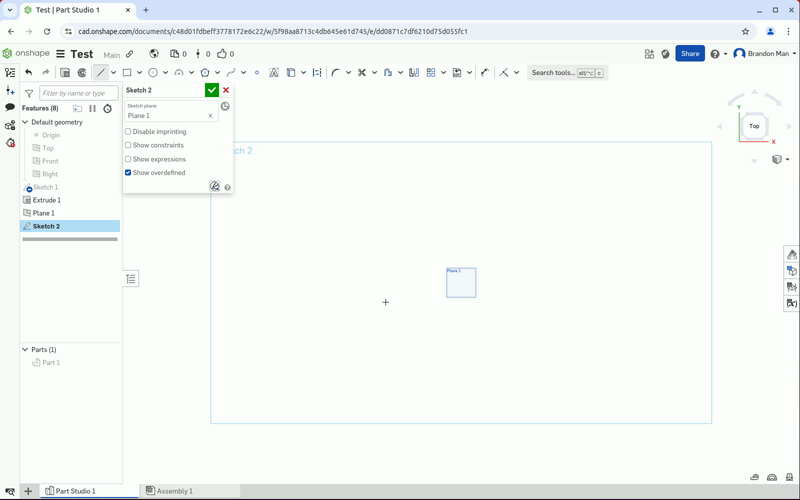
key_down(shift)
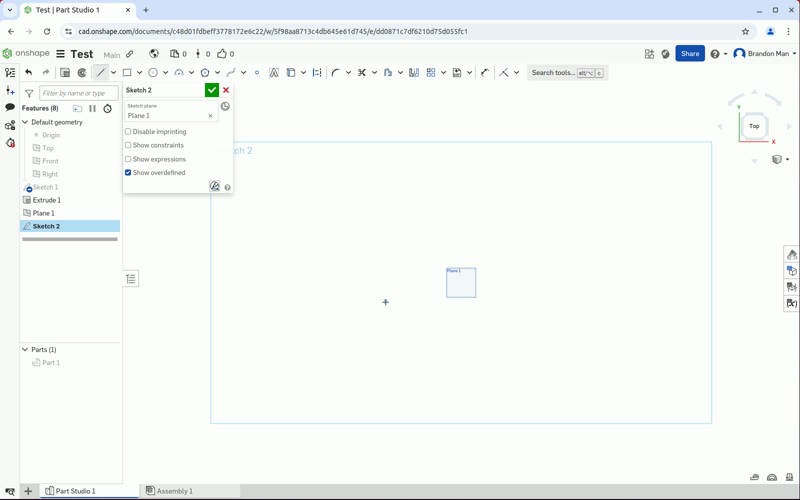
mouse_move(461, 301)
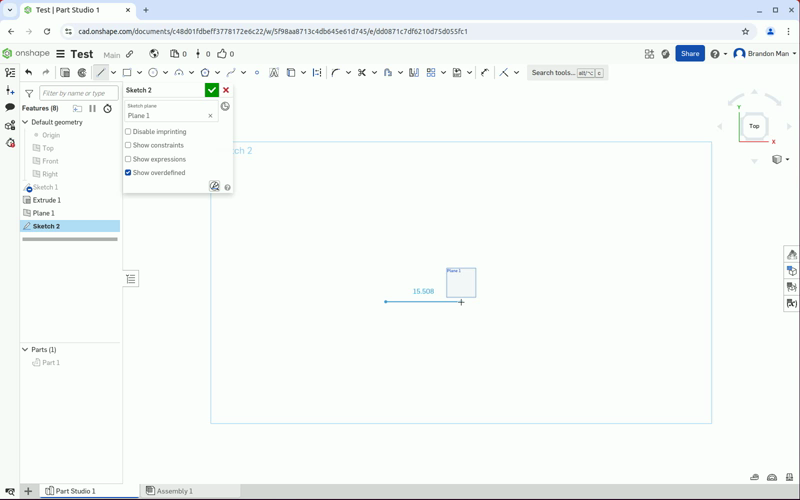
click(461, 301)
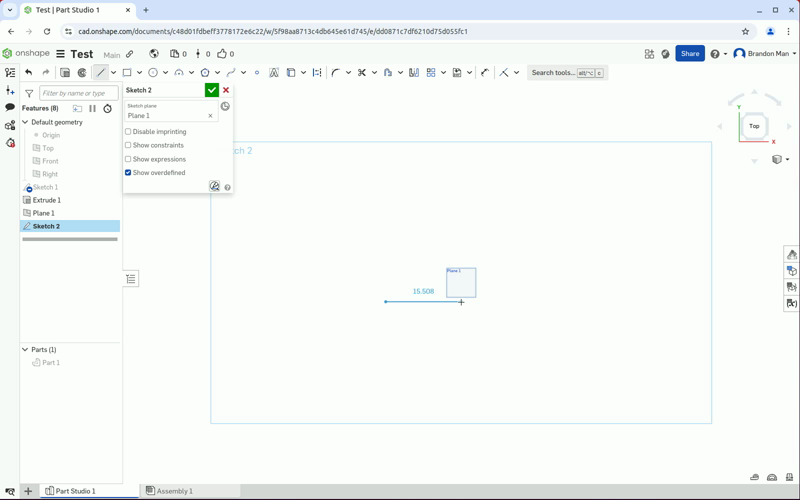
key_up(shift)
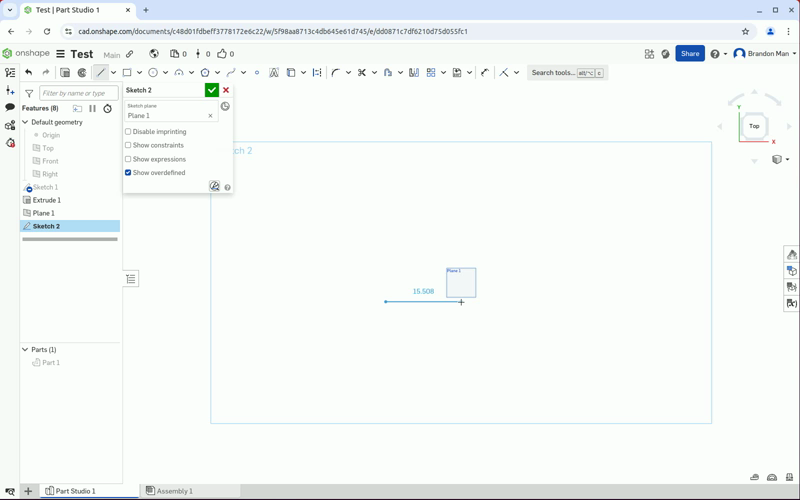
key_down(shift)
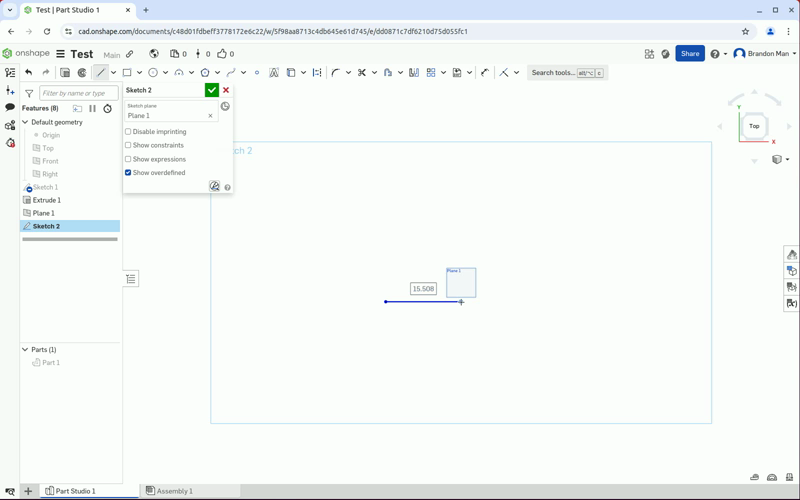
mouse_move(491, 301)
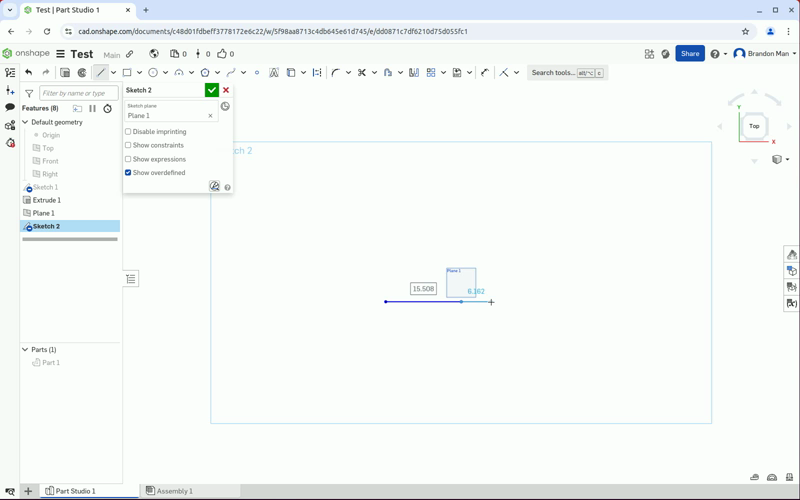
mouse_move(461, 282)
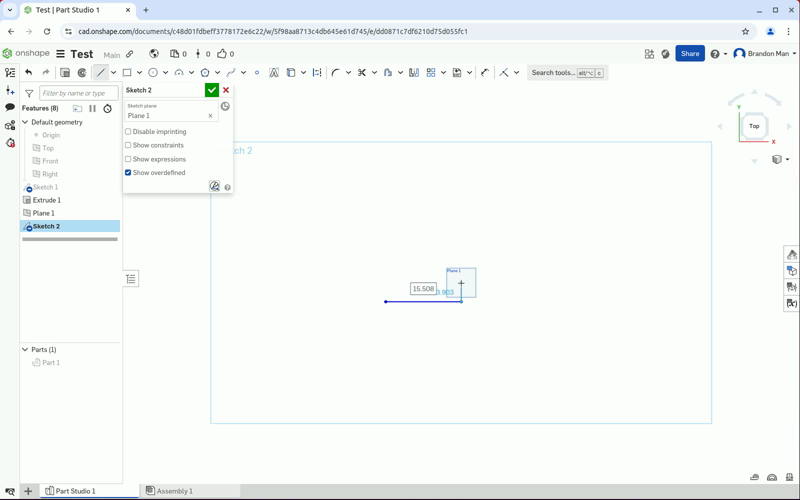
click(461, 282)
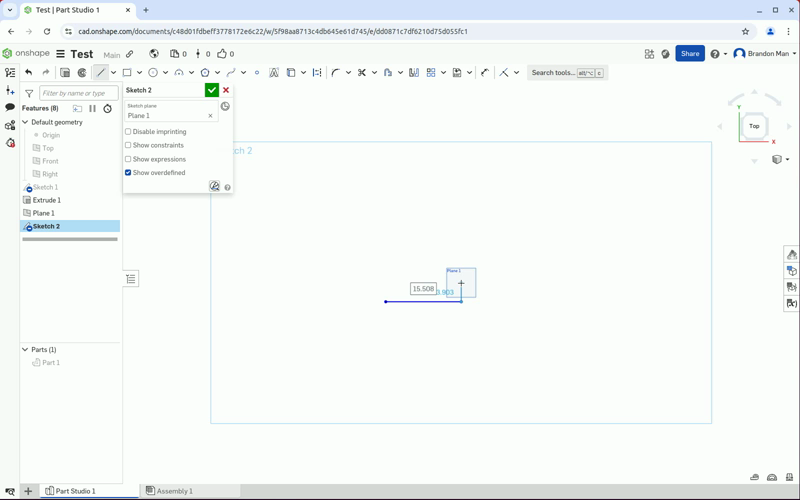
key_up(shift)
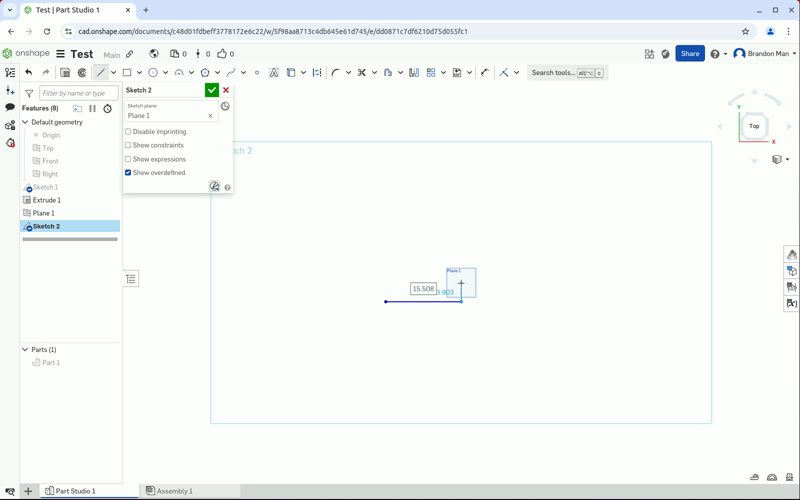
key_down(shift)
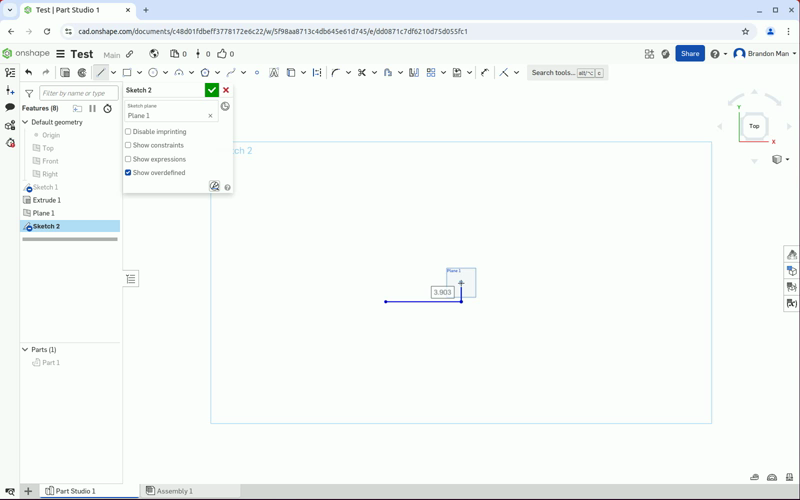
mouse_move(385, 282)
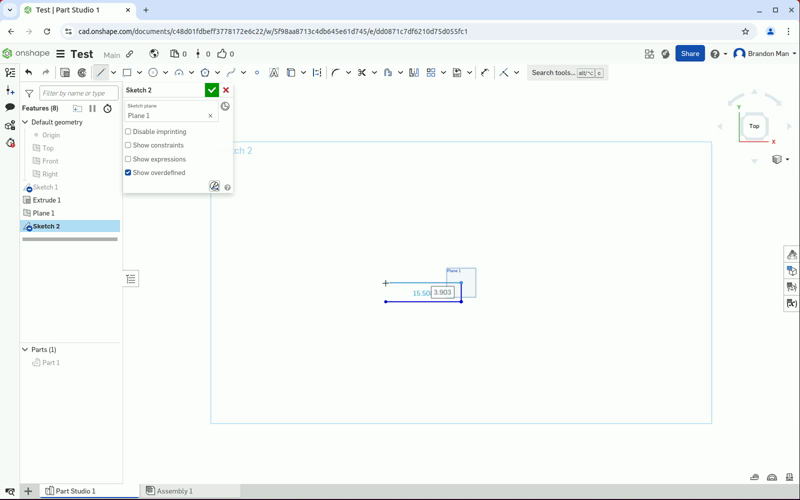
click(385, 282)
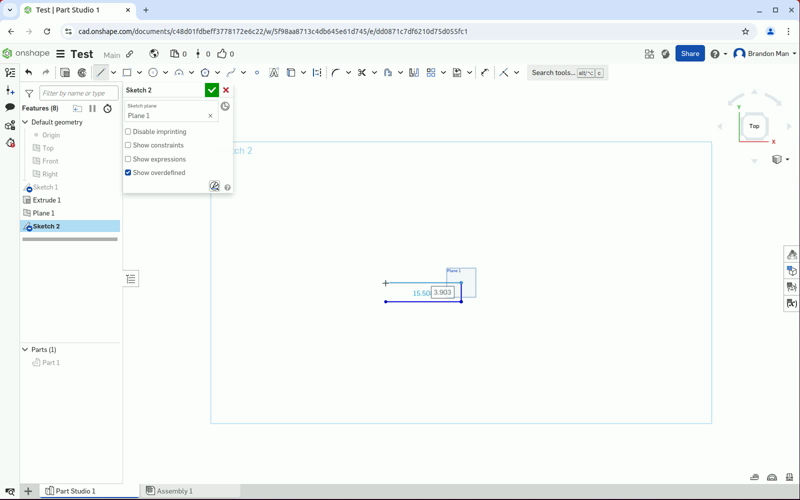
key_up(shift)
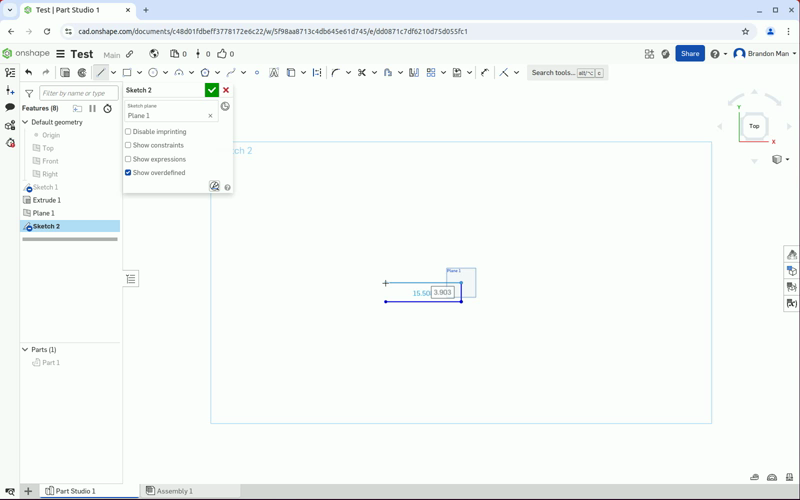
mouse_move(415, 282)
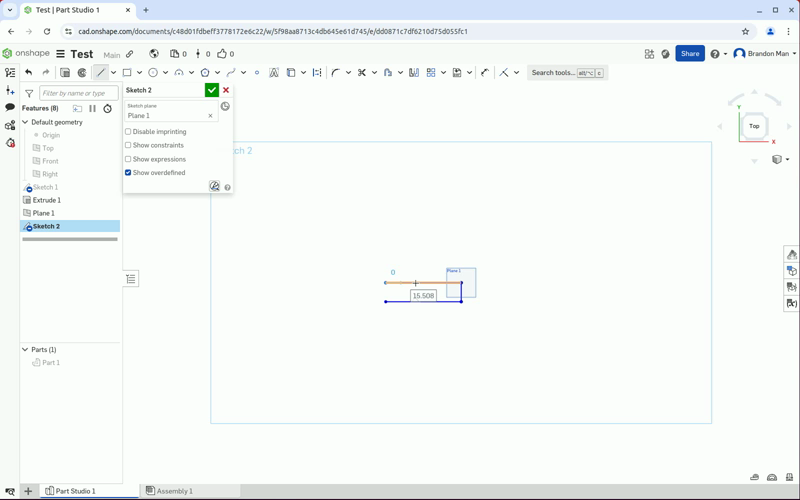
key_down(shift)
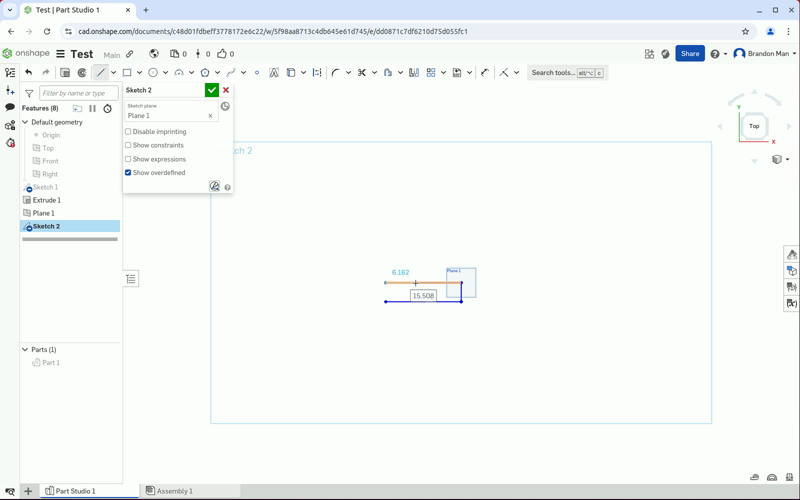
mouse_move(385, 301)
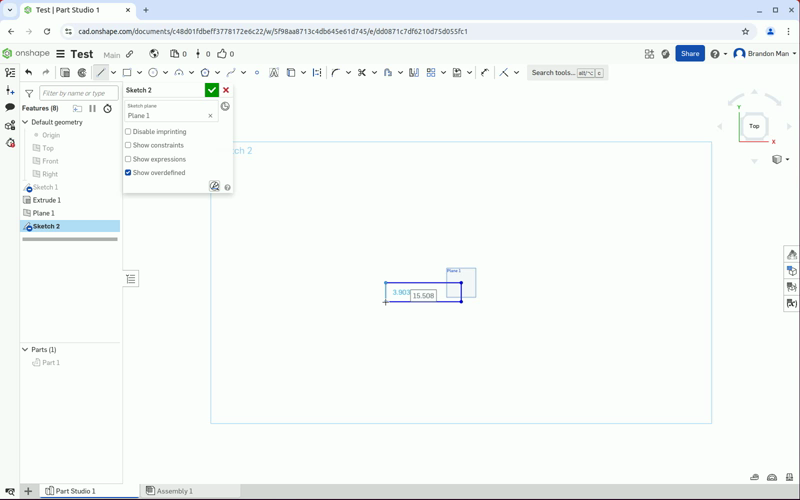
key_up(shift)
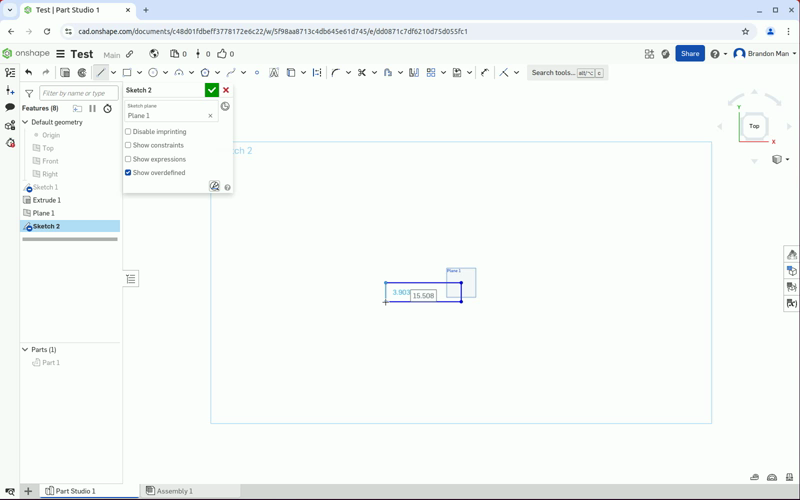
click(385, 301)
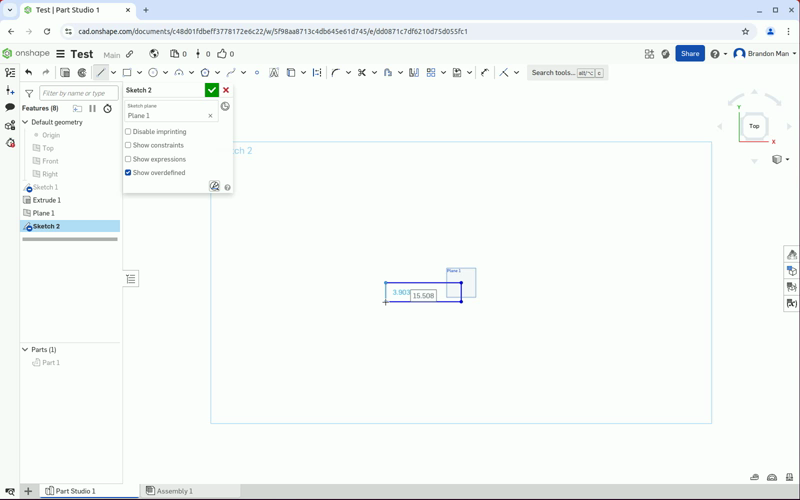
key(esc)
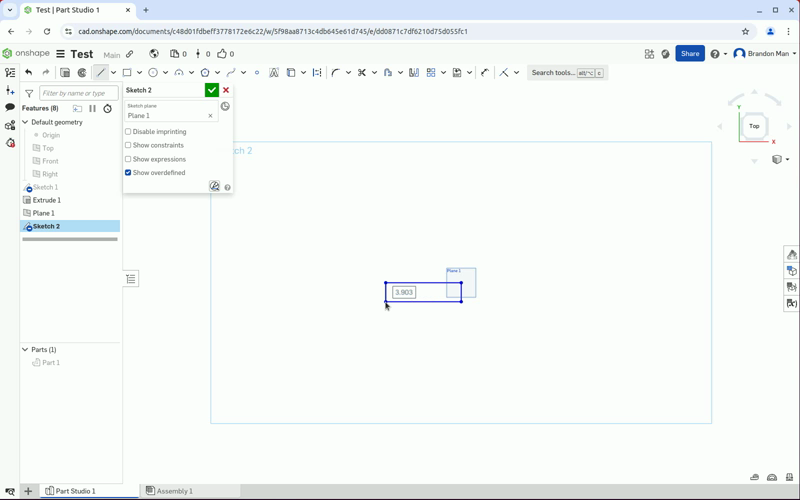
mouse_move(399, 283)
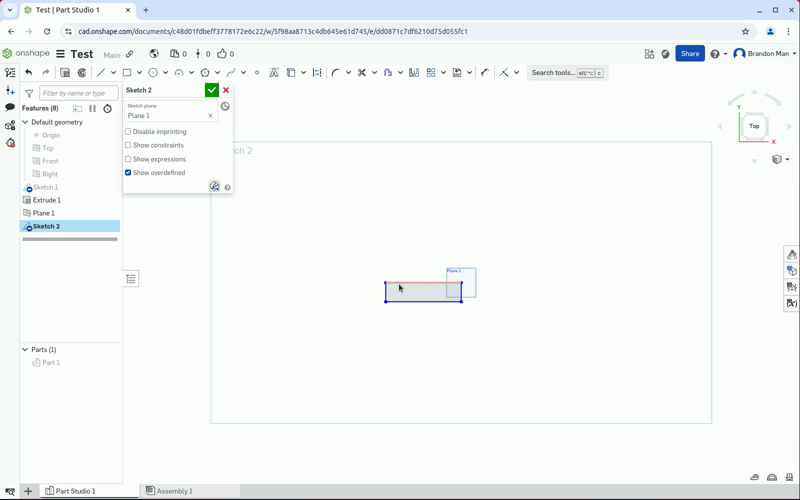
scroll(6)
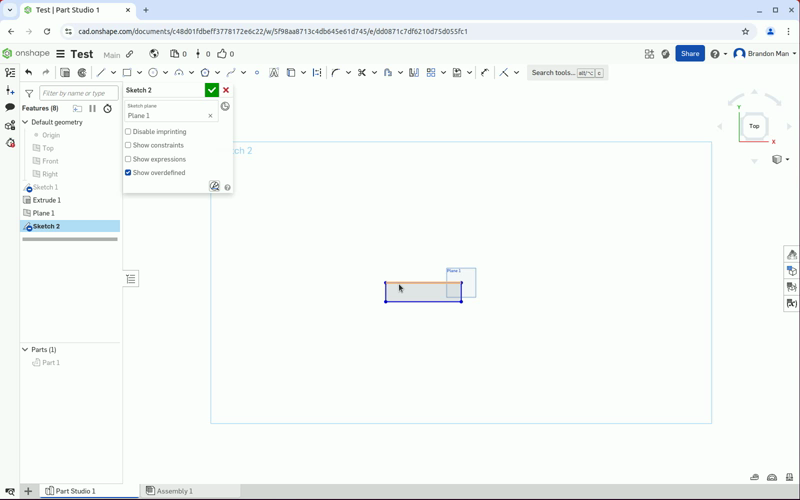
scroll(6)
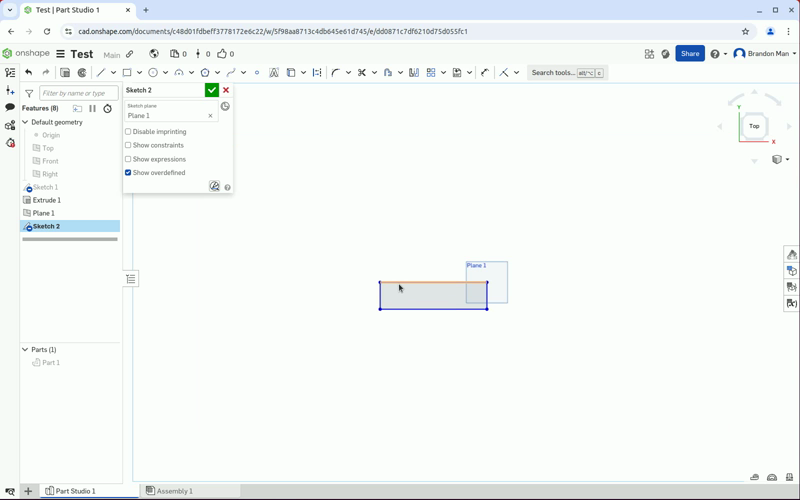
scroll(6)
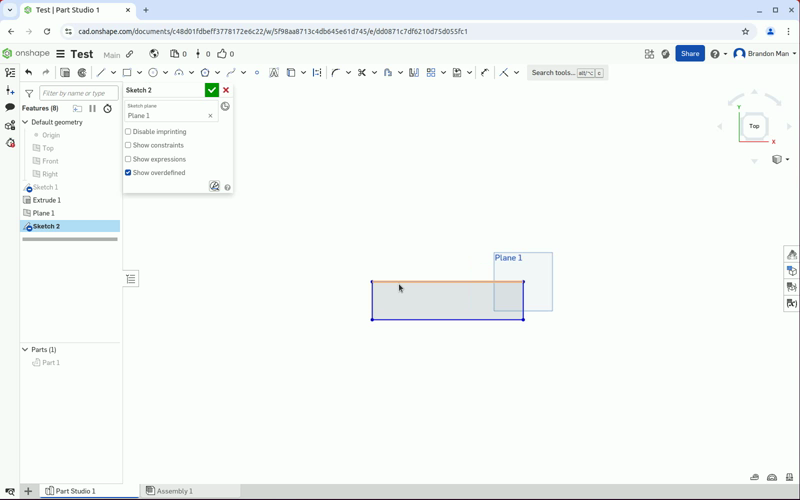
scroll(6)
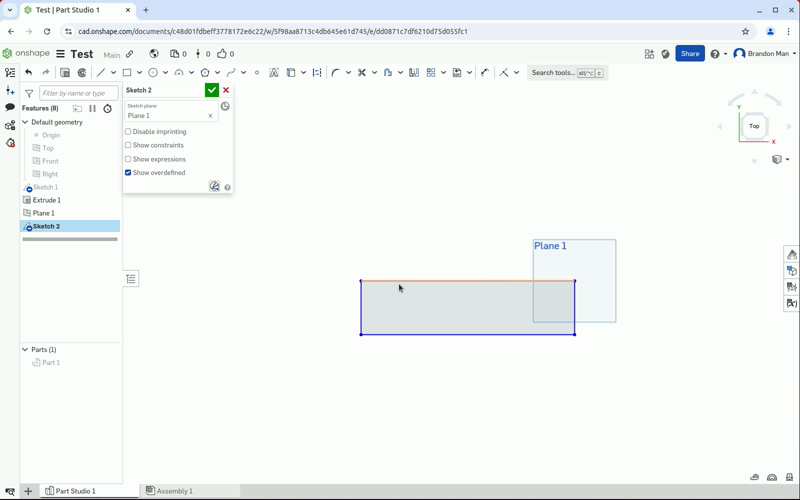
scroll(6)
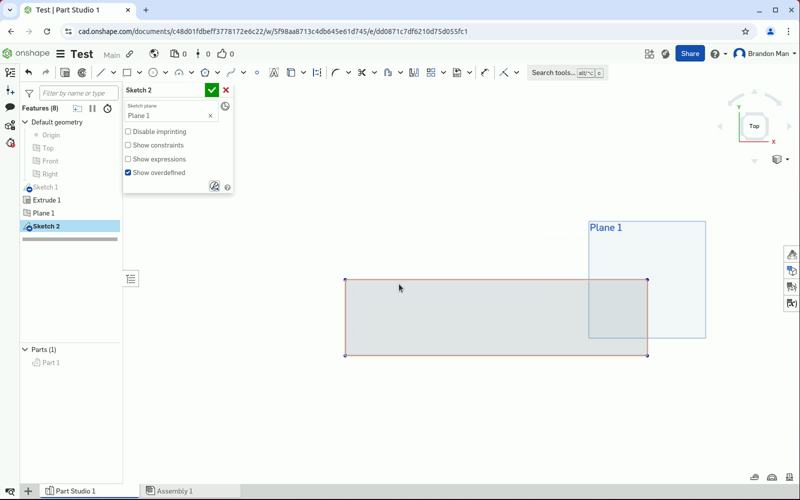
scroll(6)
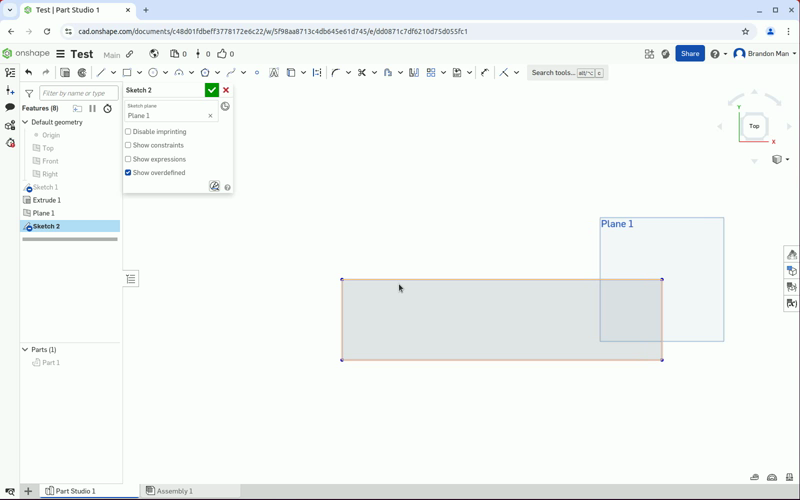
scroll(6)
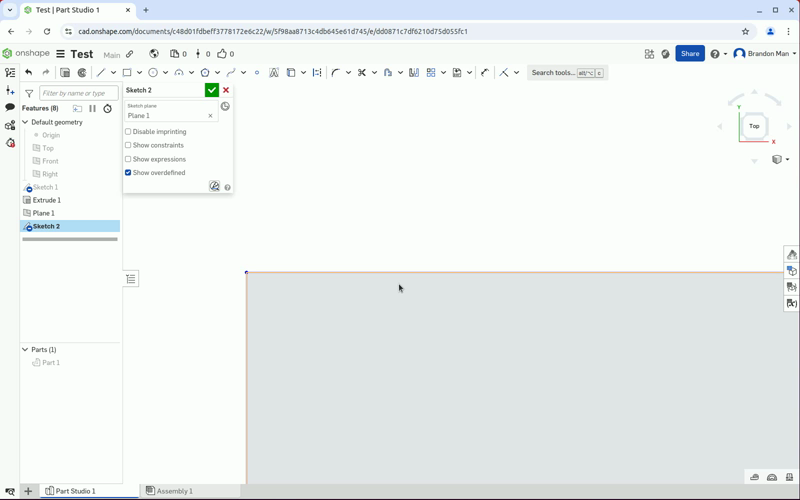
click(399, 283)
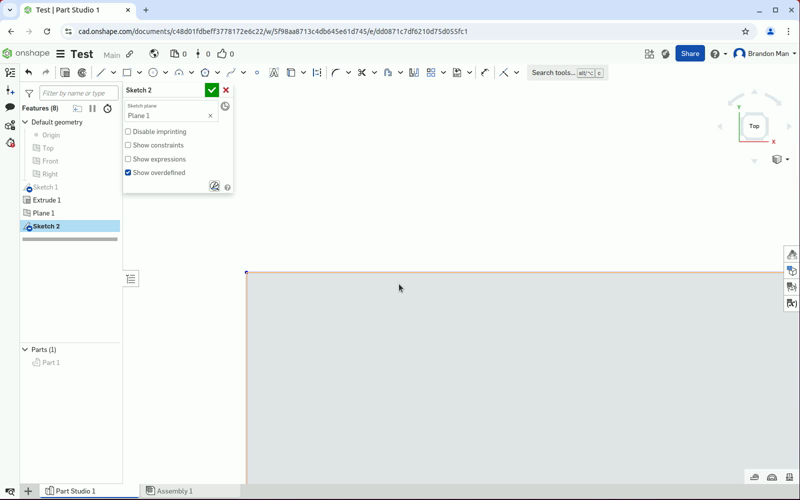
scroll(-6)
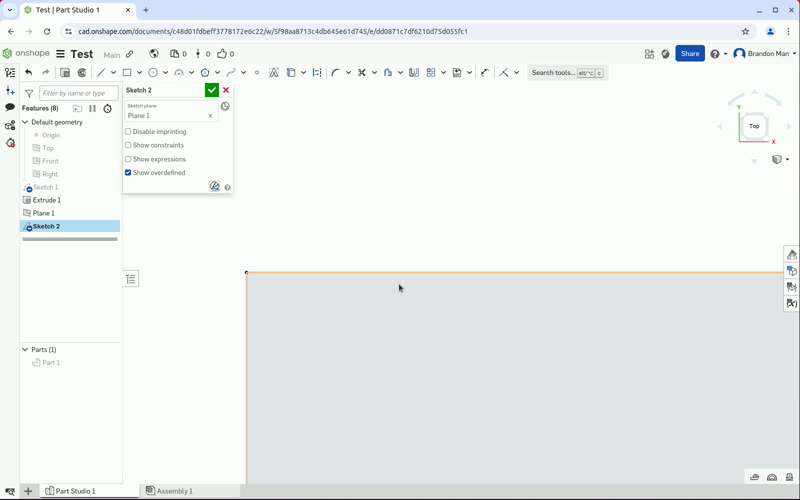
scroll(-6)
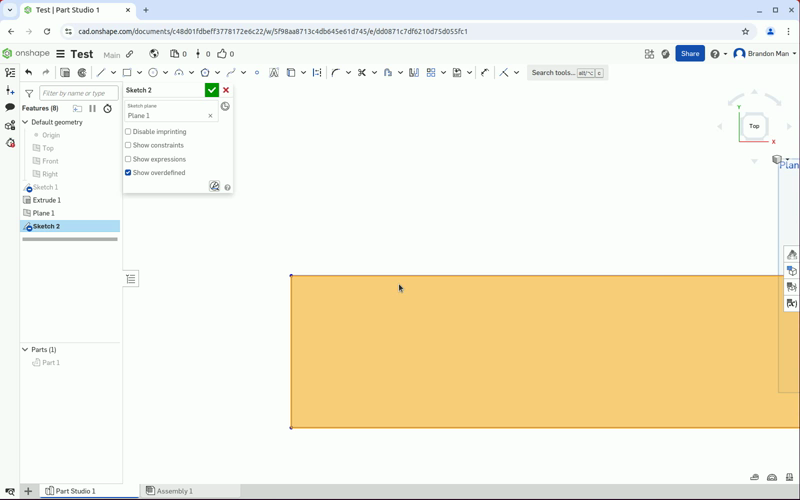
scroll(-6)
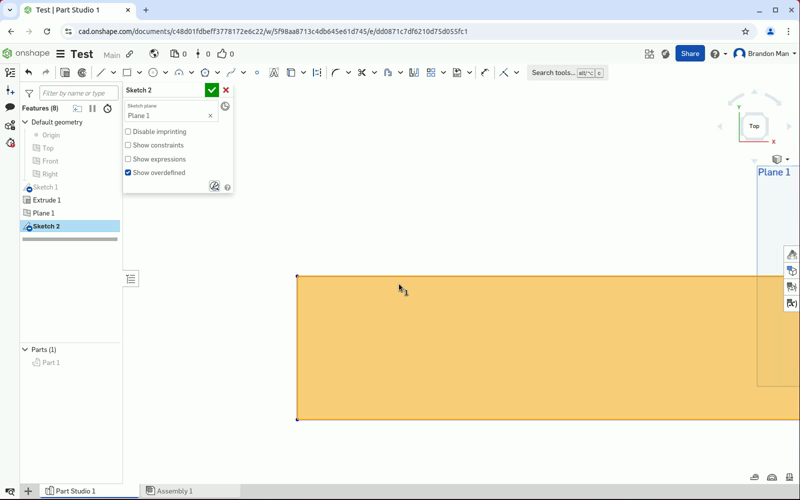
scroll(-6)
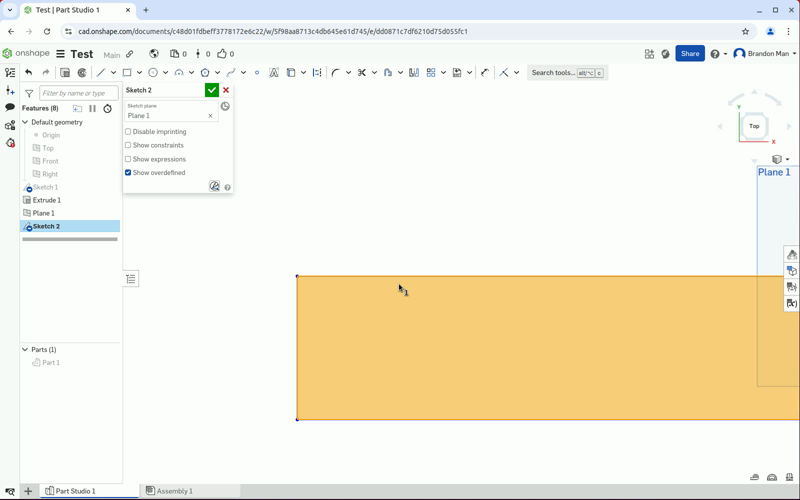
scroll(-6)
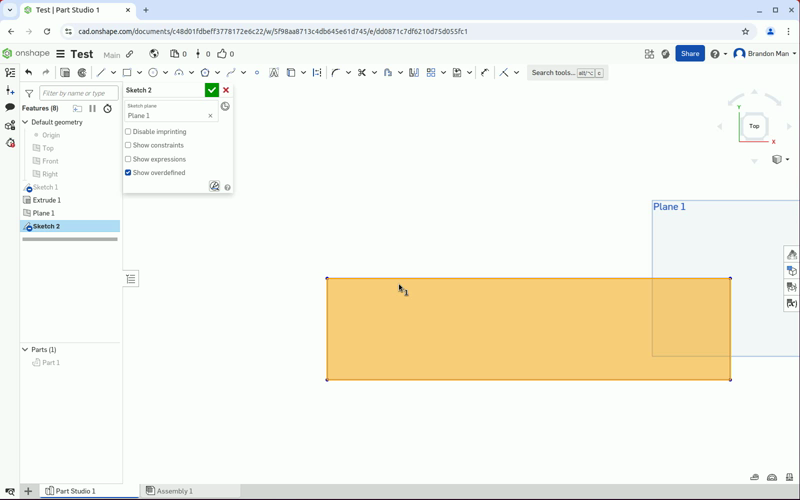
scroll(-6)
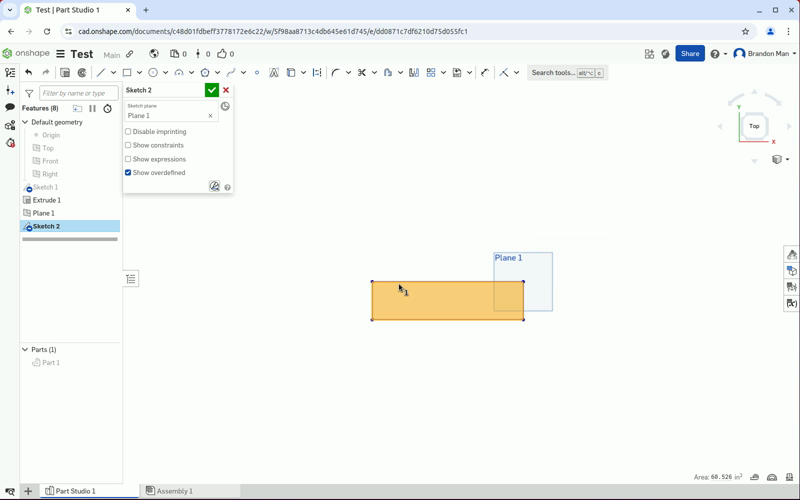
scroll(-6)
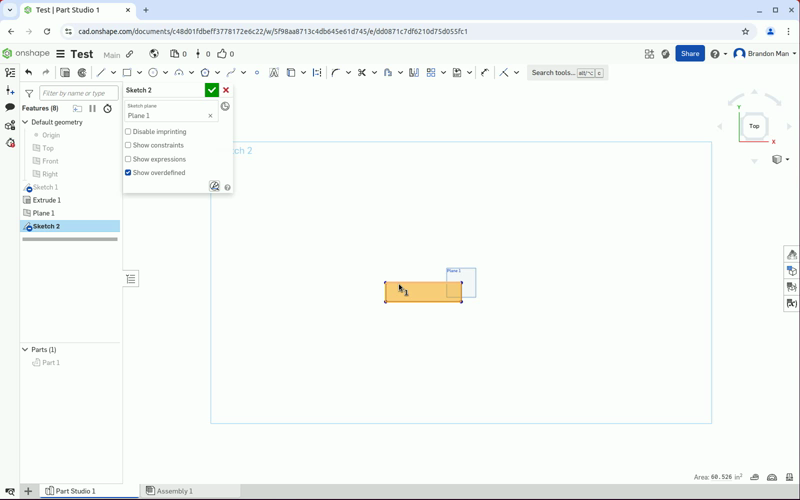
mouse_move(73, 352)
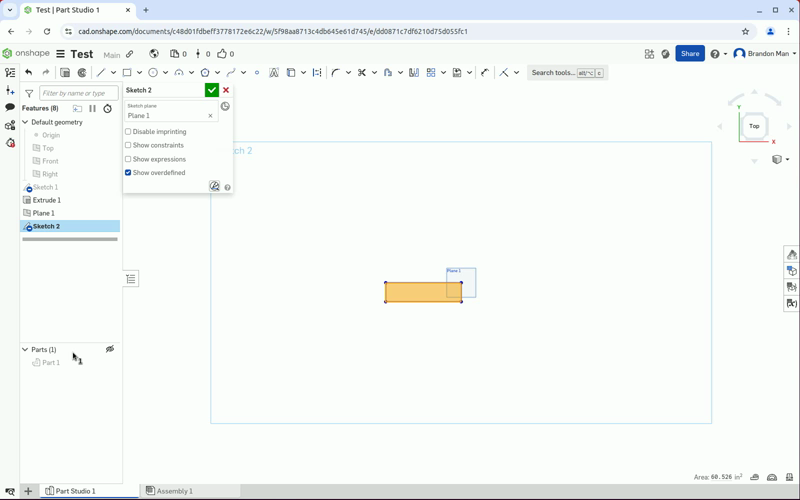
key(shift+y)
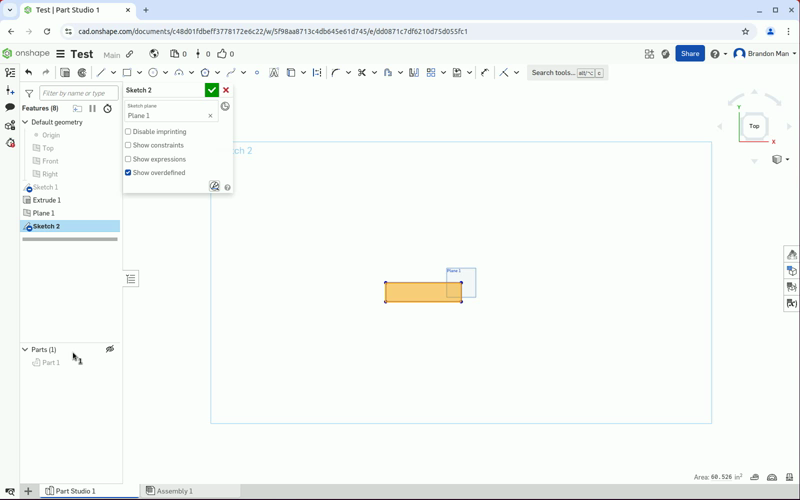
key(shift+e)
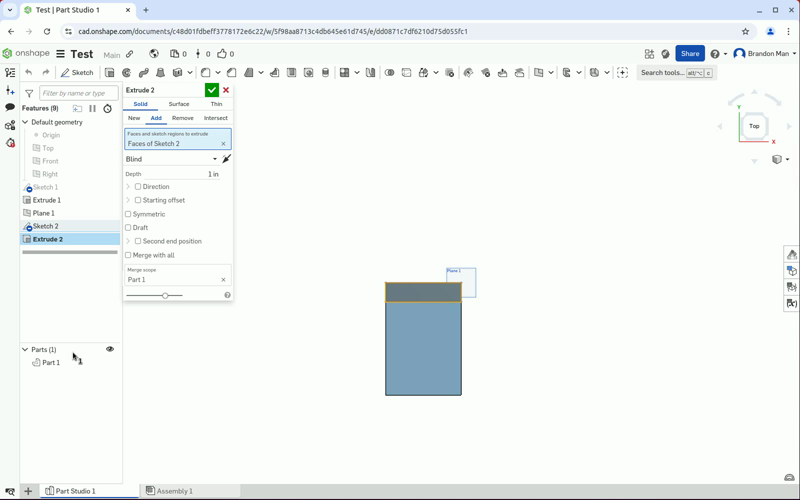
mouse_move(143, 106)
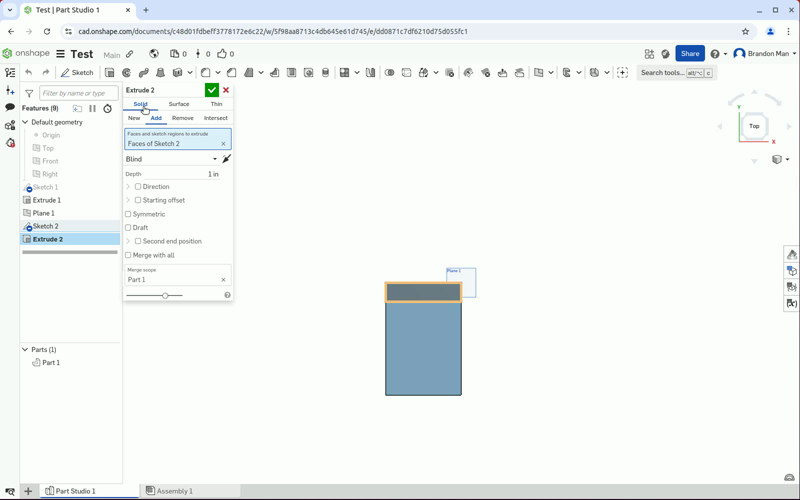
click(143, 106)
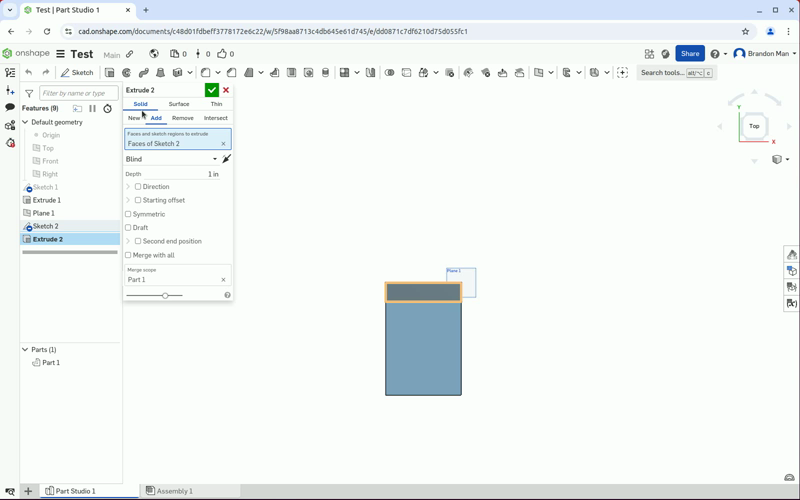
mouse_move(137, 120)
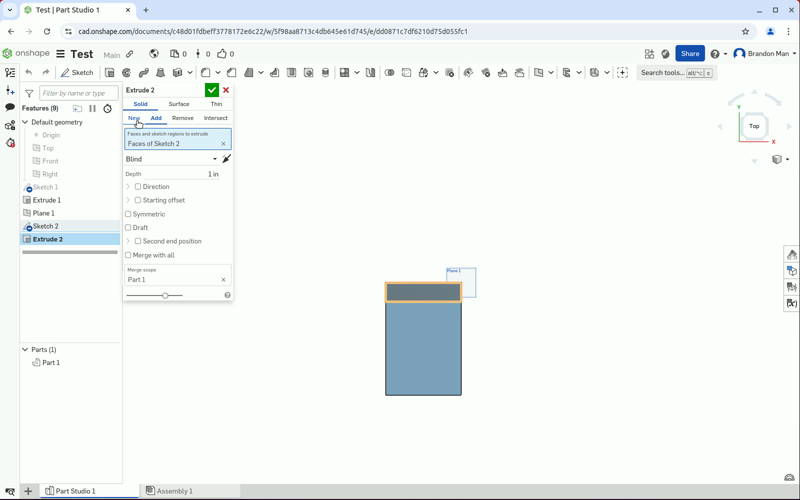
click(137, 120)
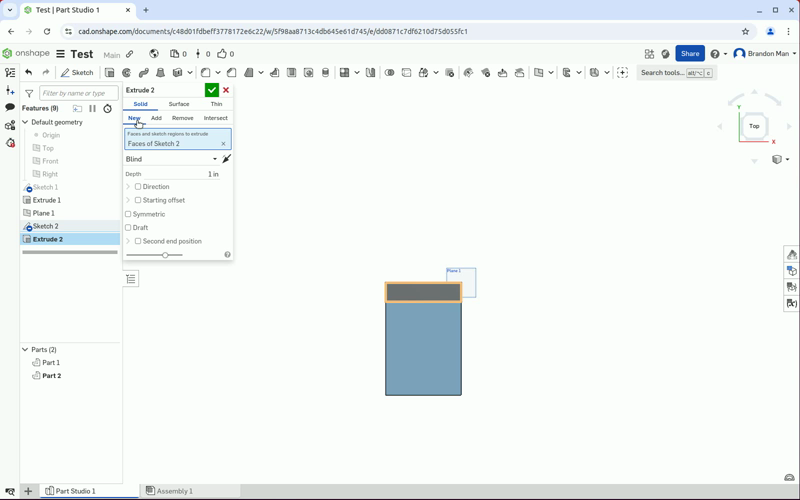
key(tab, 4)
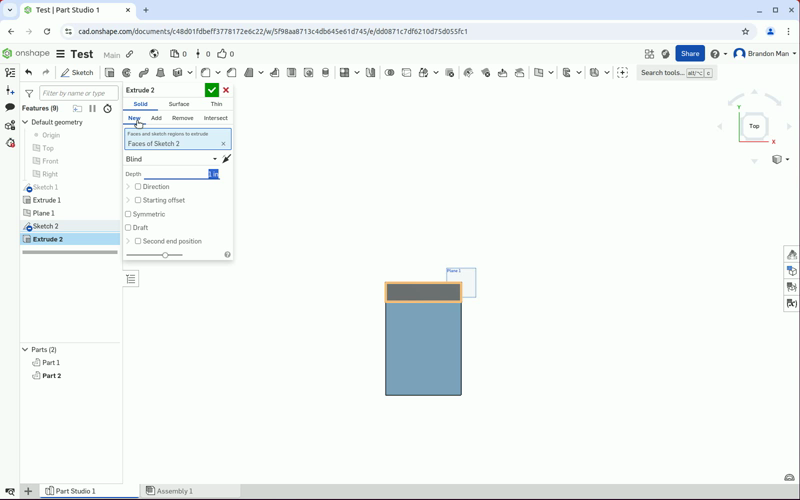
text(3.851)
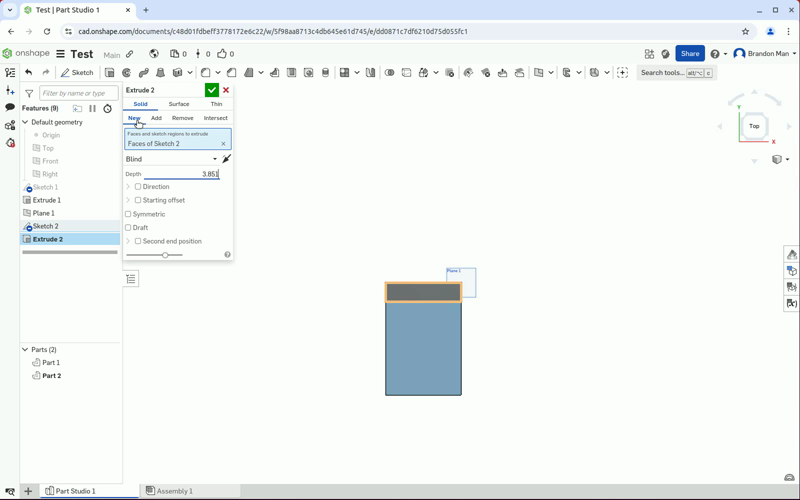
key(enter)
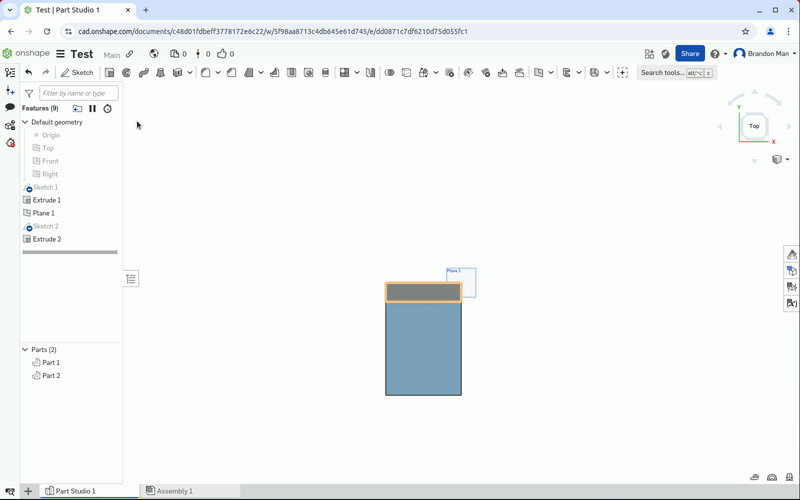
key(shift+h)
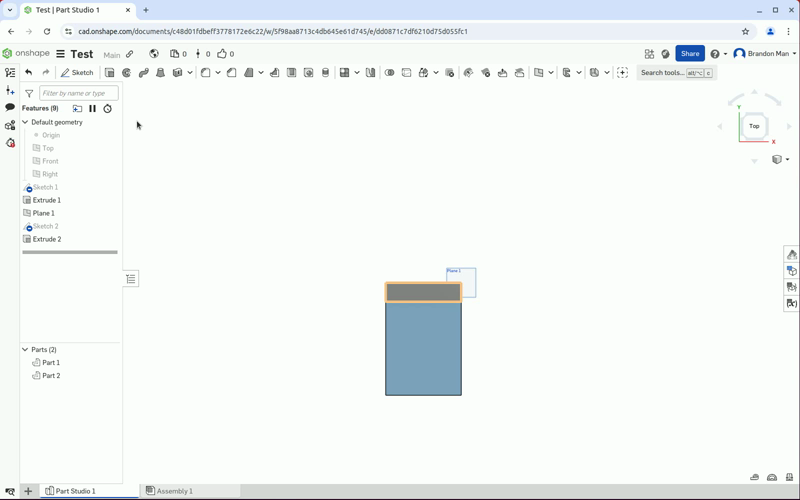
key(shift+h)
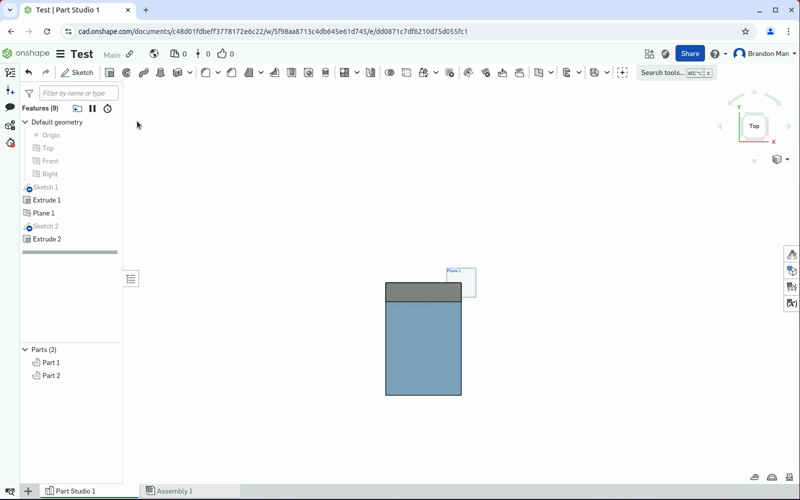
mouse_move(73, 189)
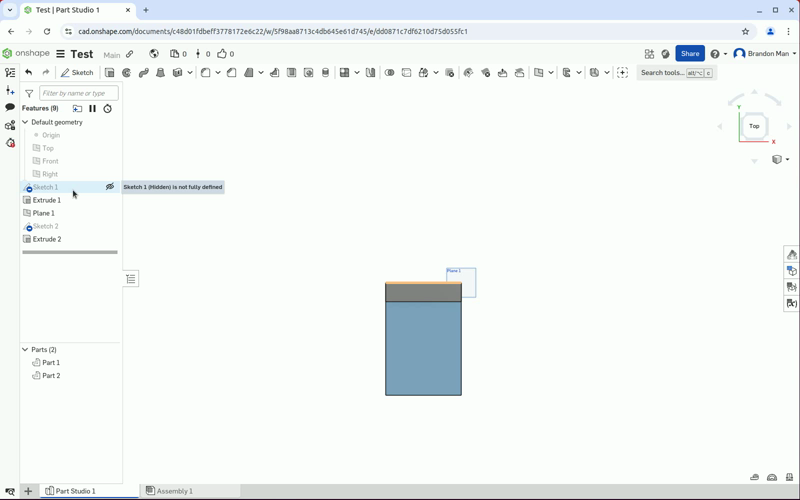
click(73, 189)
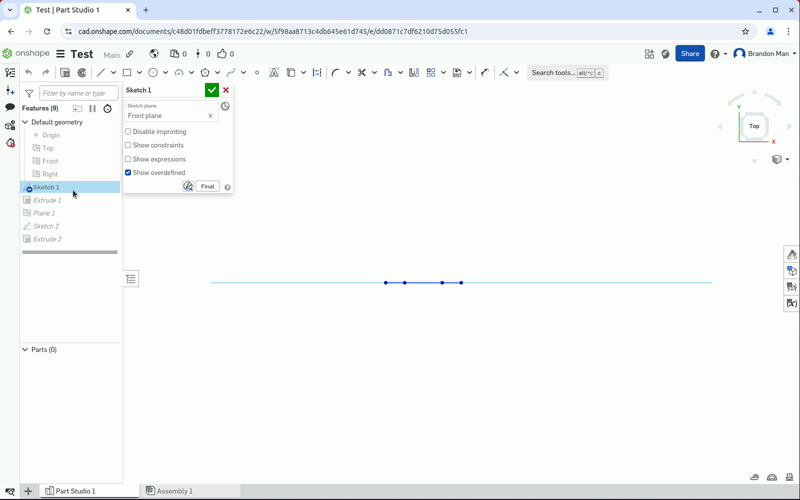
mouse_move(229, 92)
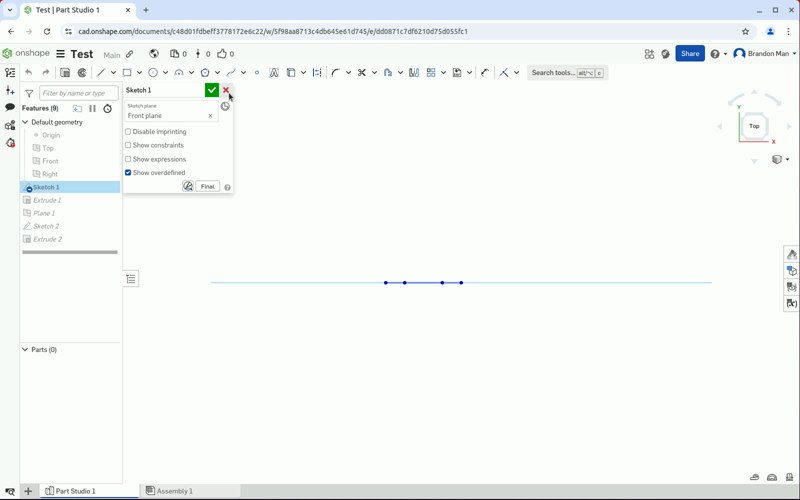
click(229, 92)
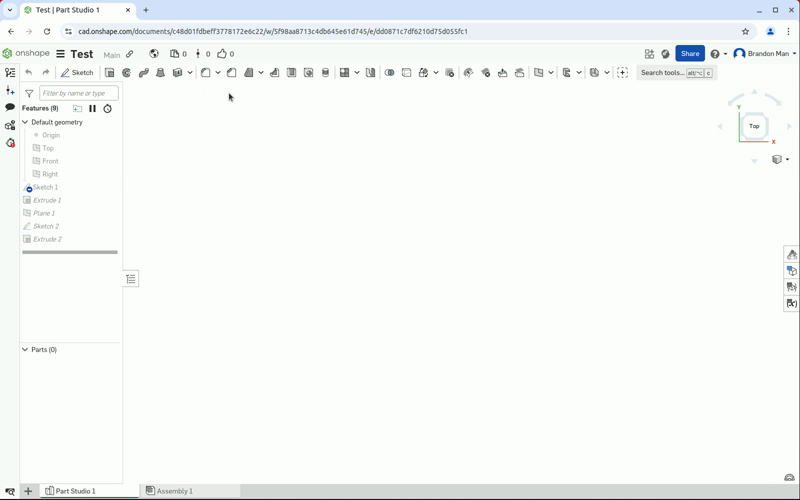
key(shift+s)
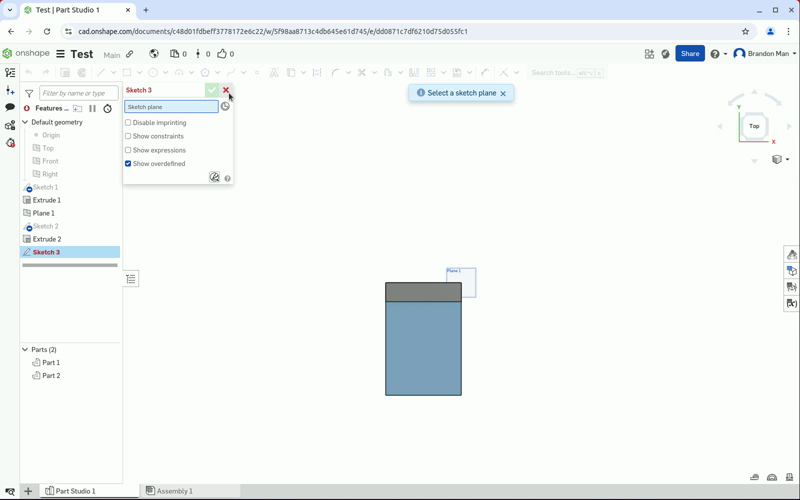
mouse_move(73, 215)
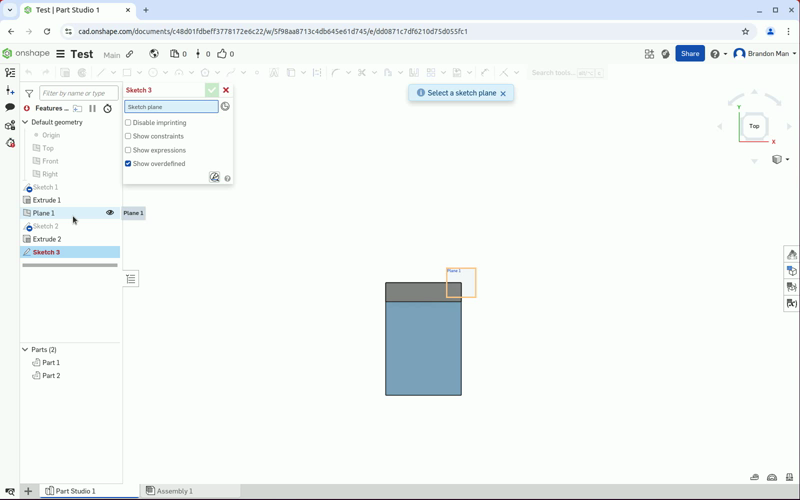
click(73, 215)
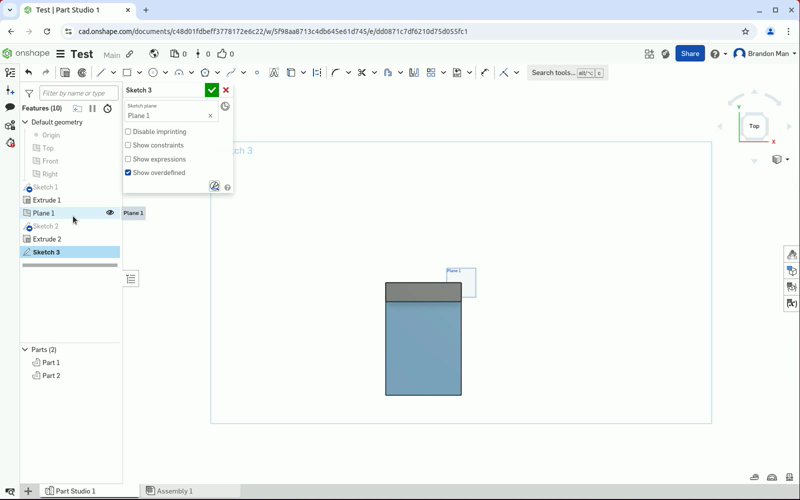
mouse_move(73, 352)
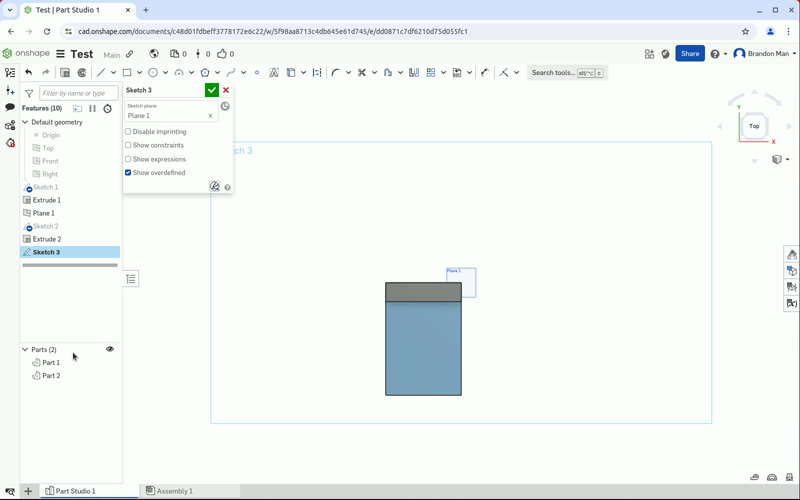
key(y)
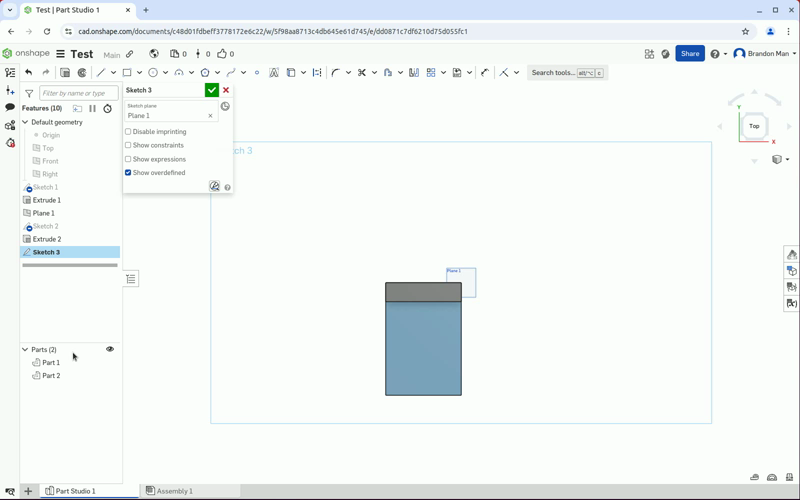
key(l)
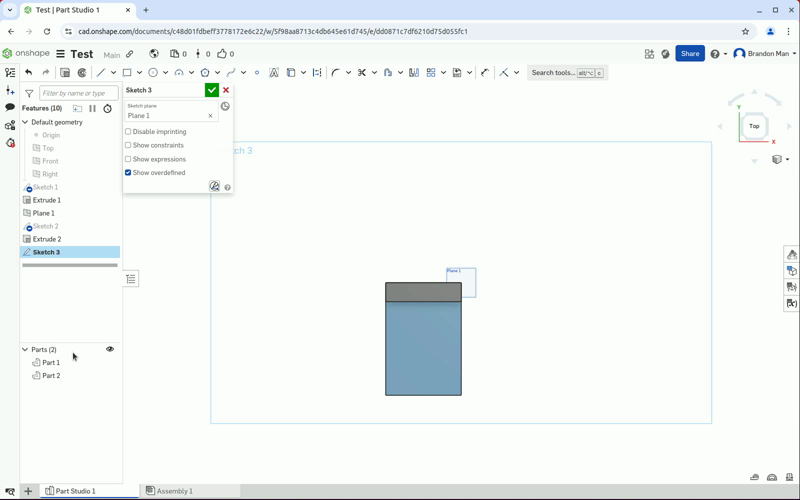
key_down(shift)
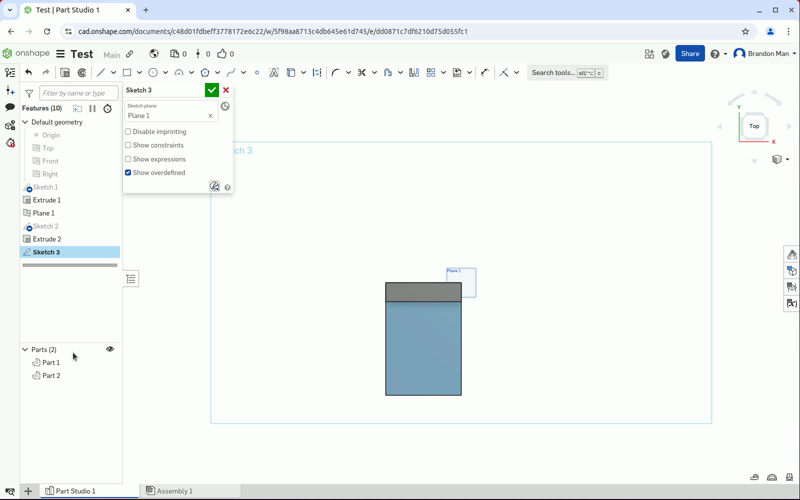
mouse_move(385, 395)
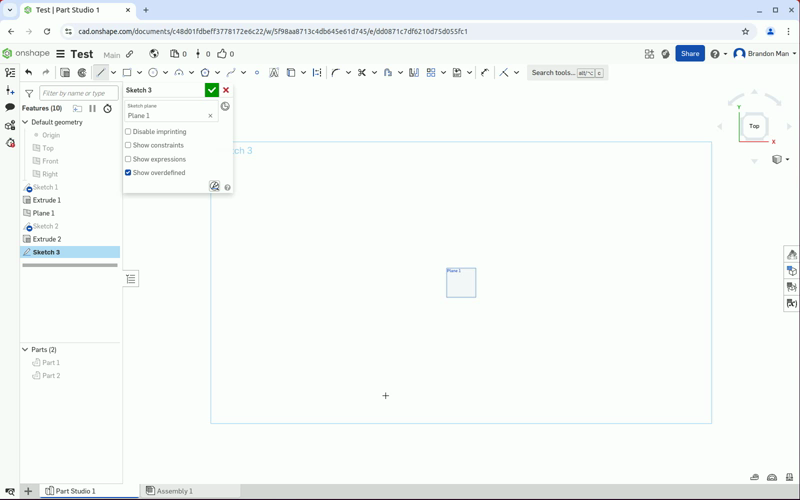
click(385, 395)
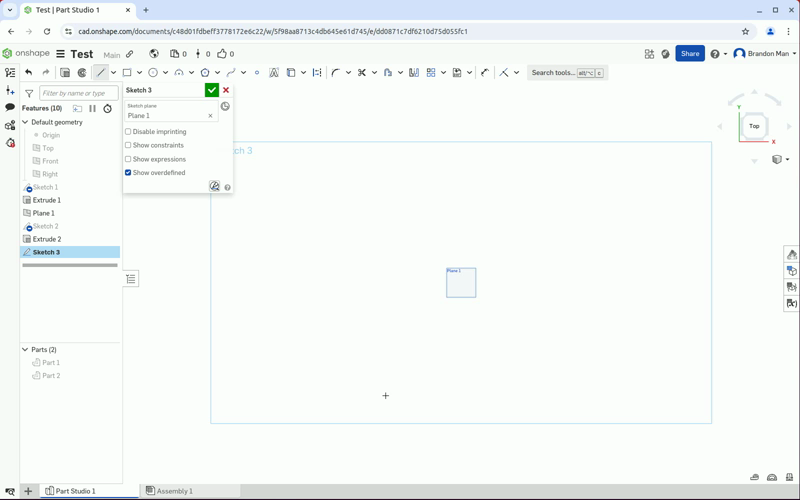
key_up(shift)
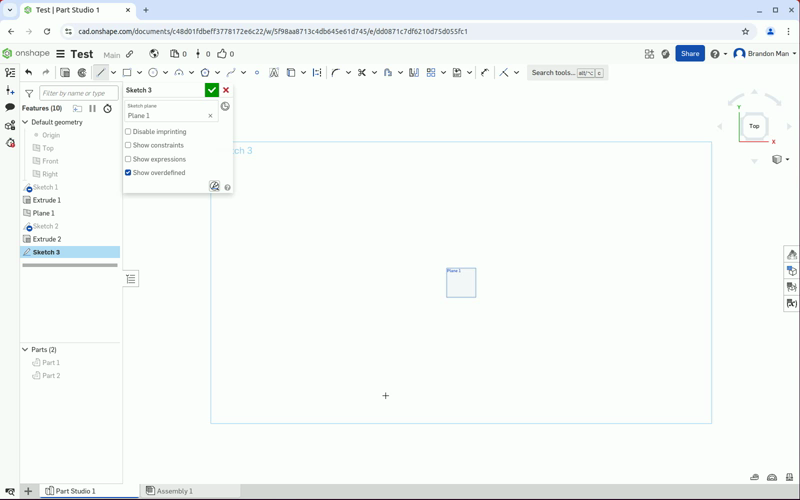
key_down(shift)
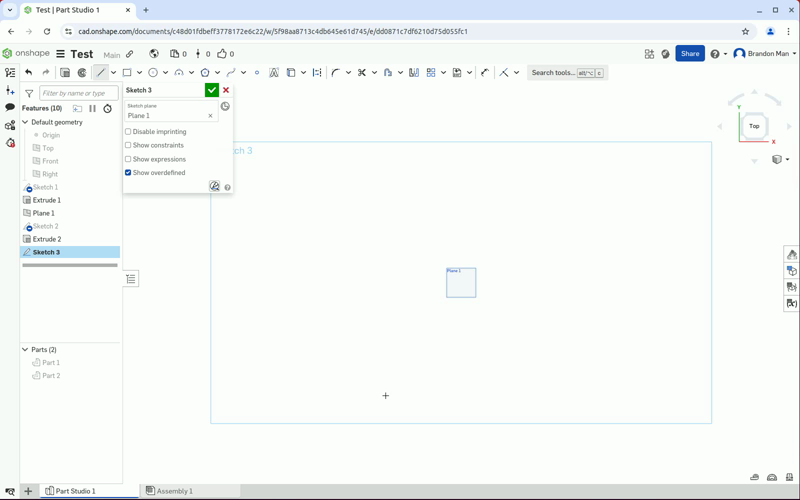
mouse_move(461, 395)
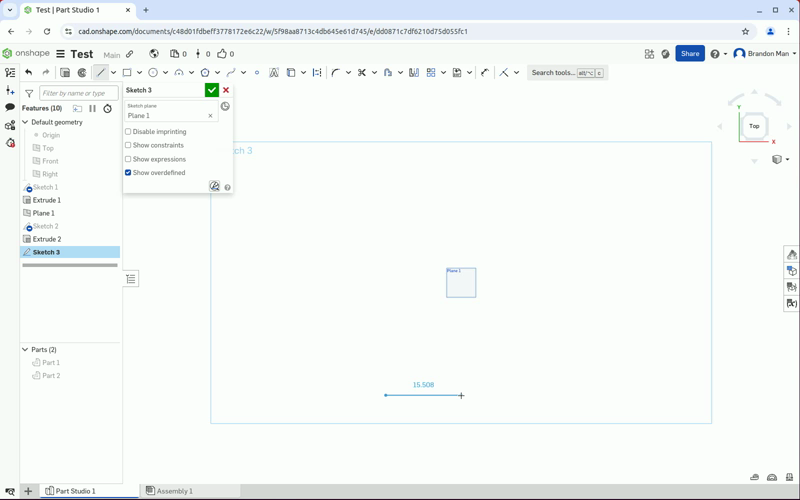
click(461, 395)
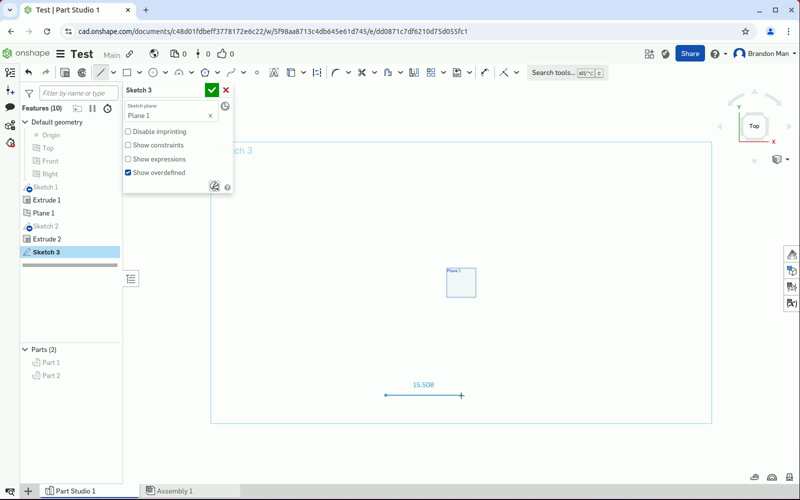
key_up(shift)
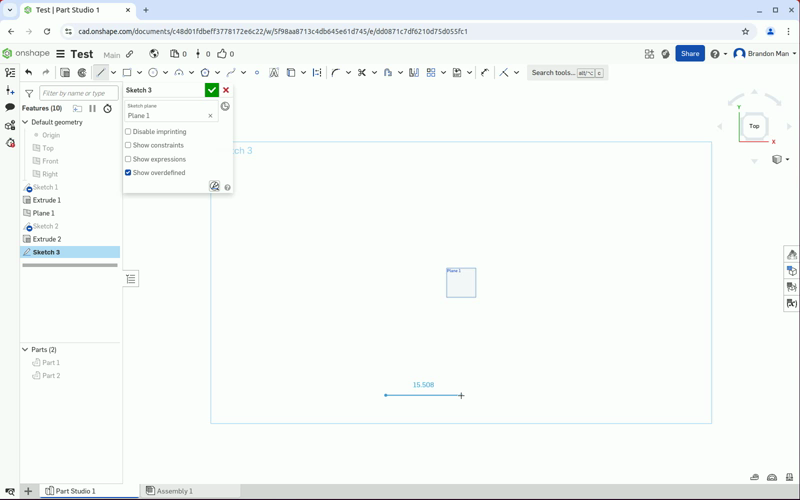
key_down(shift)
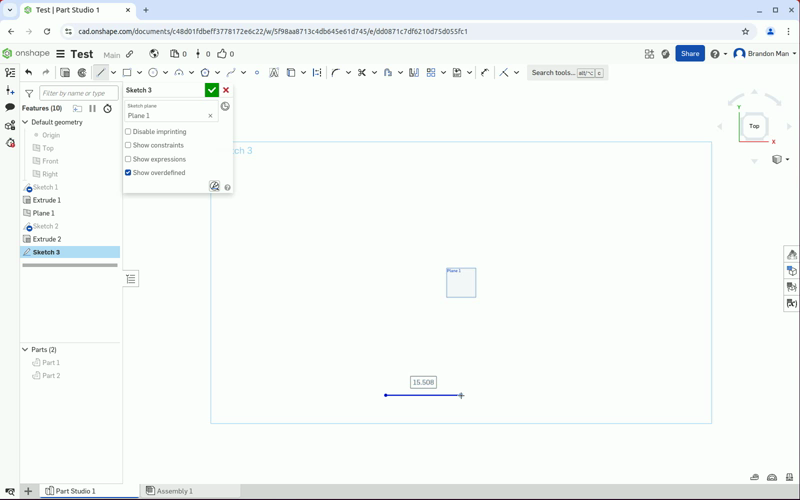
mouse_move(491, 395)
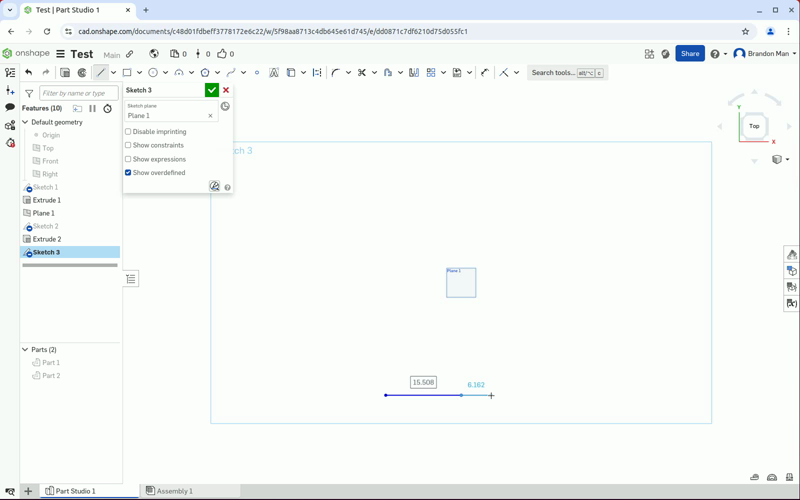
mouse_move(461, 376)
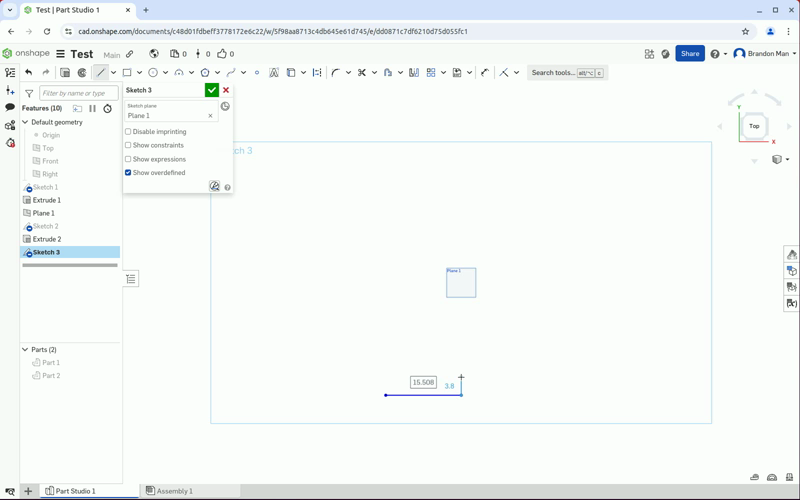
click(461, 376)
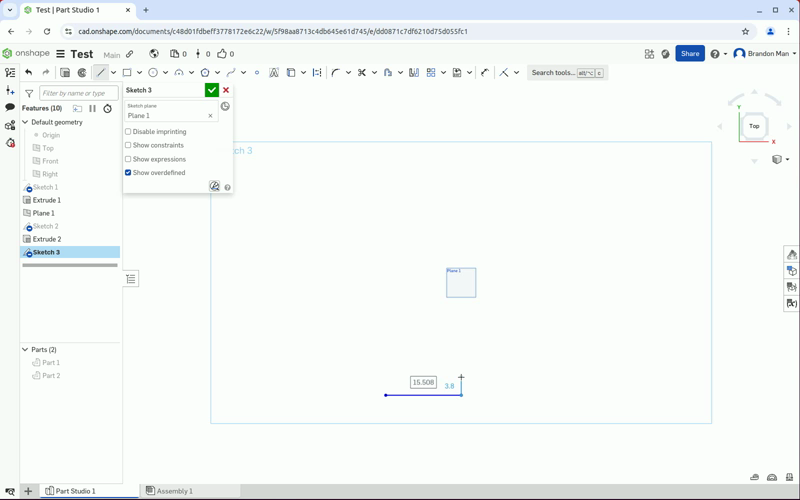
key_up(shift)
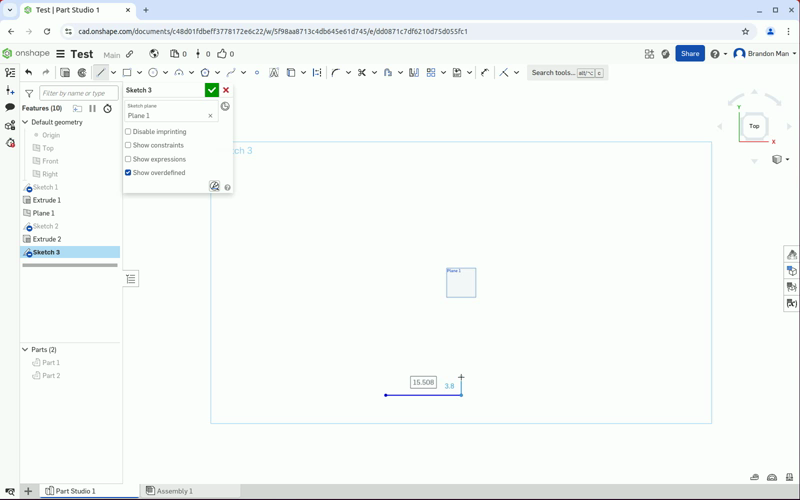
key_down(shift)
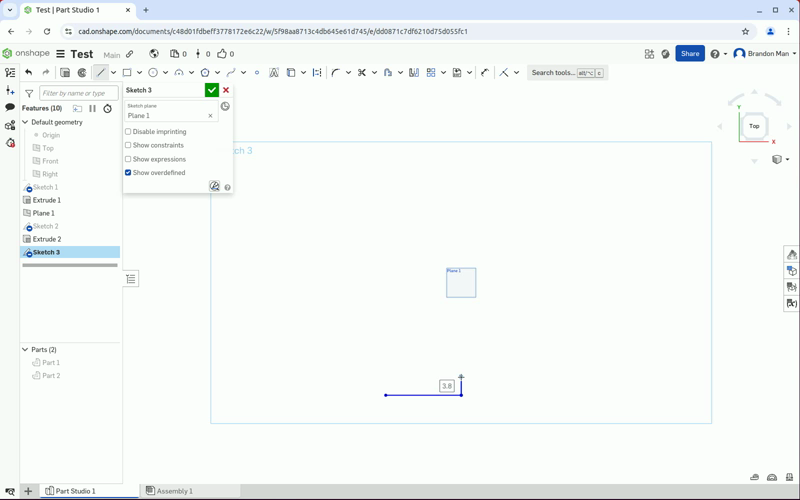
mouse_move(385, 376)
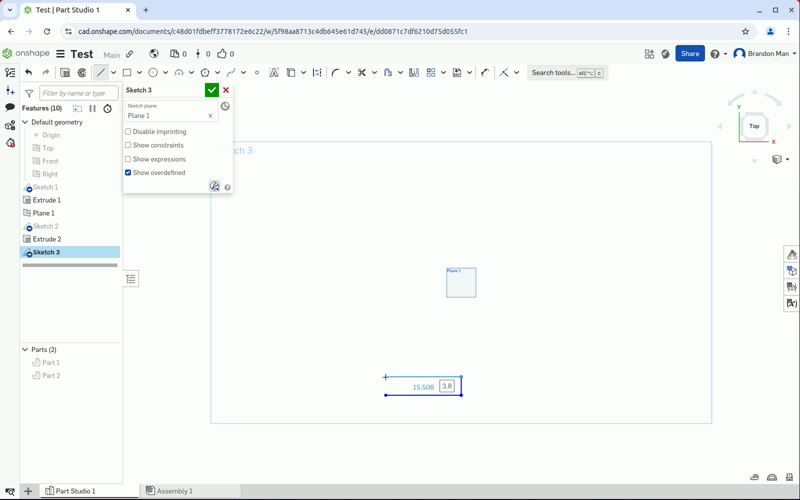
click(385, 376)
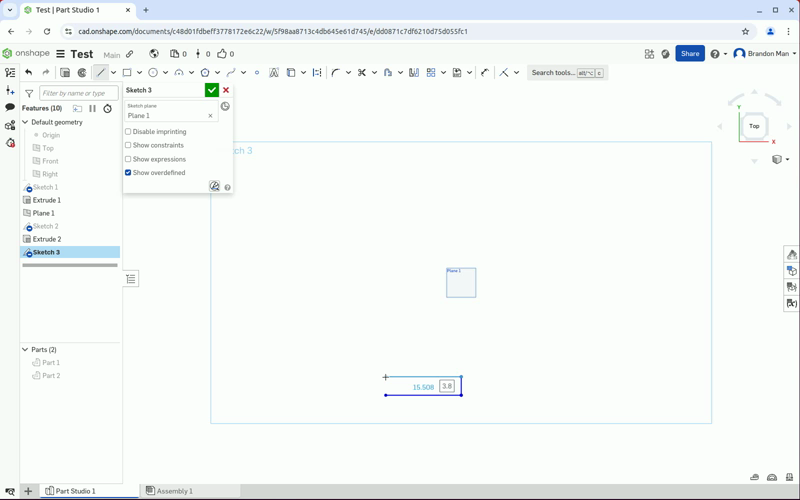
key_up(shift)
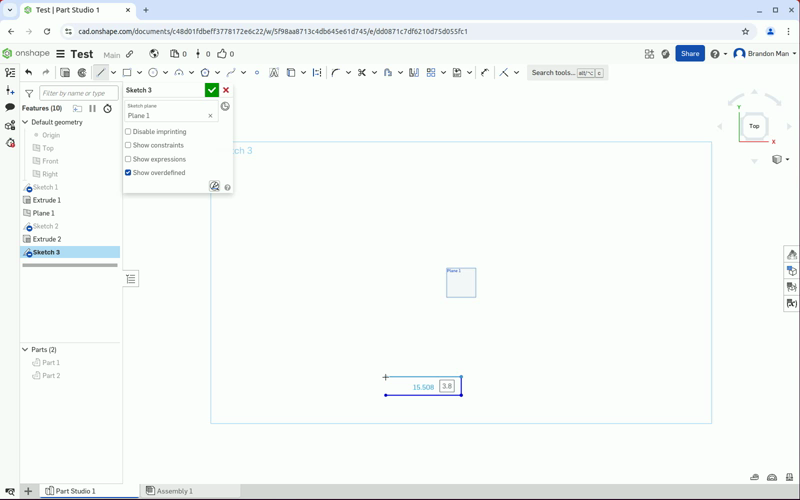
mouse_move(415, 376)
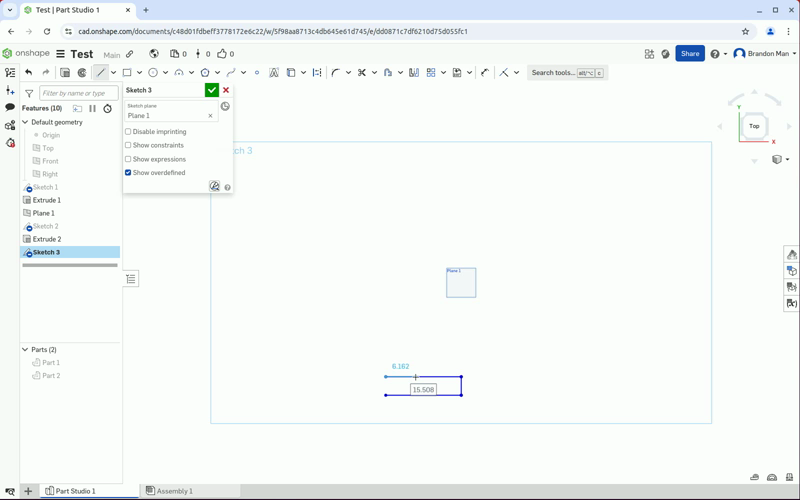
key_down(shift)
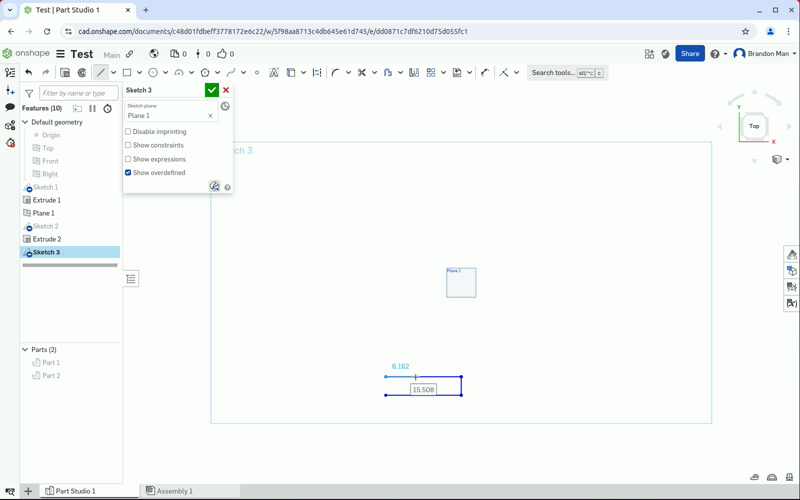
mouse_move(385, 395)
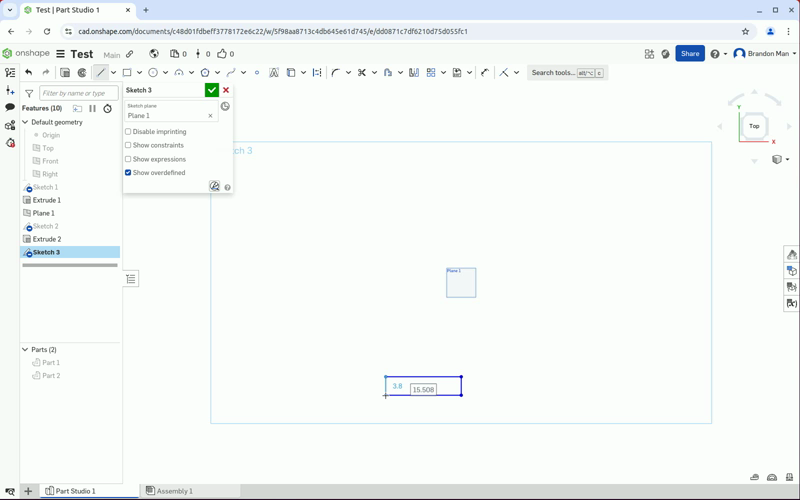
key_up(shift)
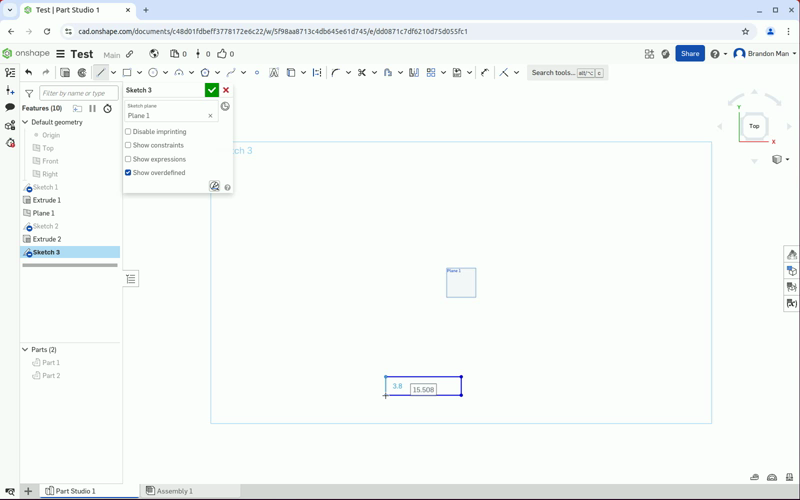
click(385, 395)
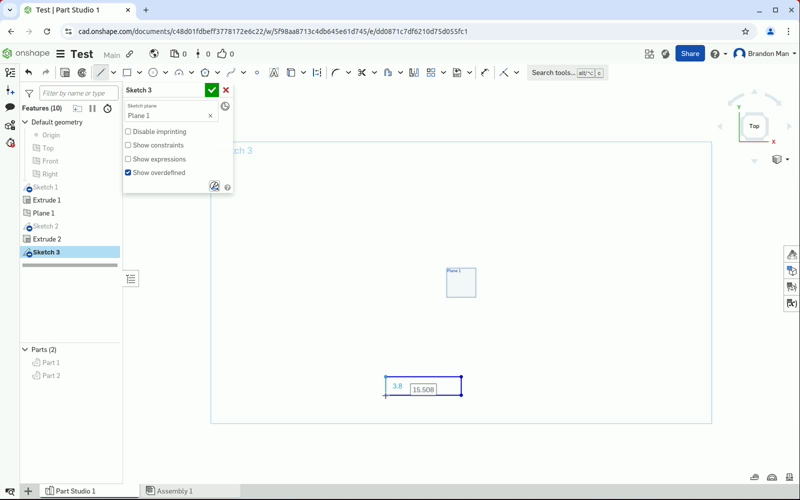
key(esc)
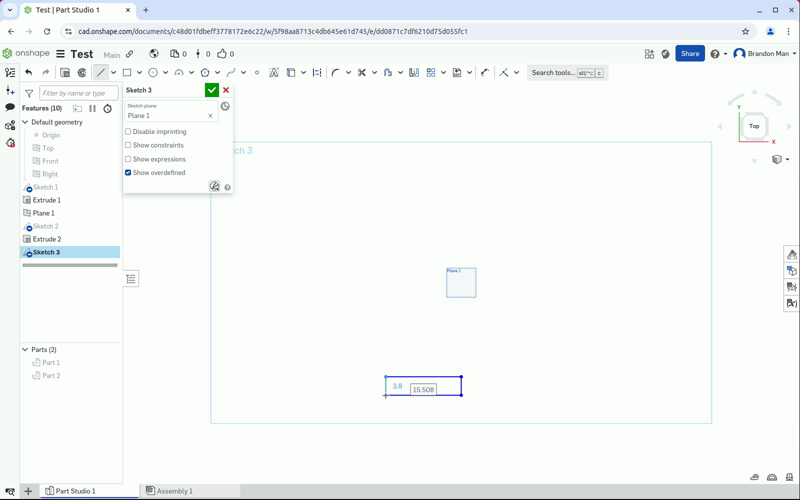
mouse_move(406, 379)
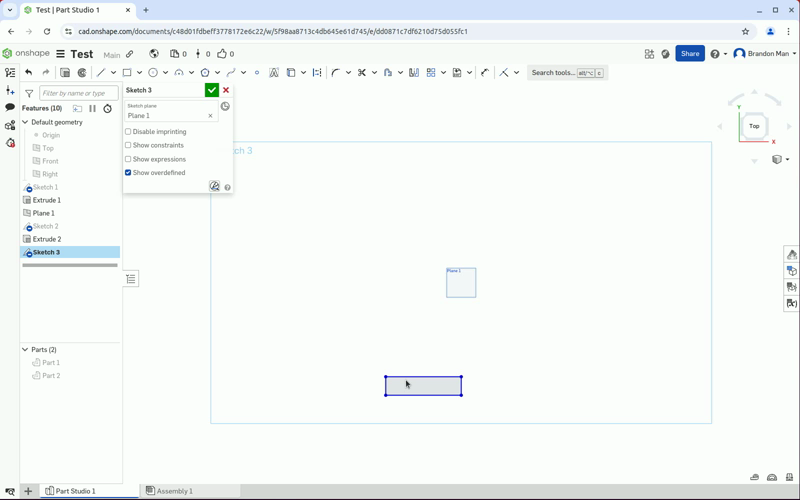
scroll(6)
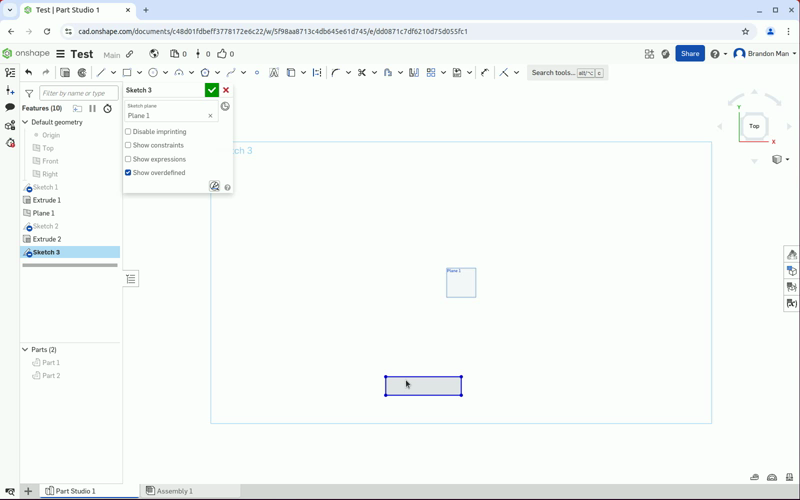
scroll(6)
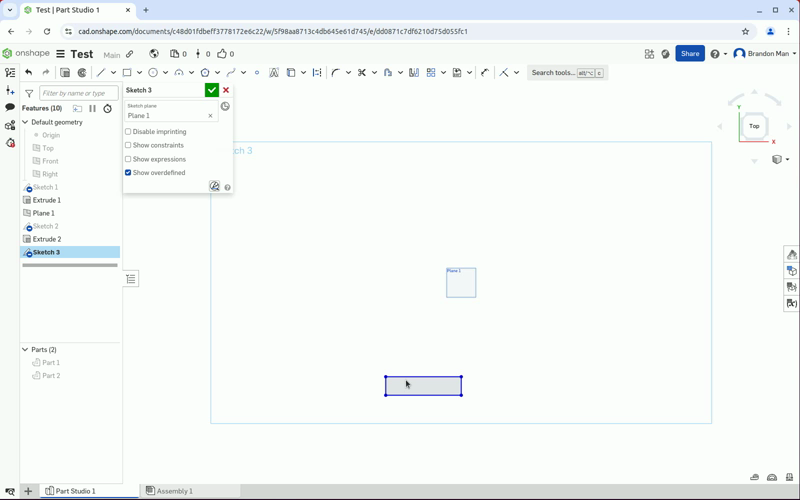
scroll(6)
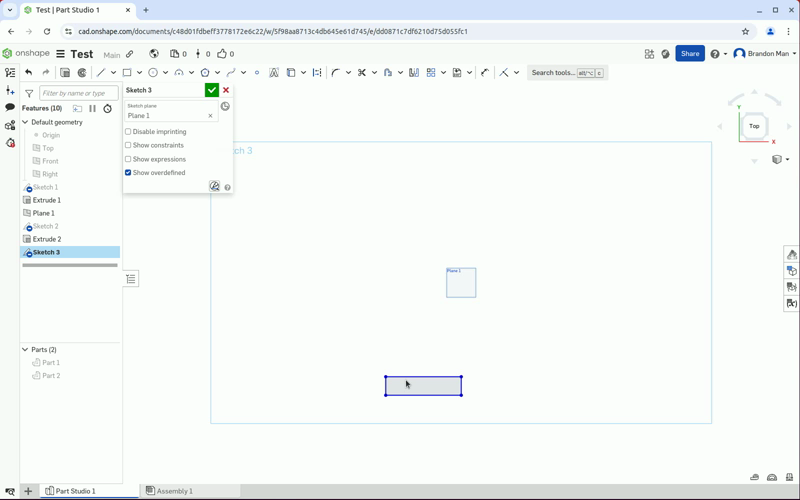
scroll(6)
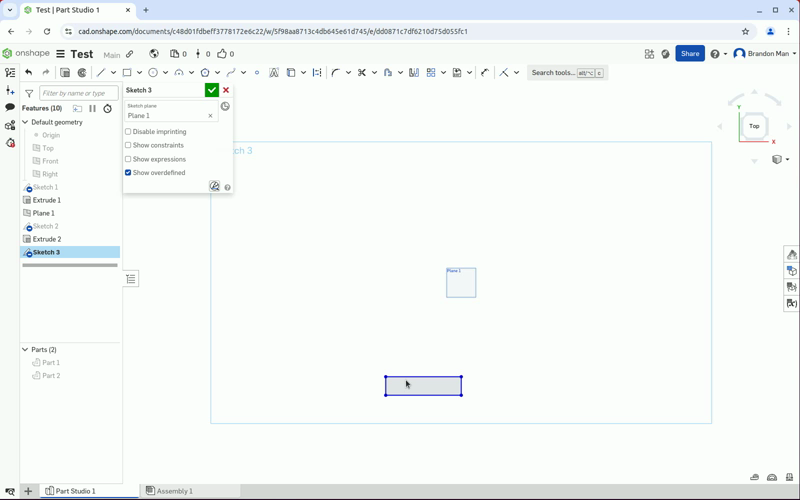
scroll(6)
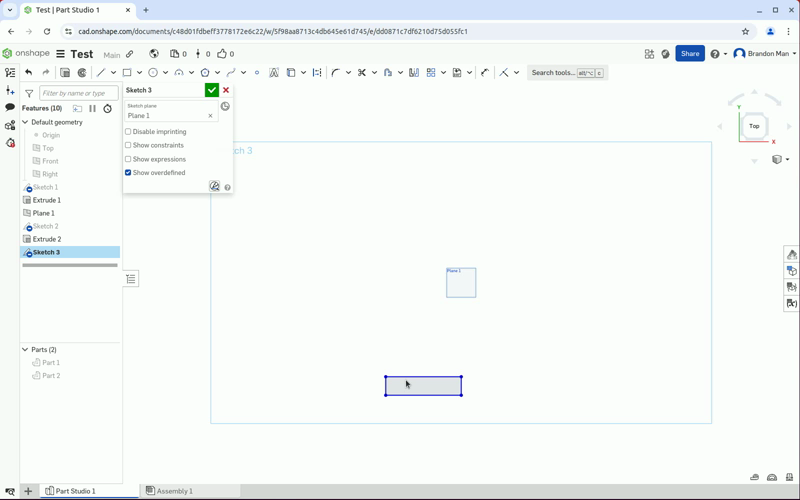
scroll(6)
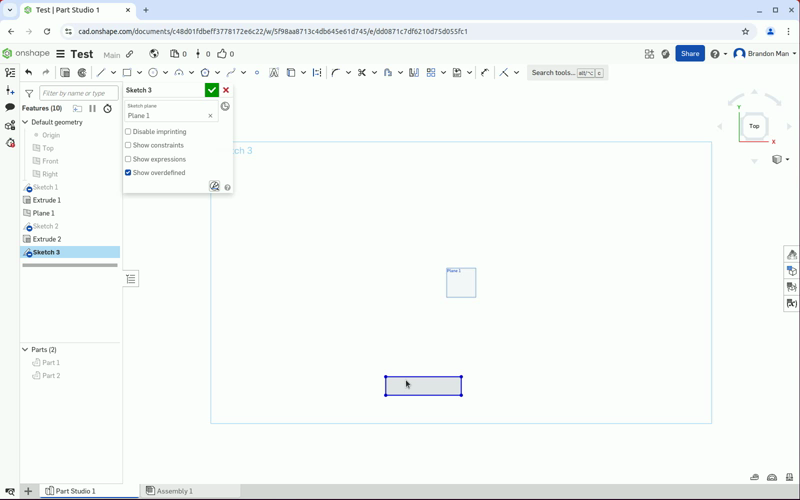
scroll(6)
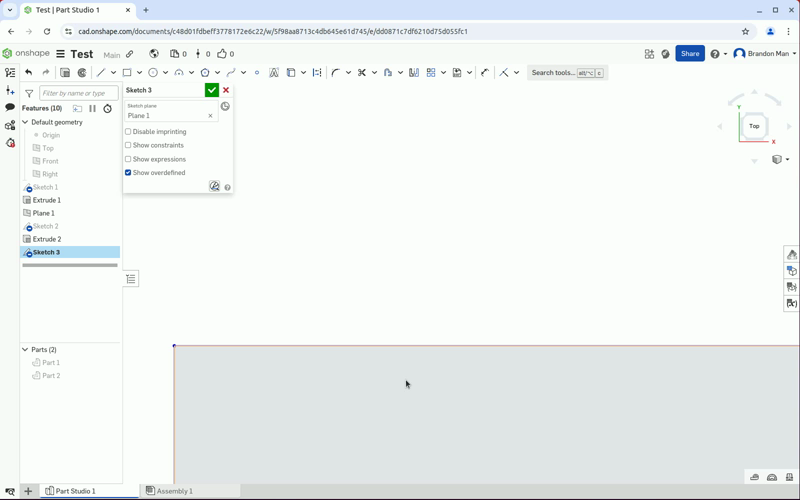
click(406, 379)
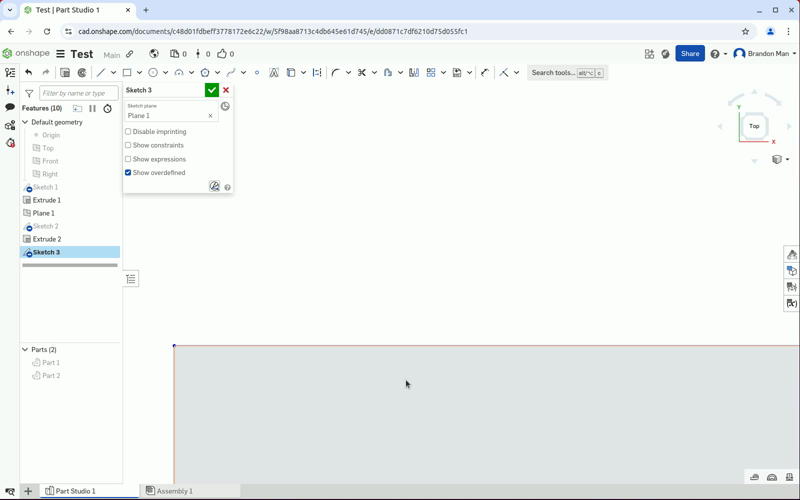
scroll(-6)
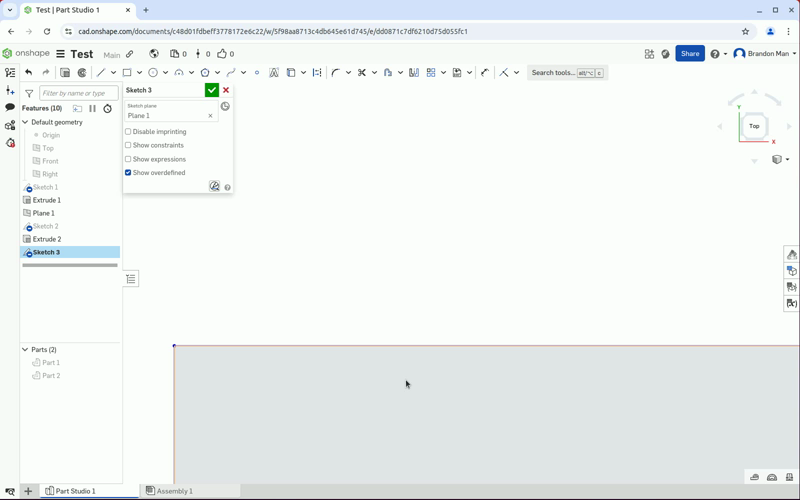
scroll(-6)
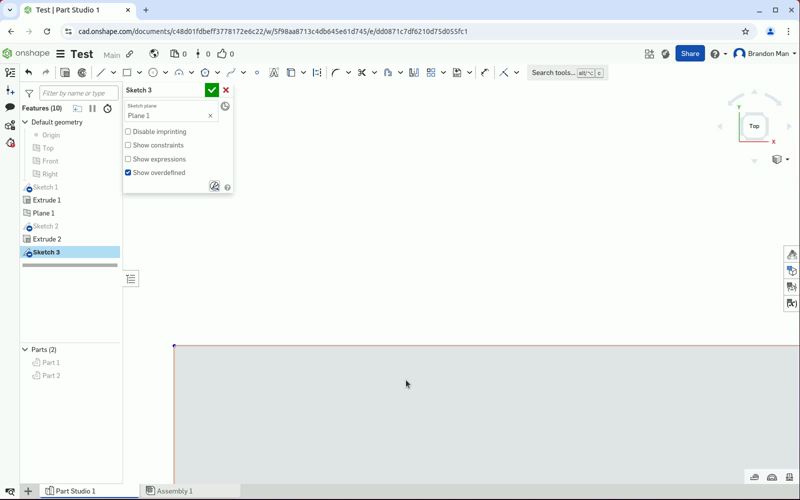
scroll(-6)
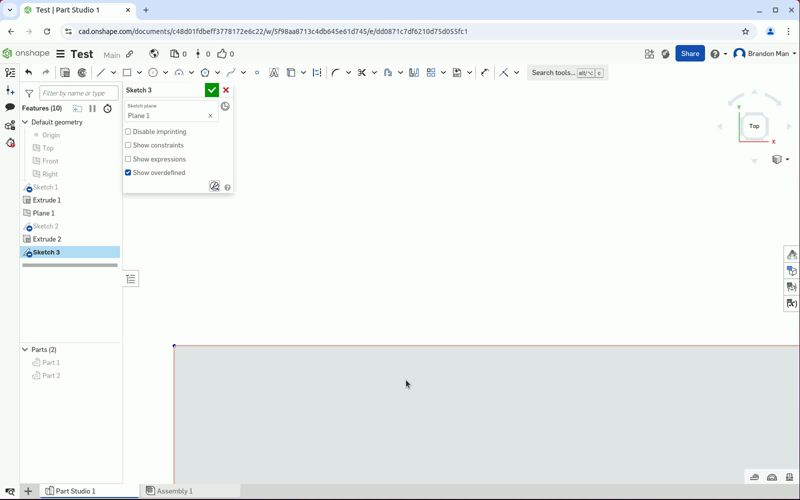
scroll(-6)
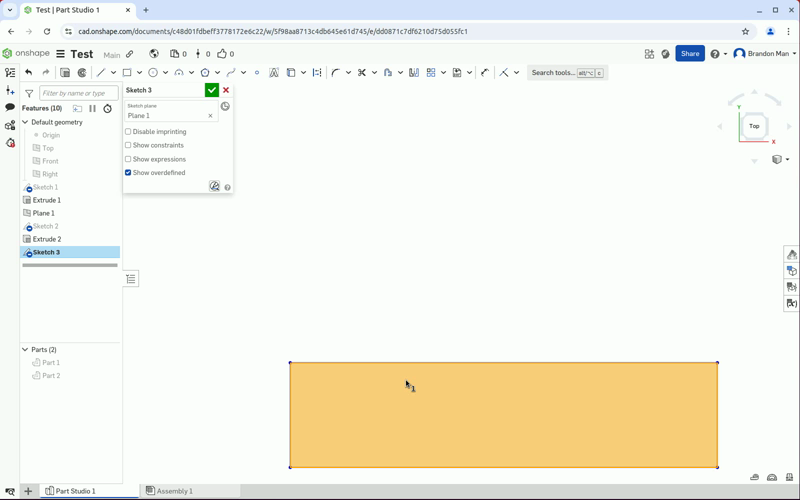
scroll(-6)
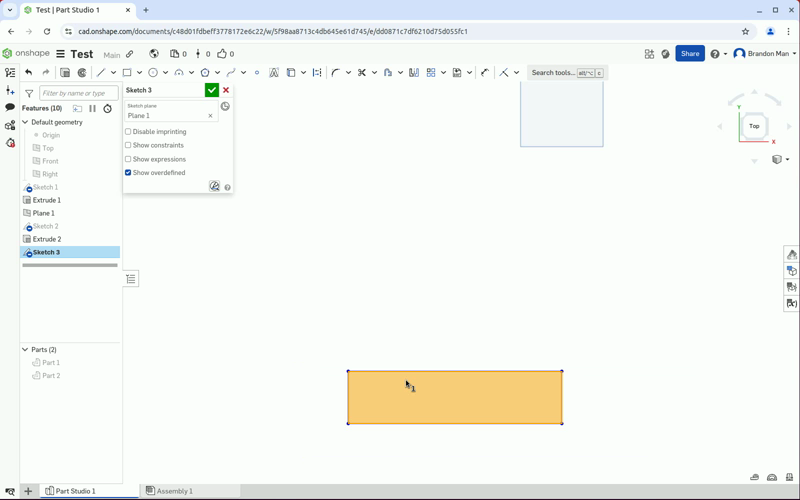
scroll(-6)
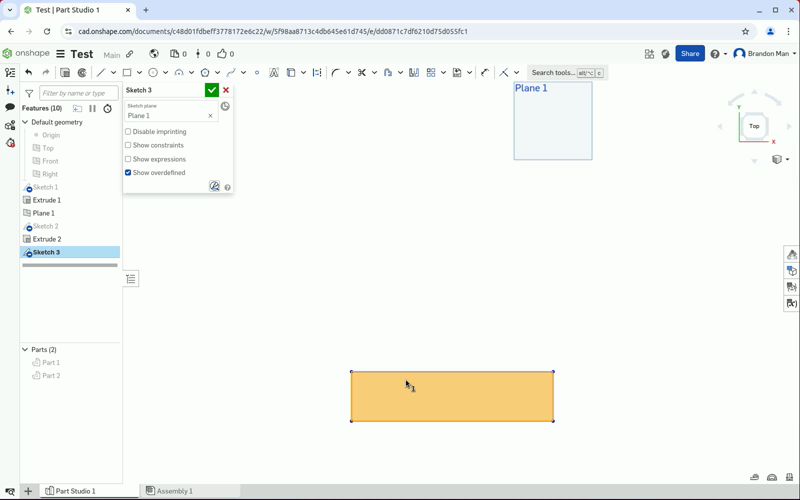
scroll(-6)
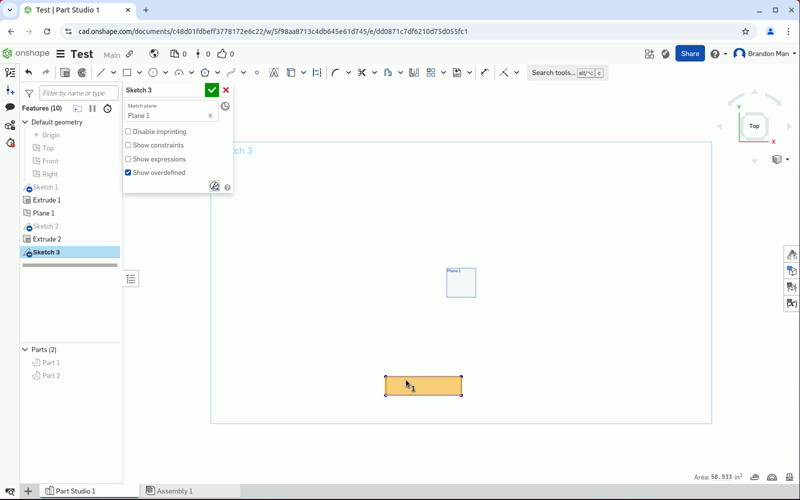
mouse_move(73, 352)
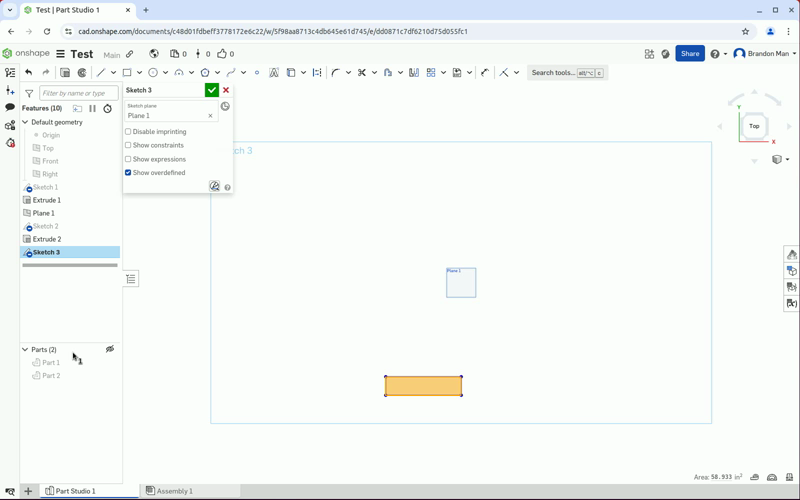
key(shift+y)
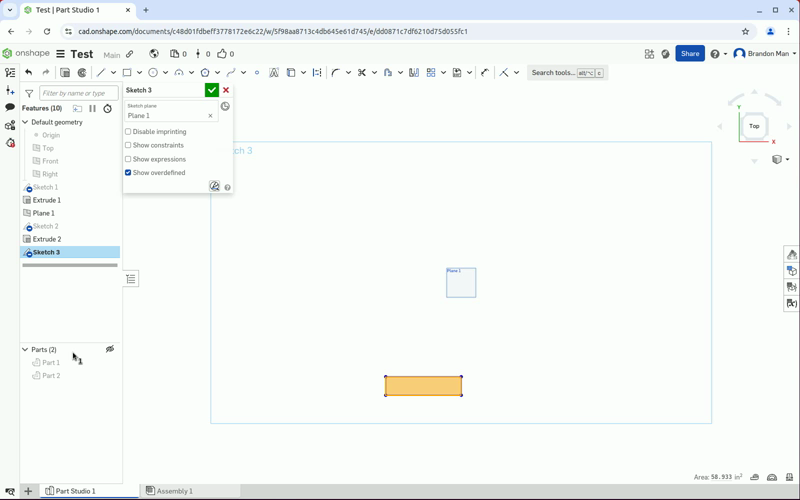
key(shift+e)
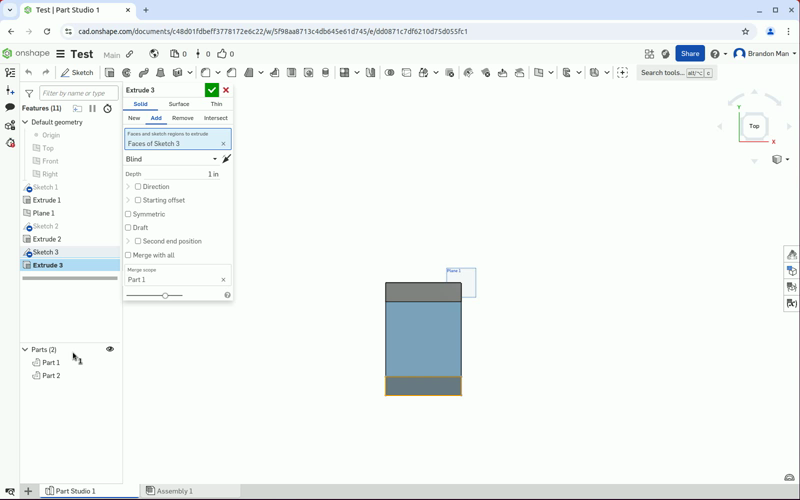
mouse_move(143, 106)
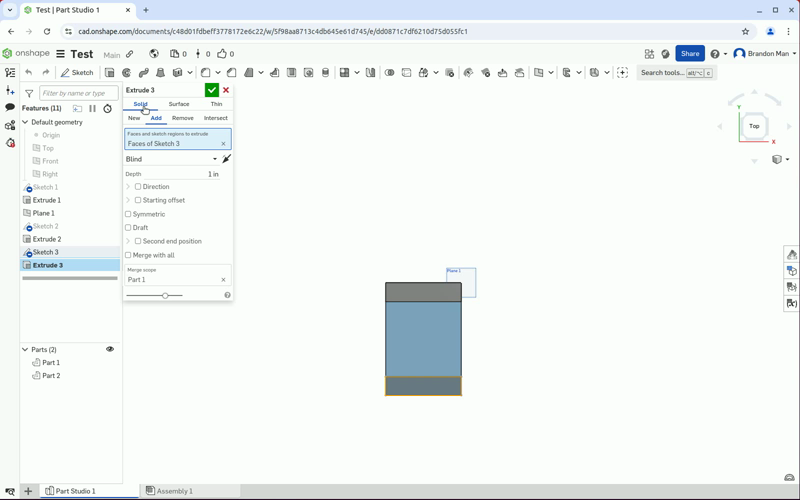
click(143, 106)
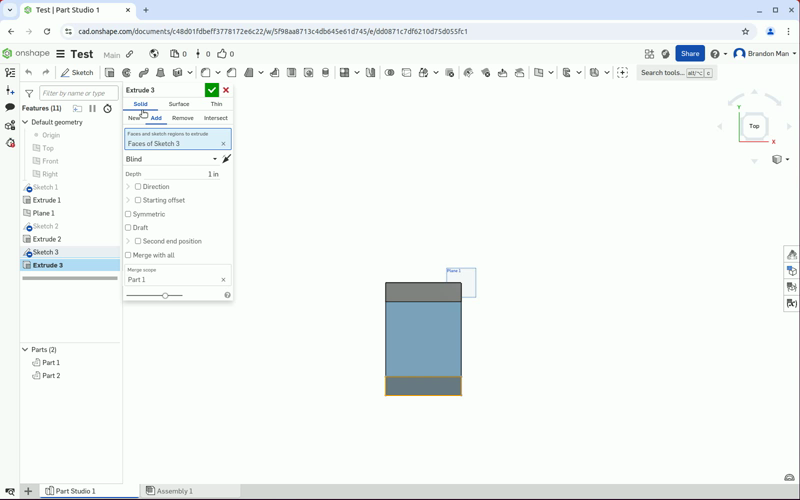
mouse_move(137, 120)
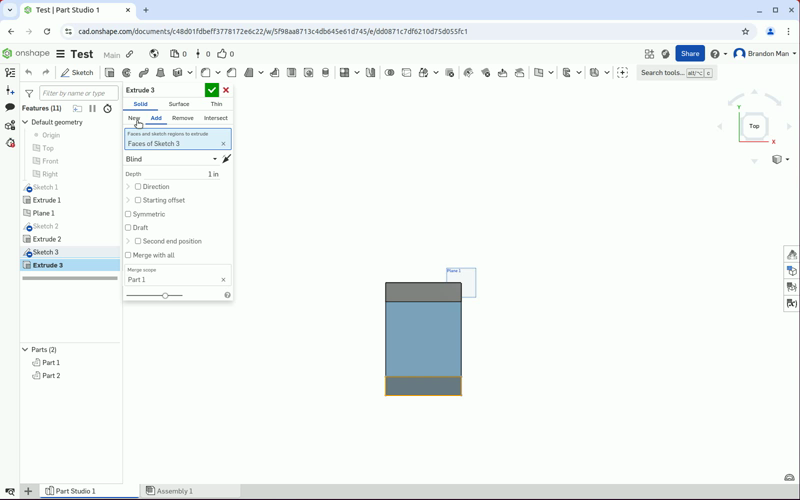
click(137, 120)
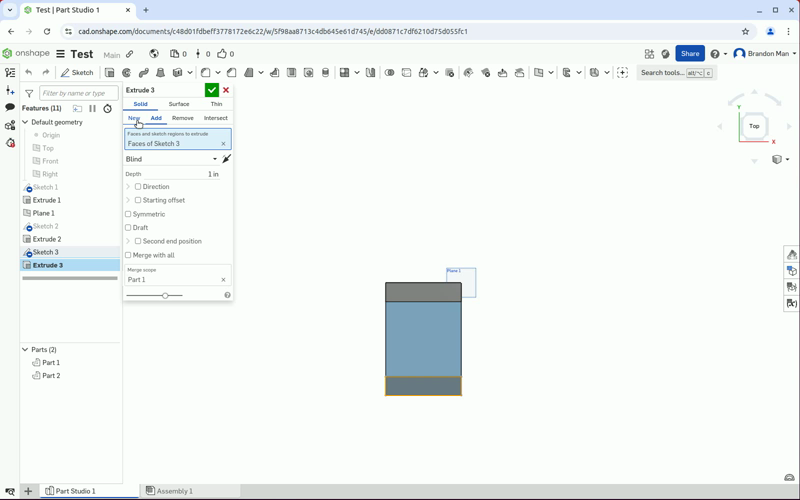
key(tab, 4)
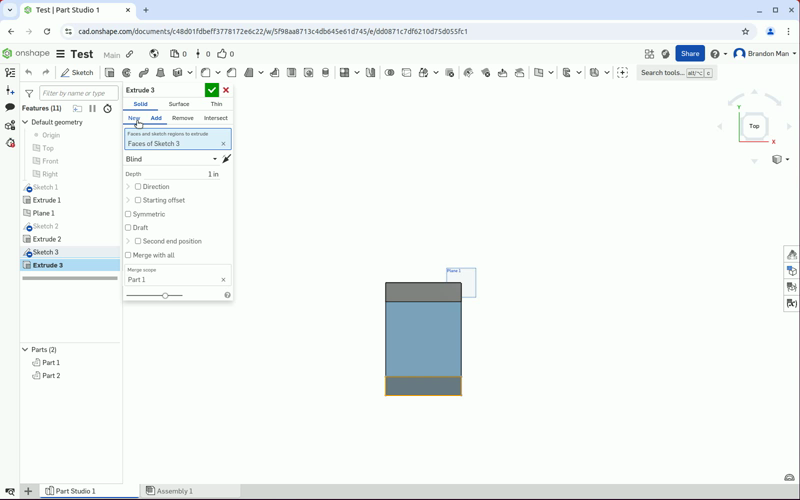
text(3.851)
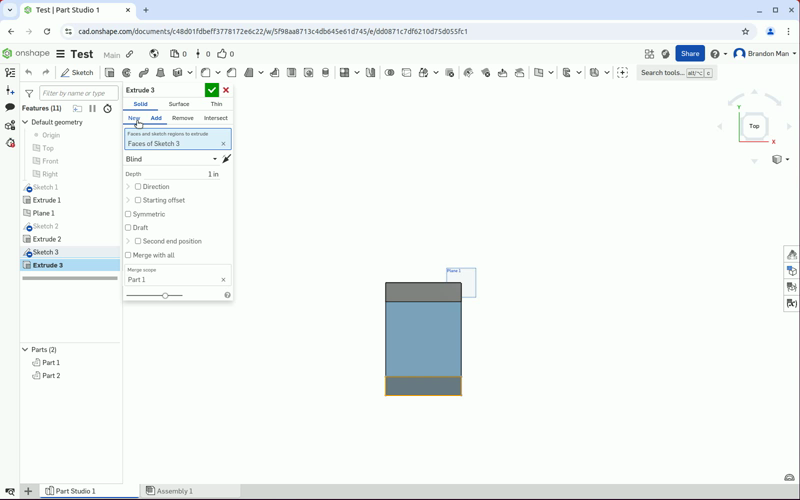
key(enter)
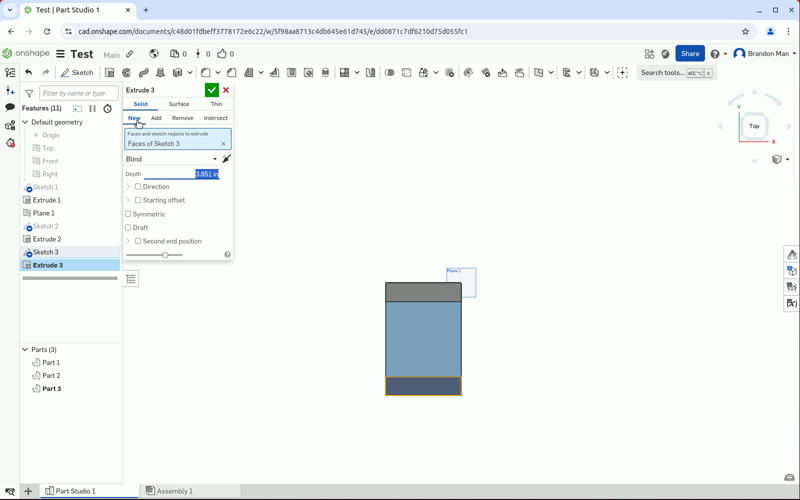
key(shift+h)
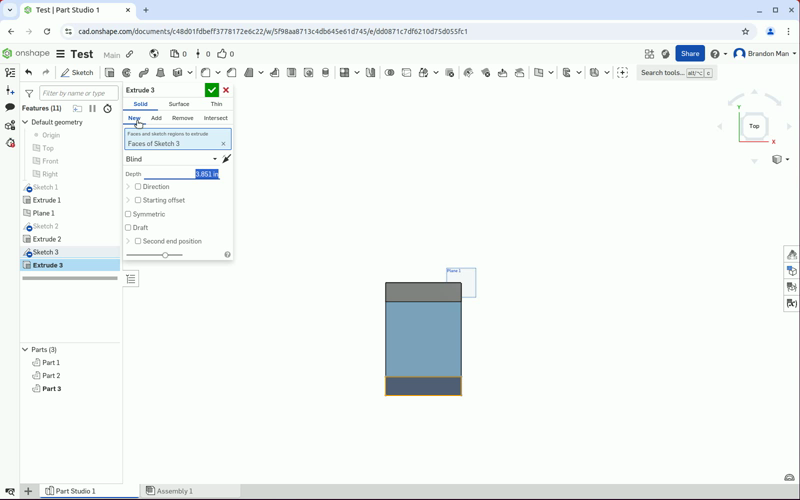
key(shift+h)
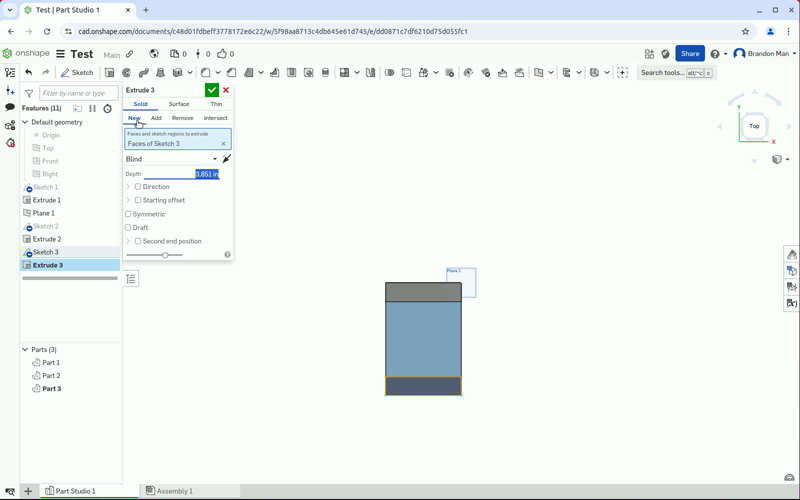
key(shift+7)
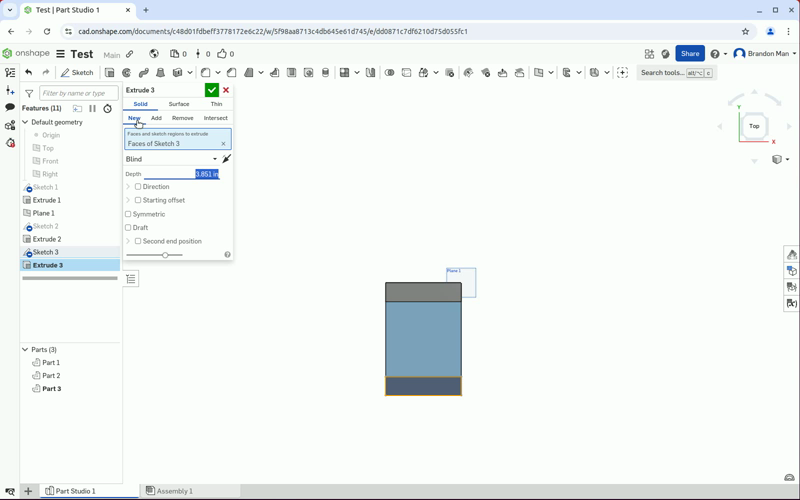
key(up, 3)
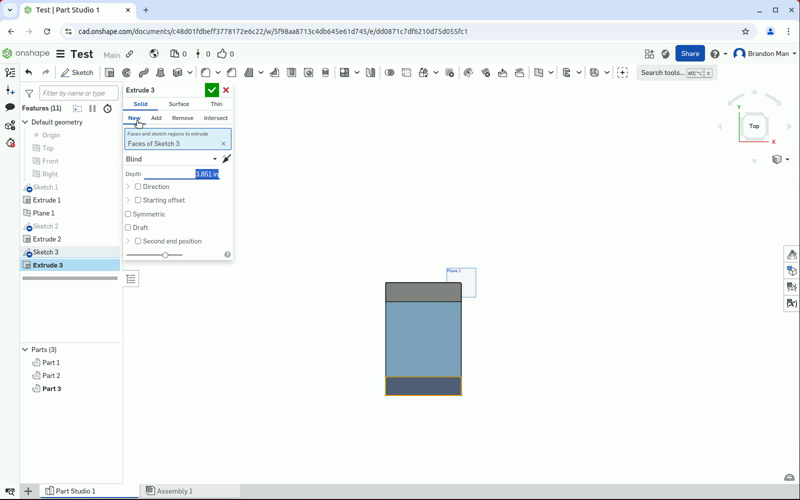
key(left, 3)
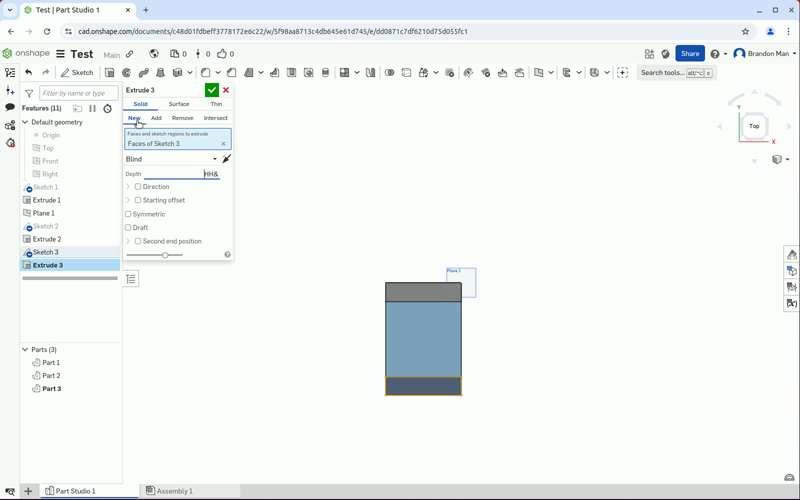
key(right, 3)
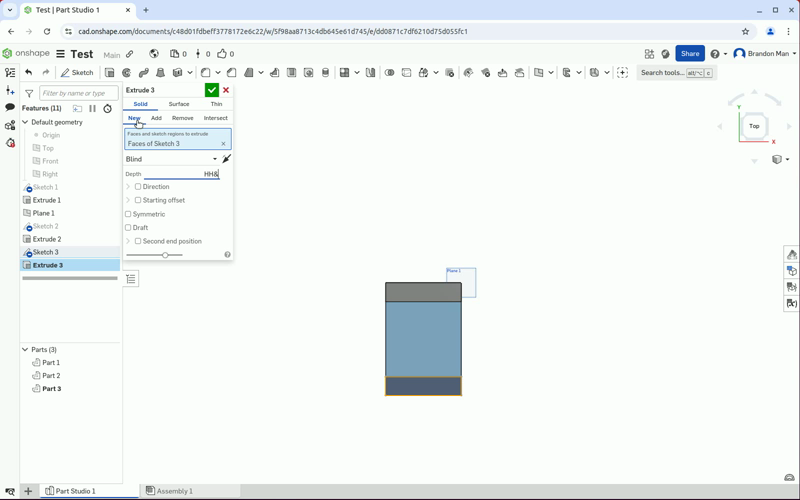
key(down, 3)
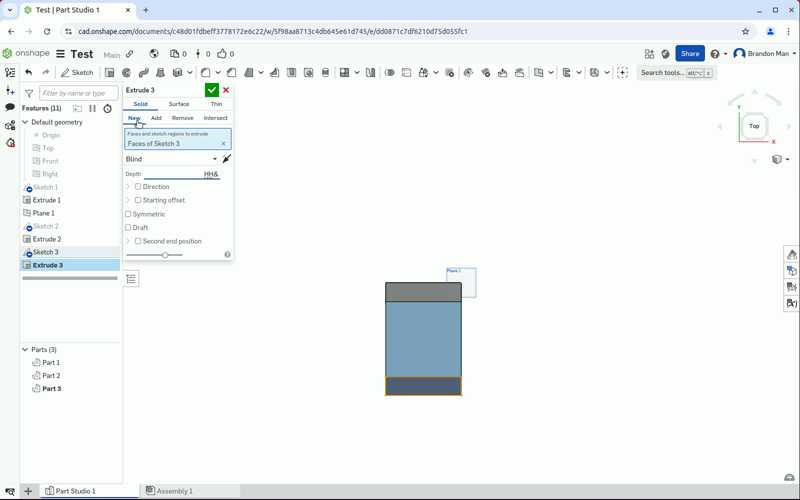
mouse_move(73, 189)
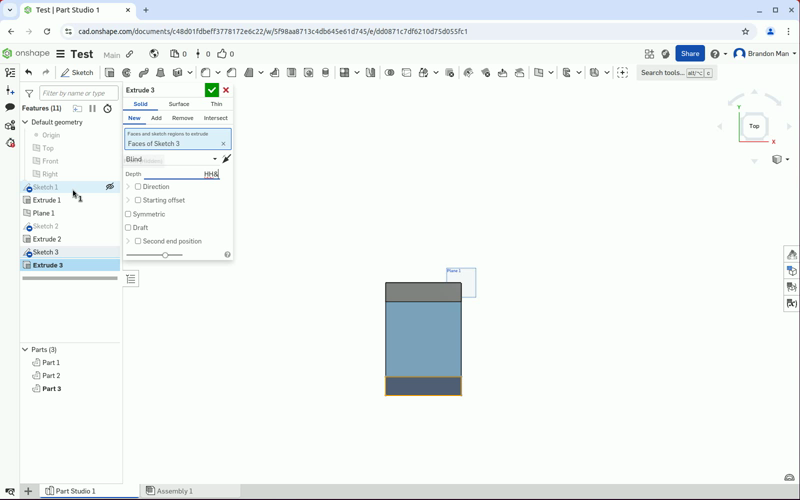
click(73, 189)